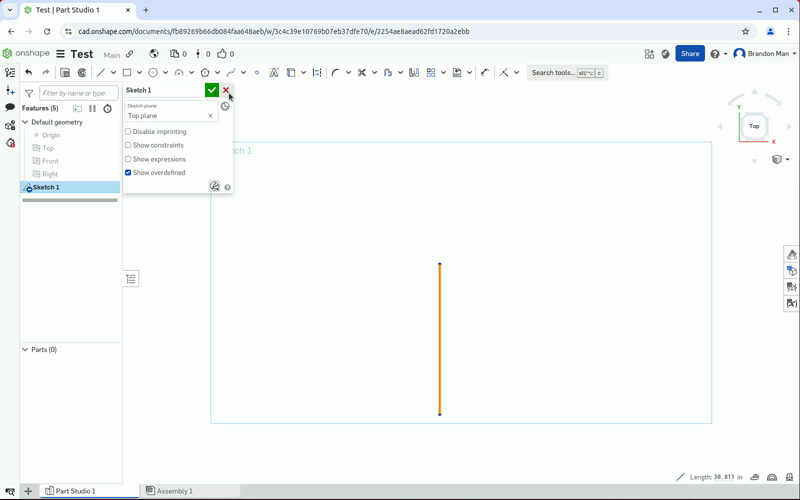
key(shift+h)
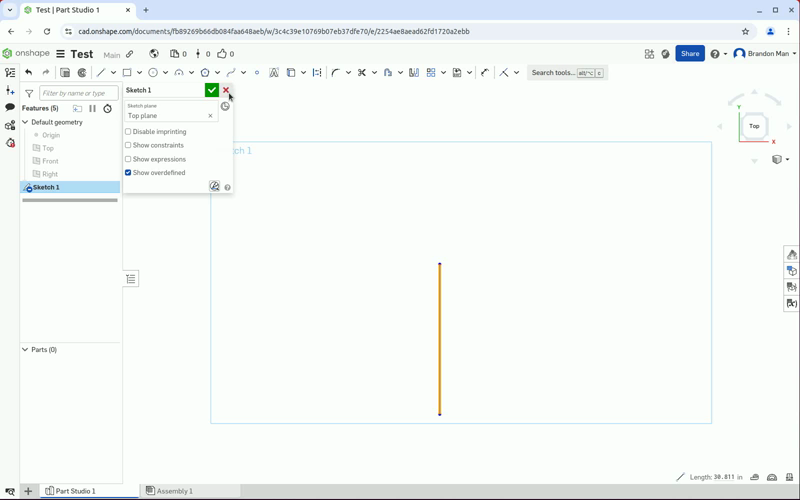
key(shift+s)
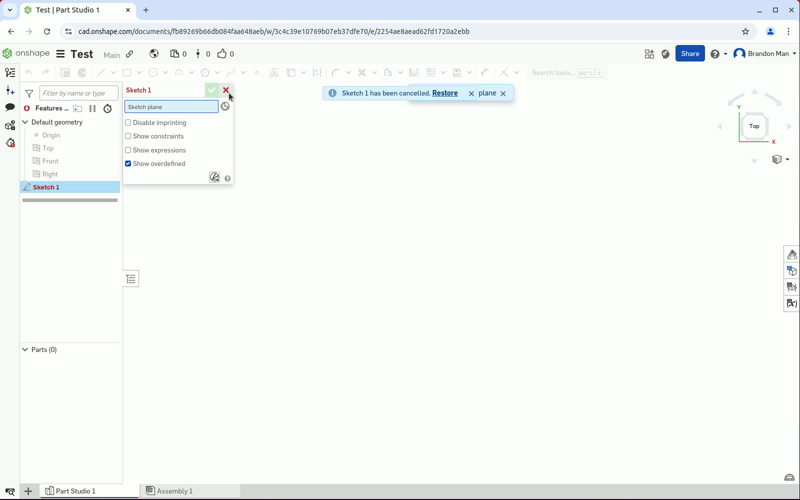
mouse_move(73, 150)
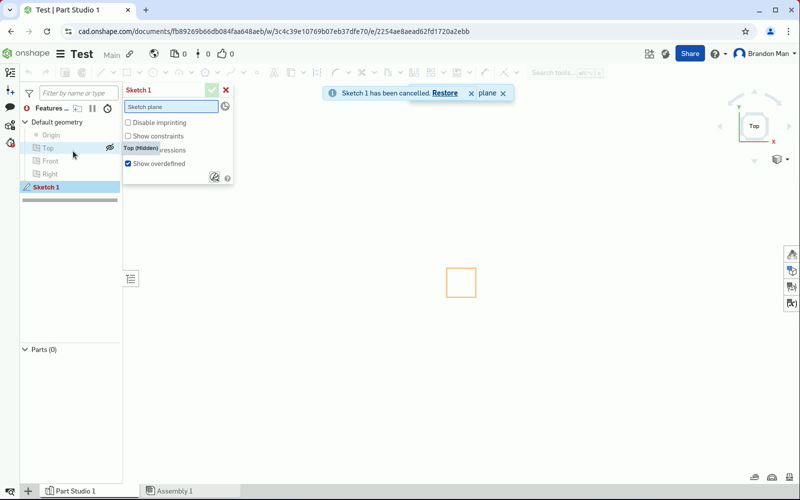
click(73, 150)
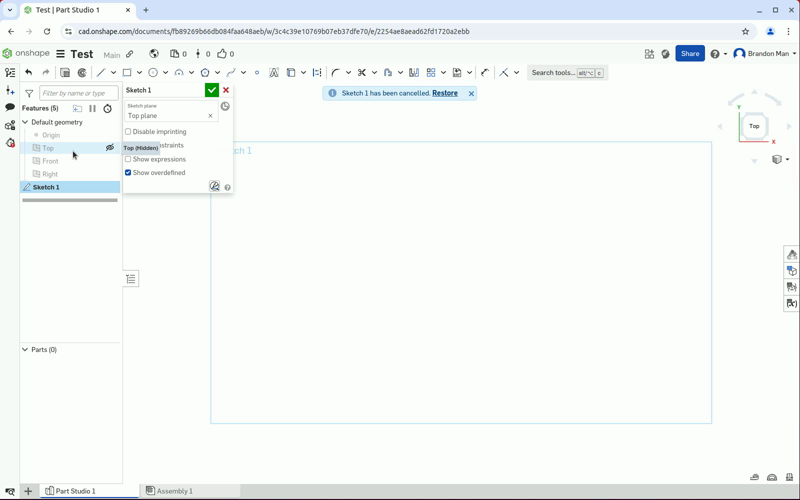
mouse_move(73, 352)
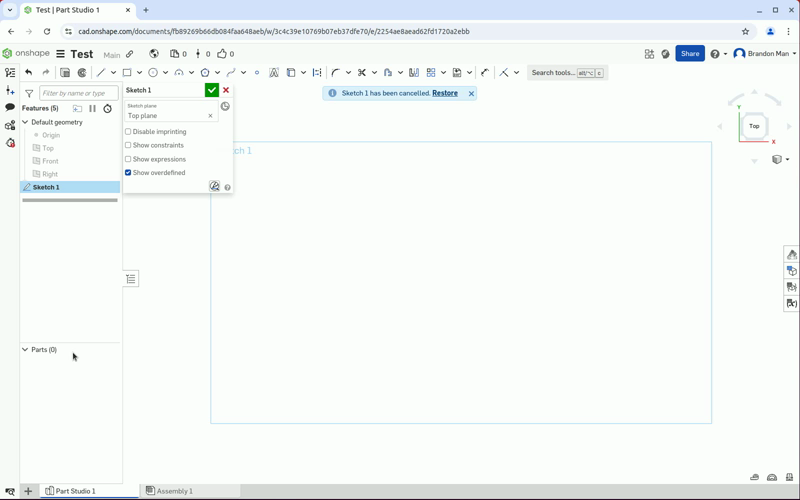
key(y)
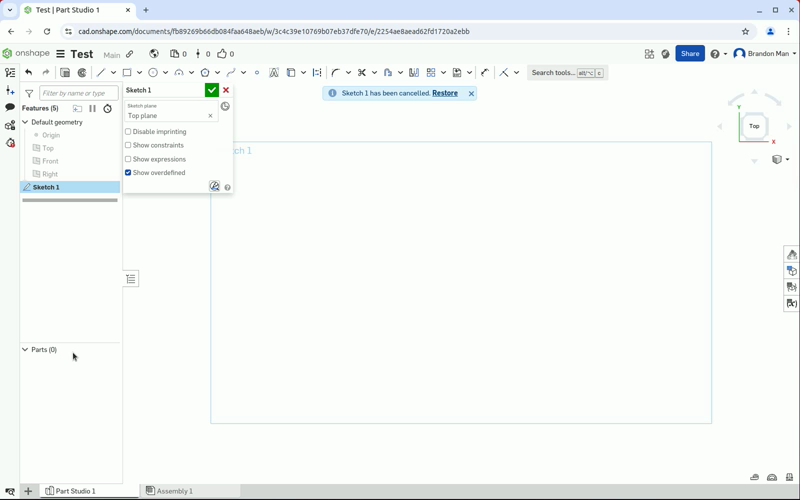
key(l)
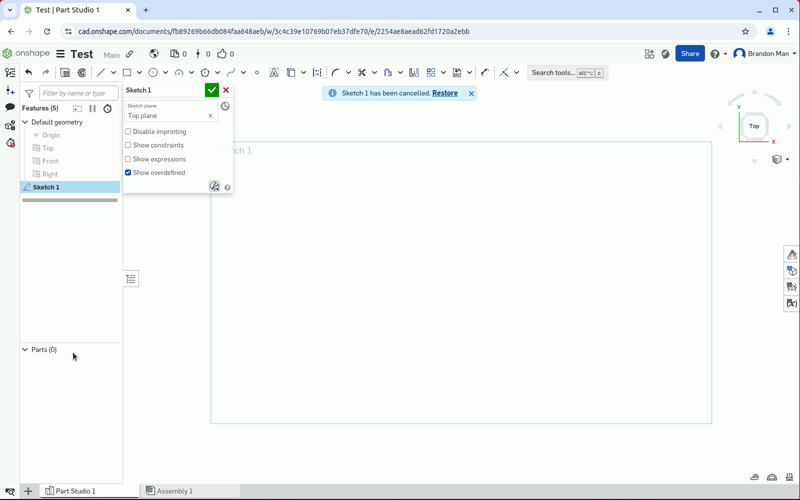
key_down(shift)
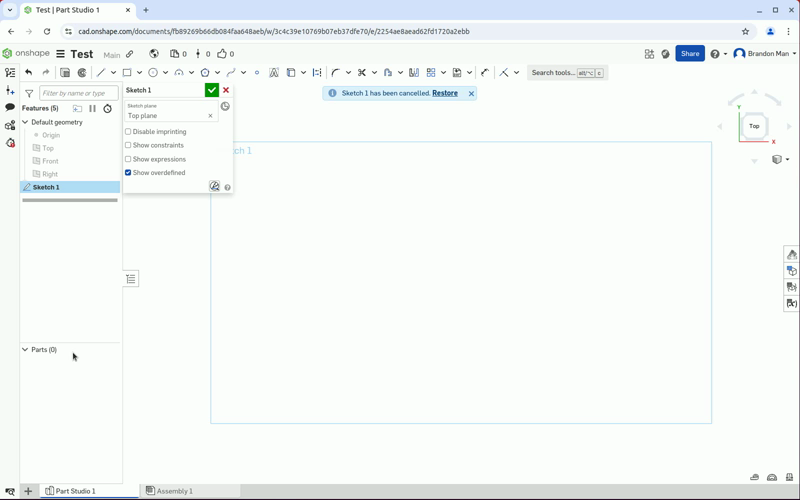
mouse_move(376, 339)
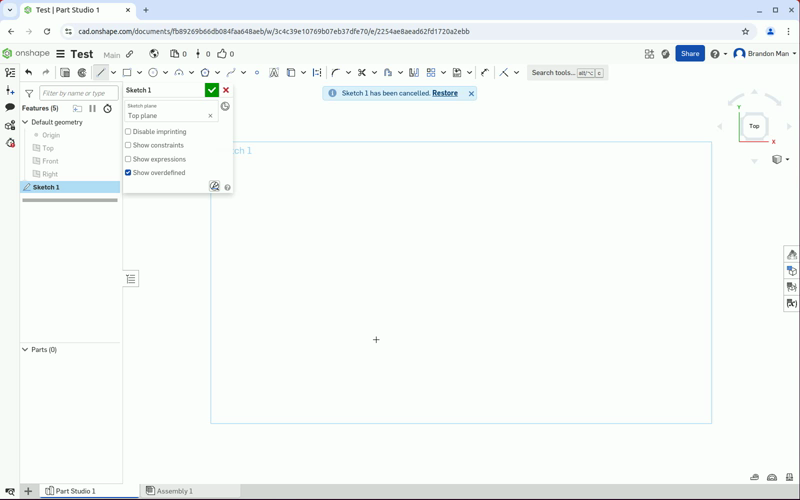
click(376, 339)
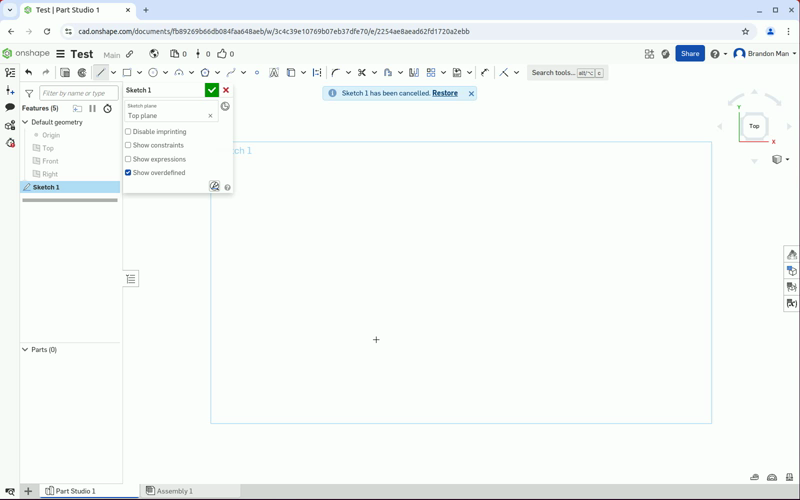
key_up(shift)
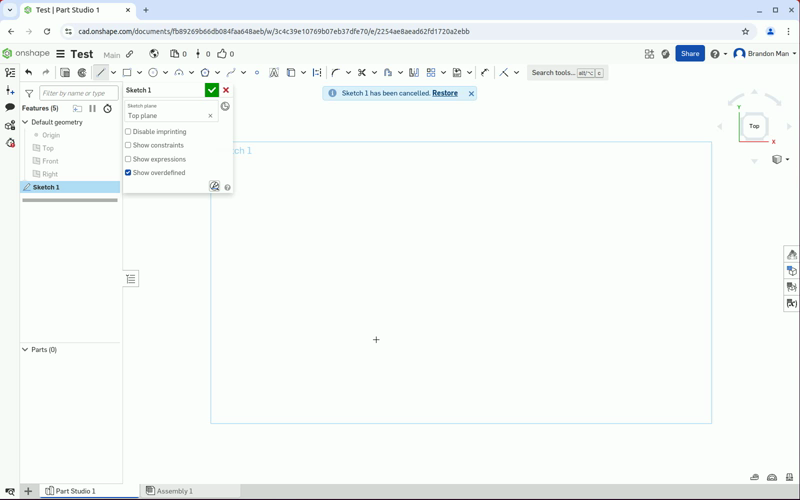
key_down(shift)
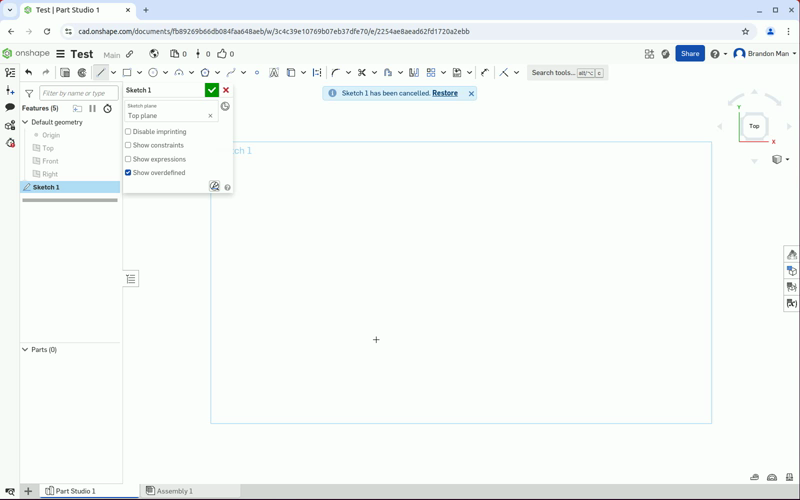
mouse_move(544, 339)
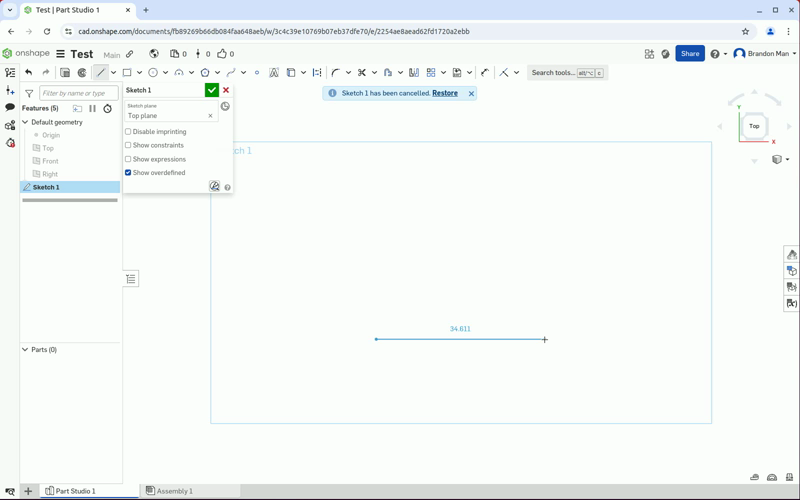
click(544, 339)
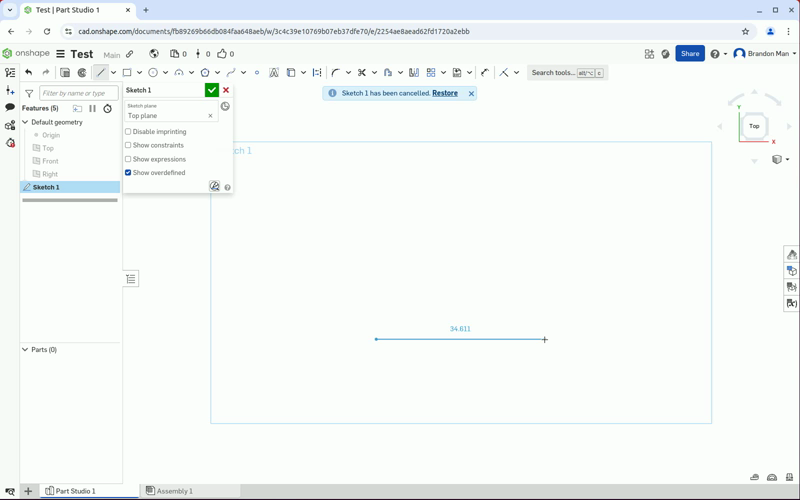
key_up(shift)
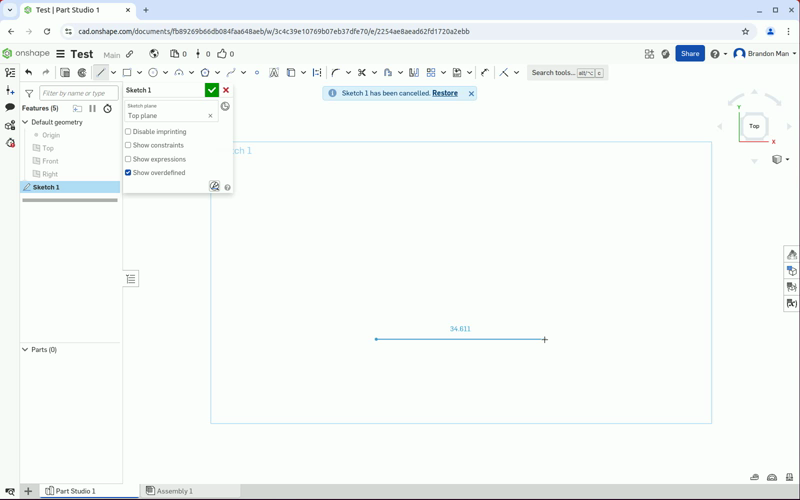
key_down(shift)
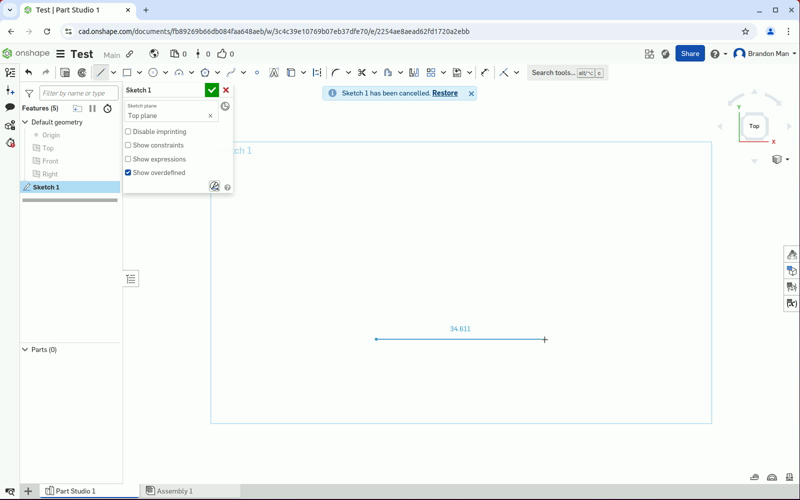
mouse_move(544, 227)
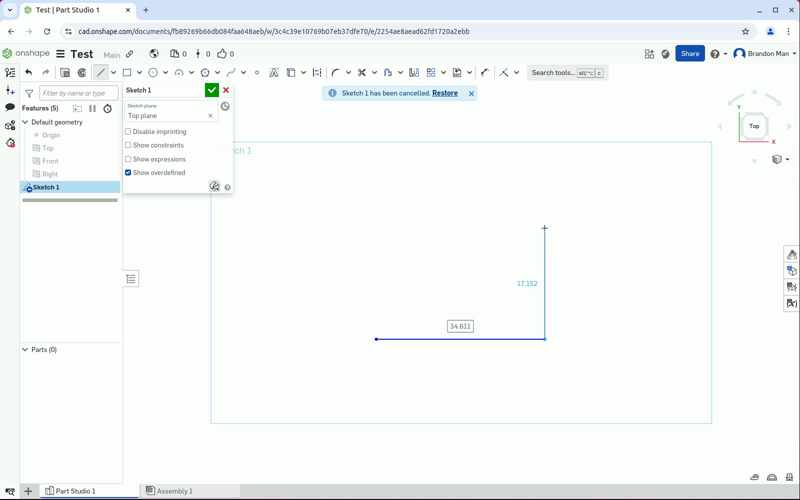
click(544, 227)
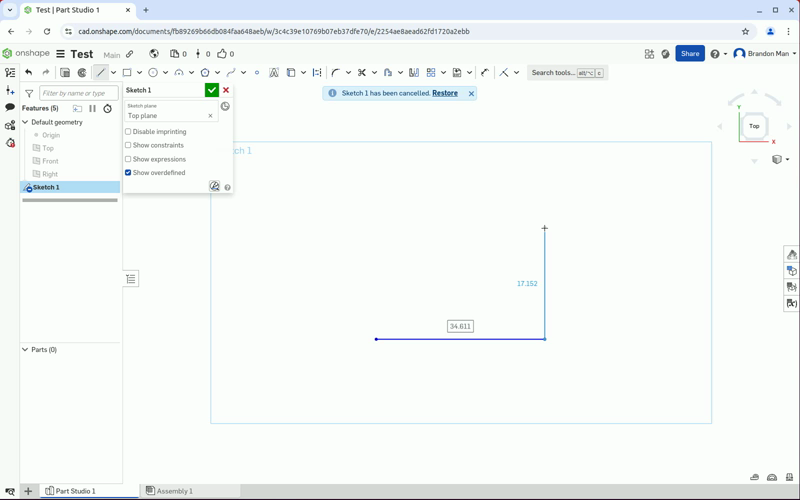
key_up(shift)
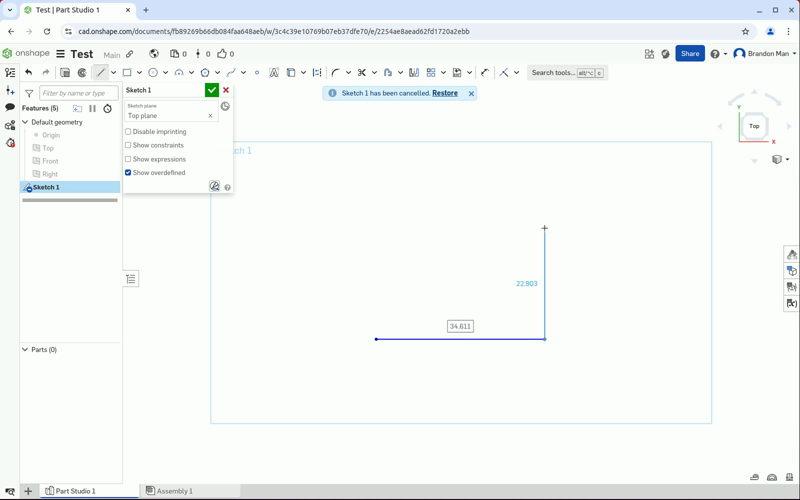
key_down(shift)
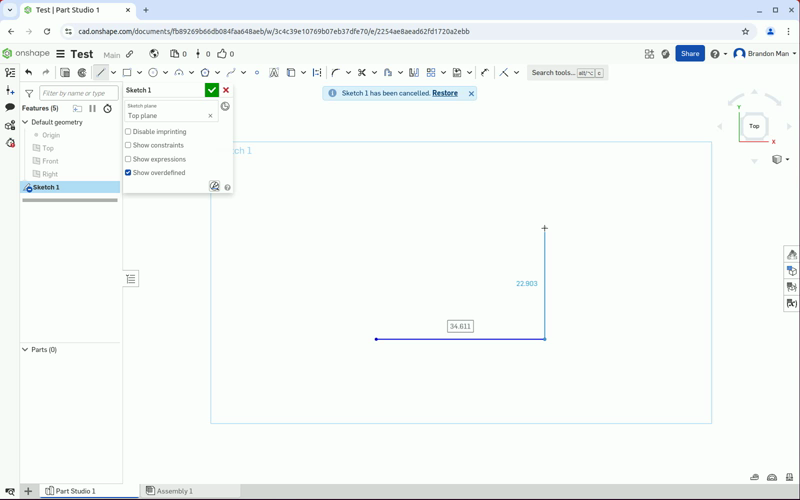
mouse_move(376, 227)
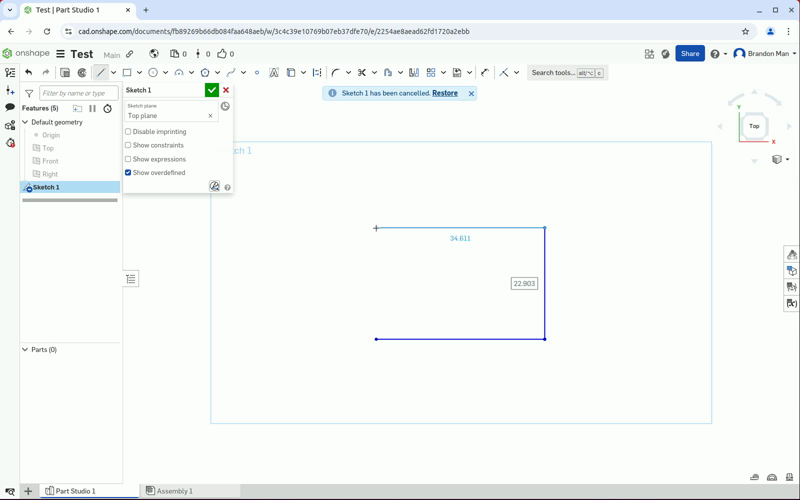
click(376, 227)
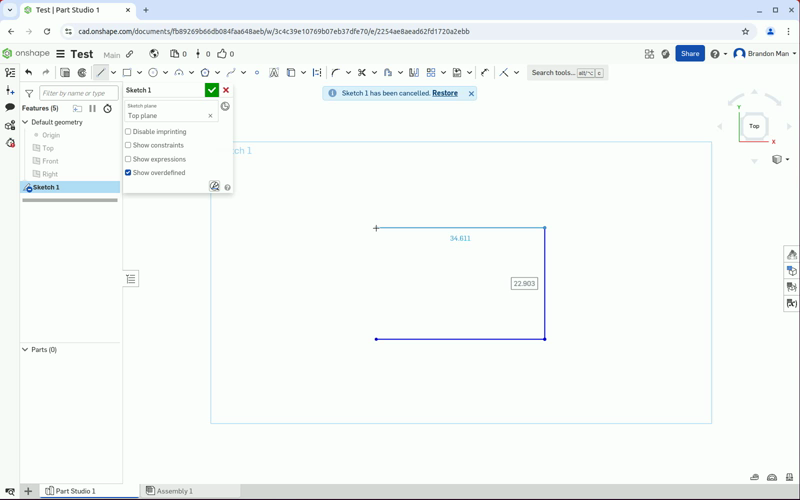
key_up(shift)
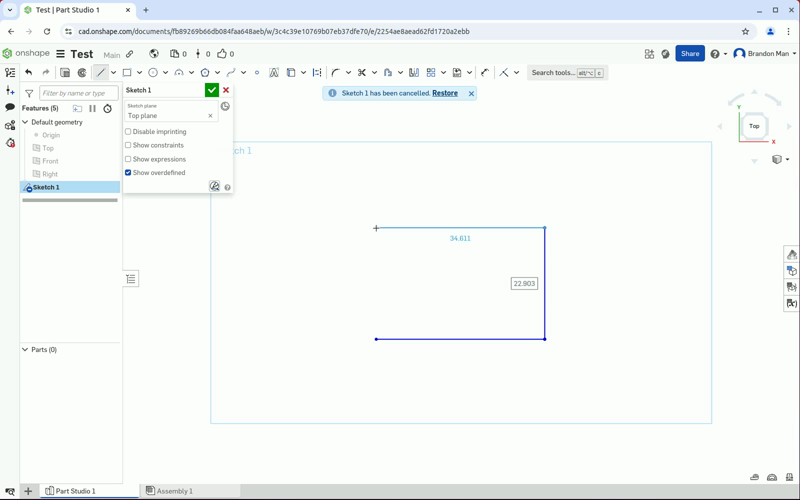
key_down(shift)
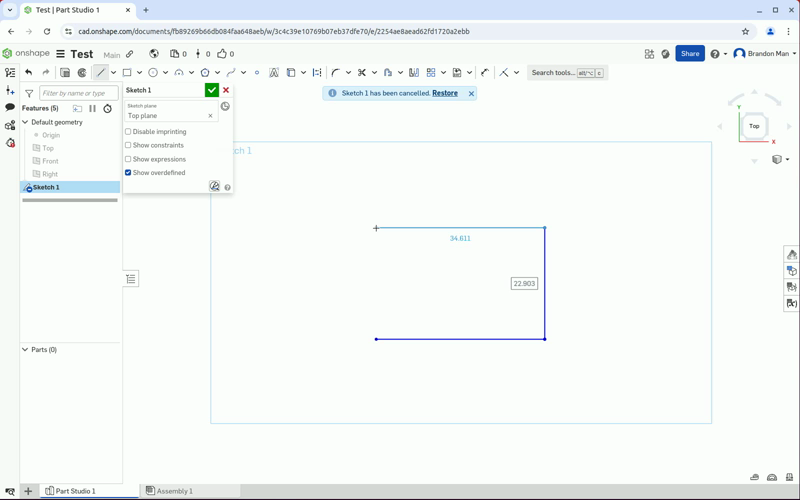
mouse_move(376, 339)
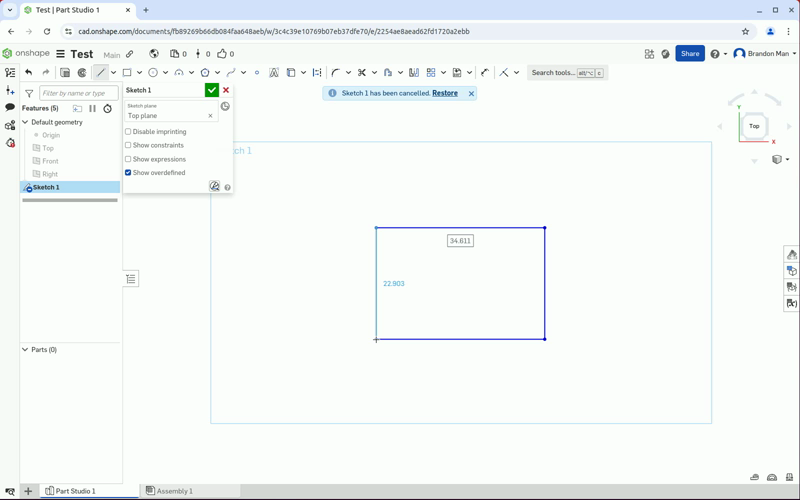
key_up(shift)
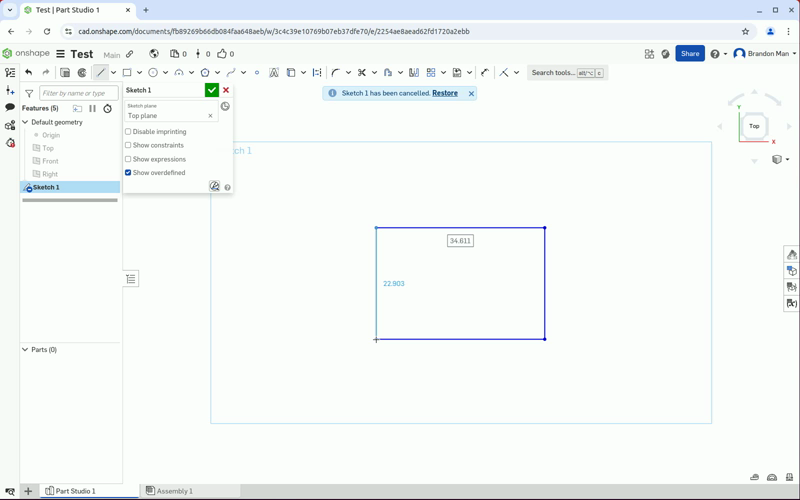
click(376, 339)
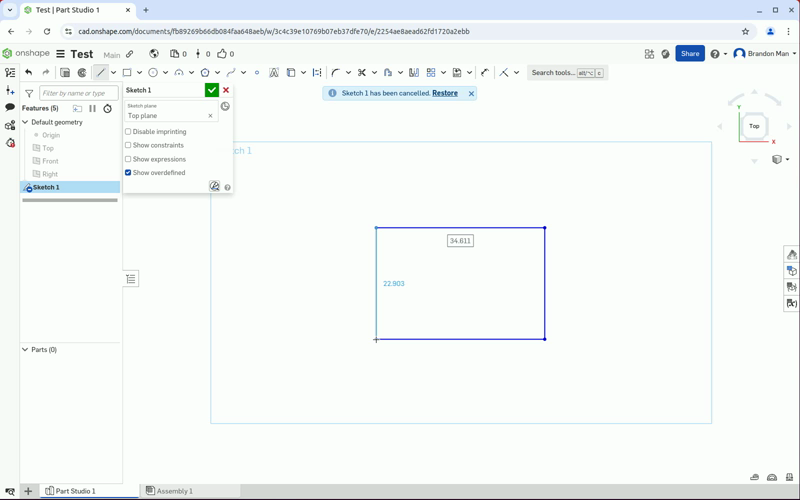
key(esc)
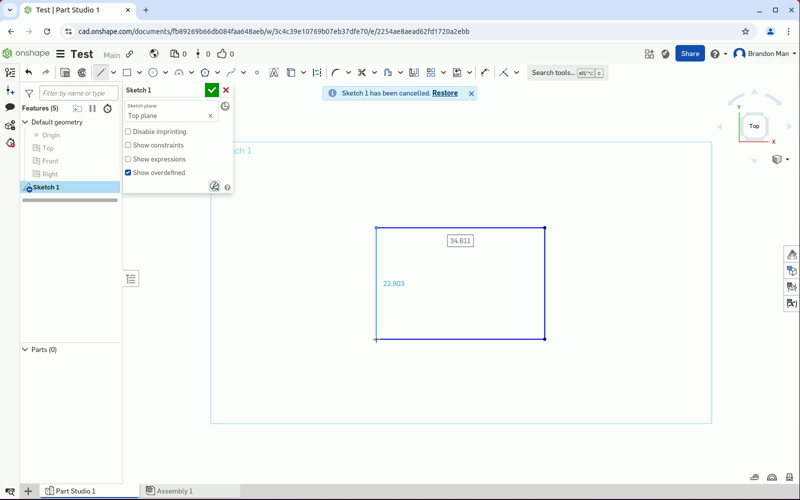
key(c)
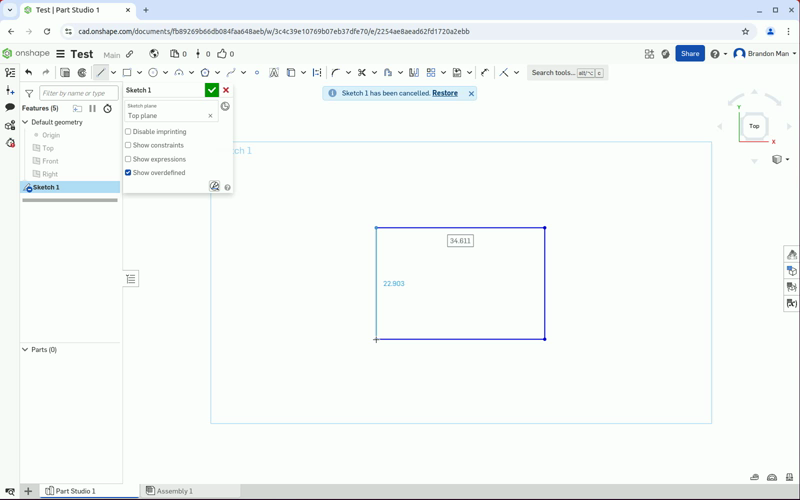
key_down(shift)
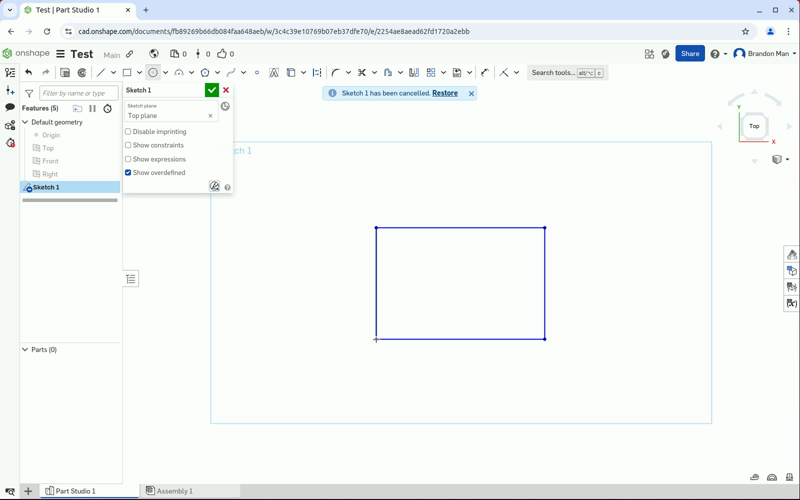
mouse_move(461, 282)
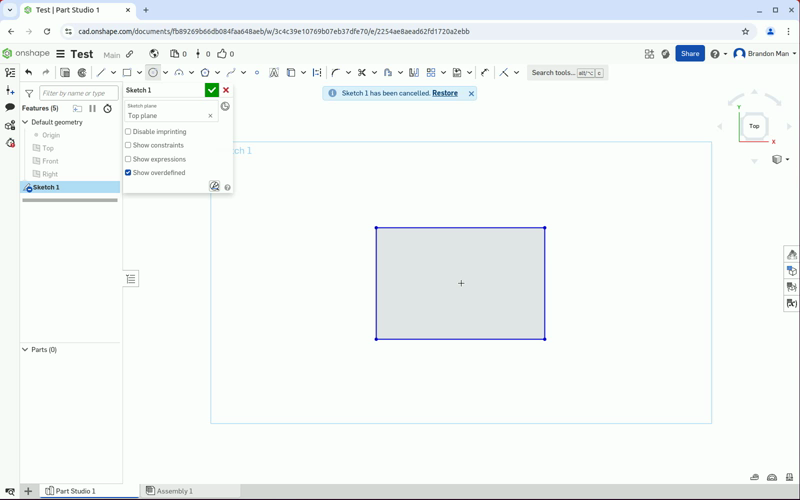
click(461, 282)
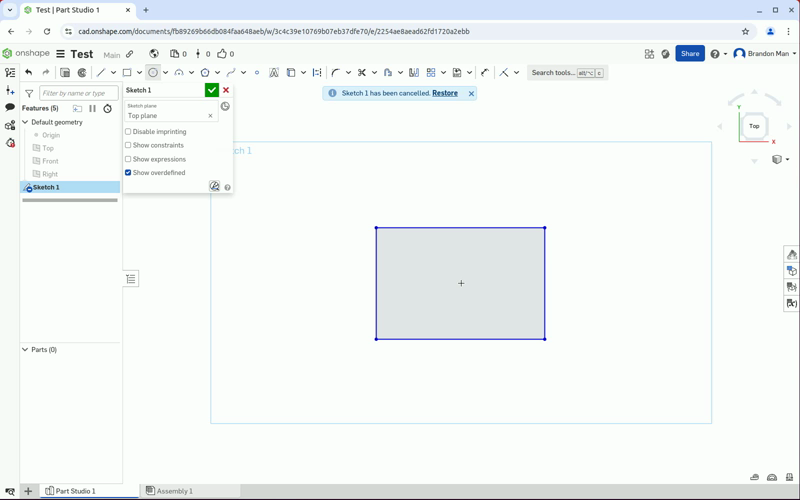
key_up(shift)
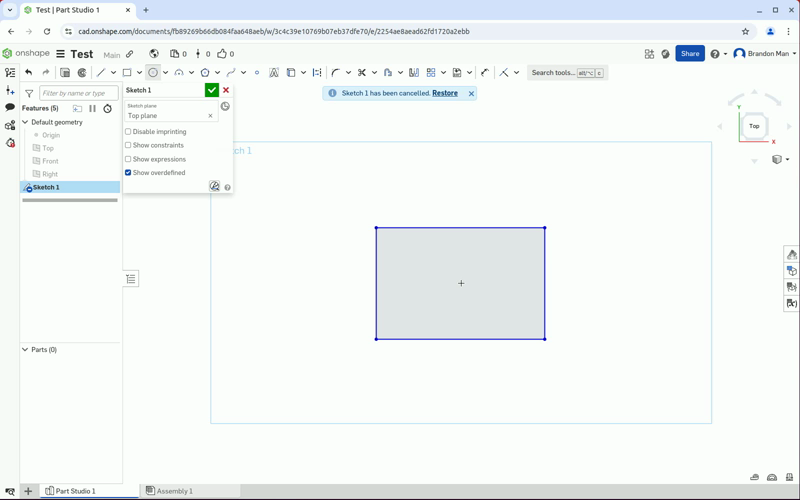
mouse_move(489, 282)
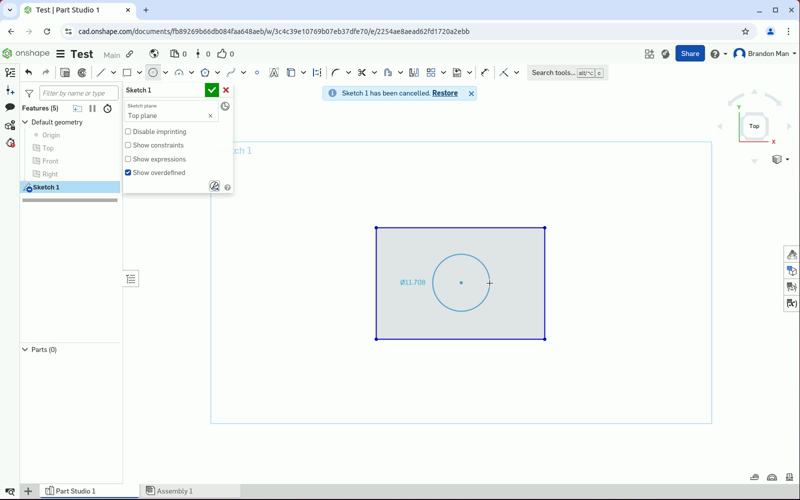
click(489, 282)
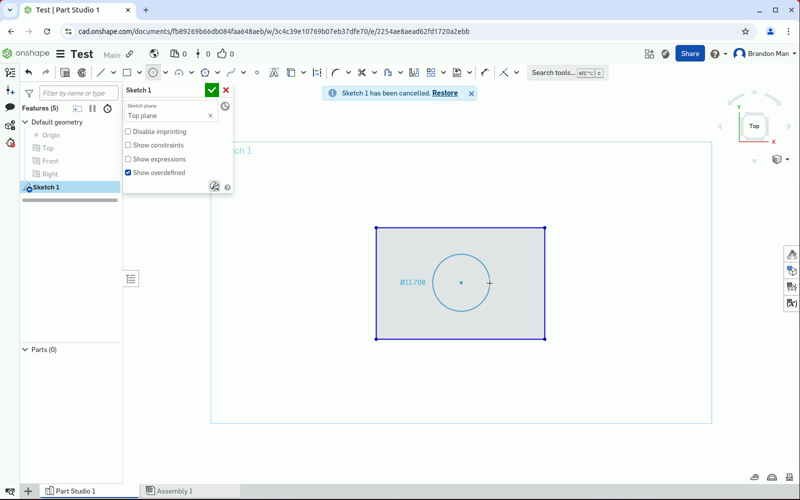
key(esc)
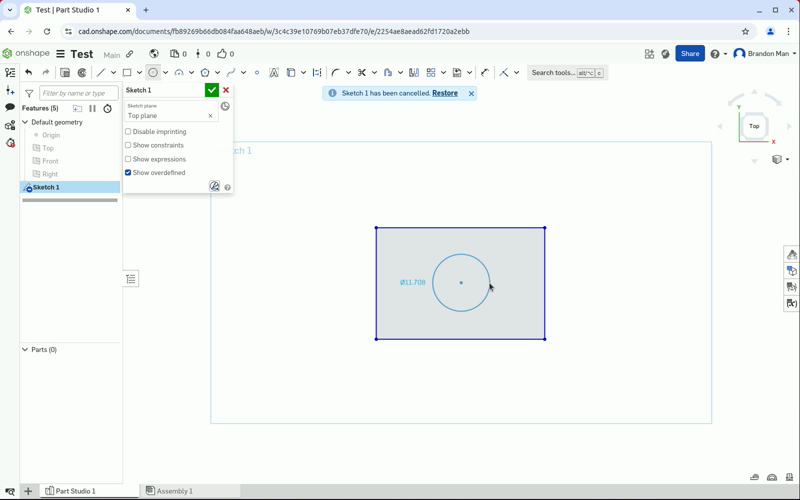
mouse_move(511, 289)
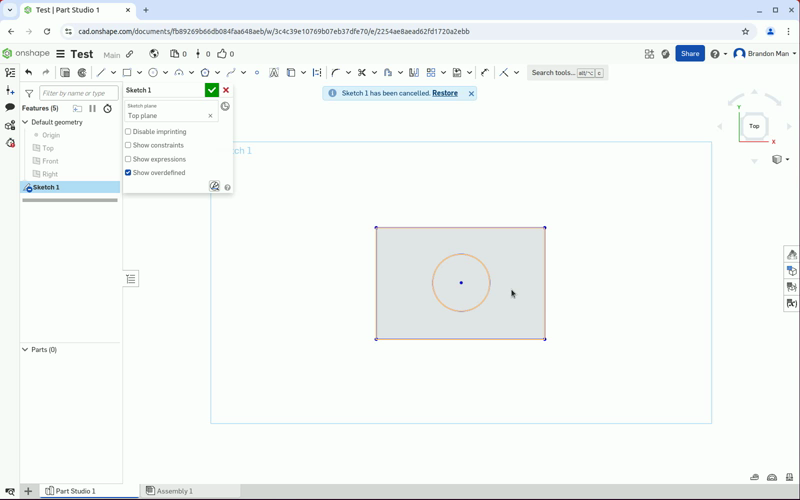
click(511, 289)
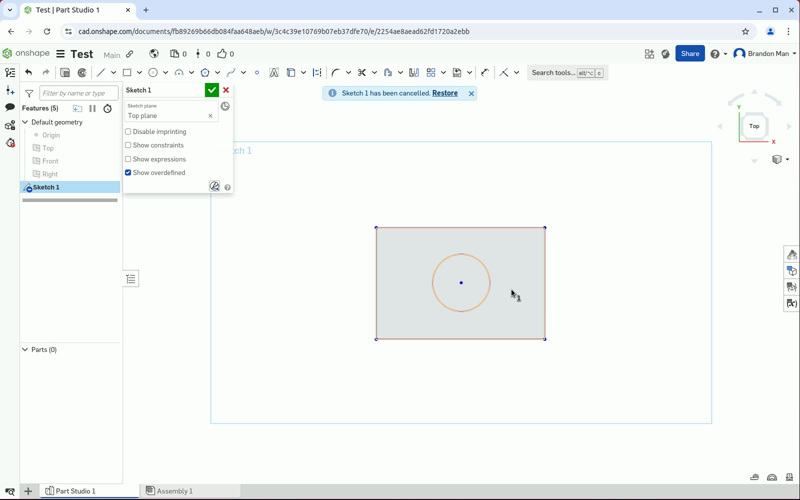
mouse_move(73, 352)
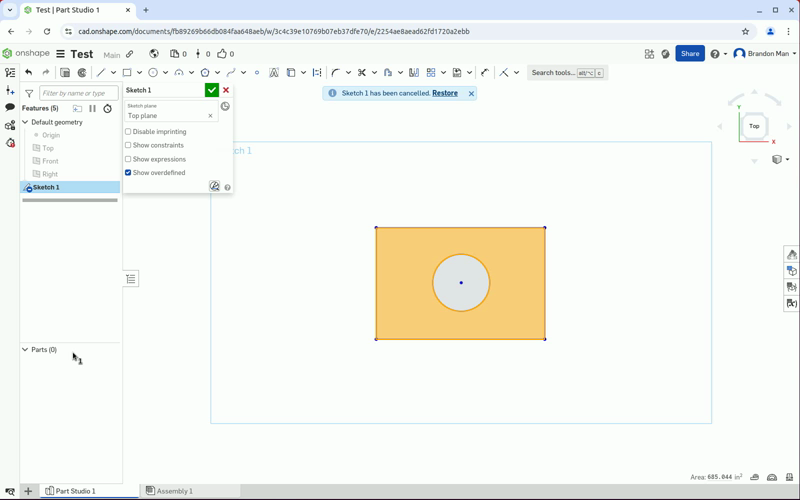
key(shift+y)
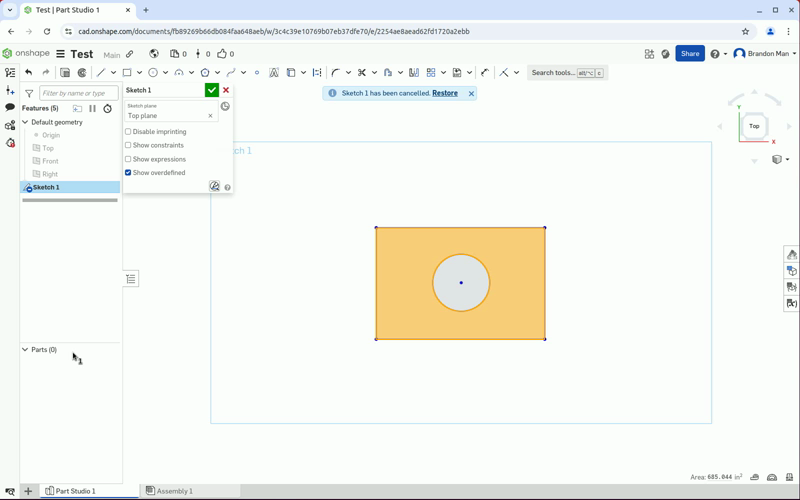
key(shift+e)
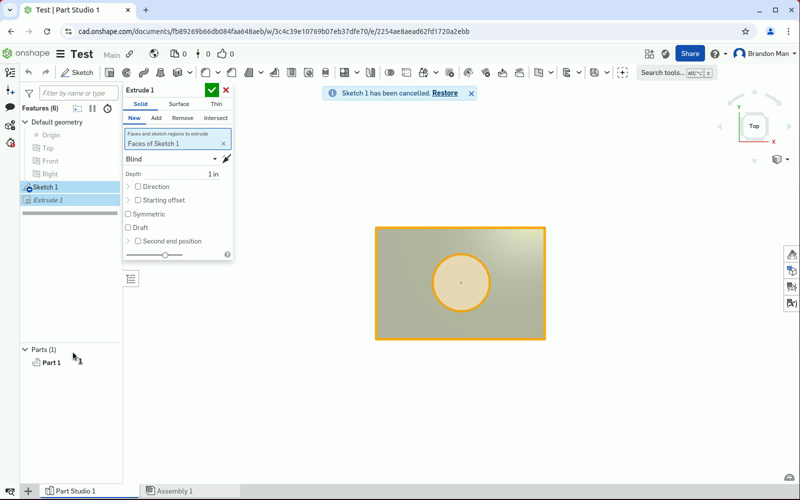
mouse_move(143, 106)
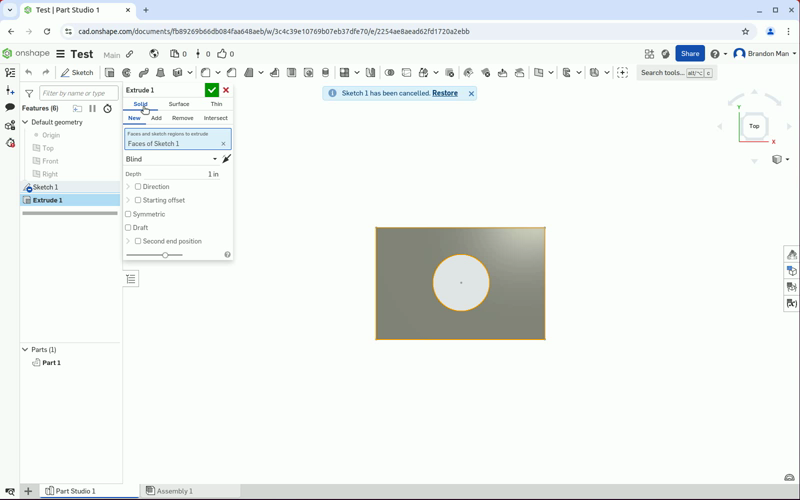
click(143, 106)
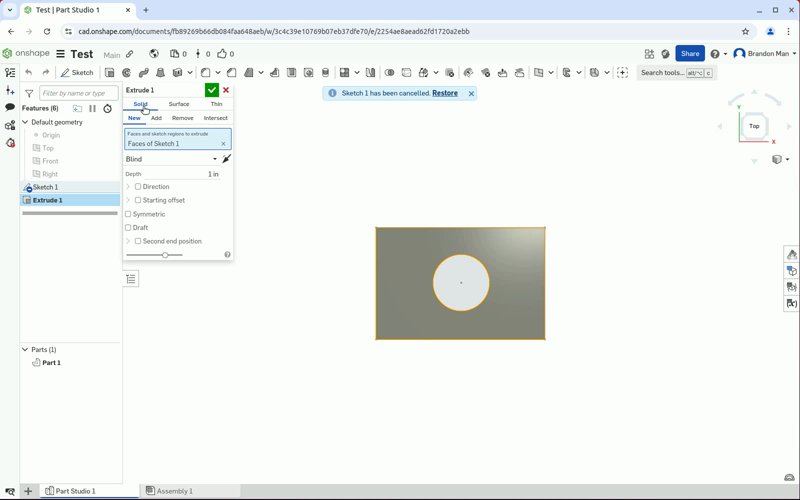
mouse_move(137, 120)
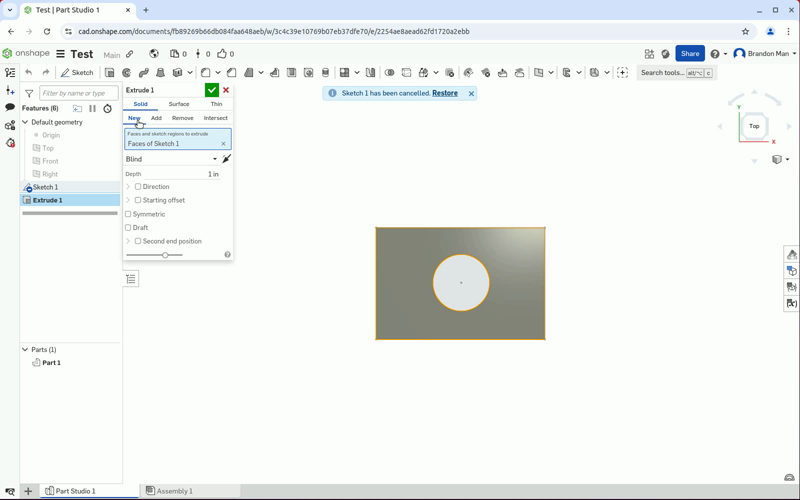
click(137, 120)
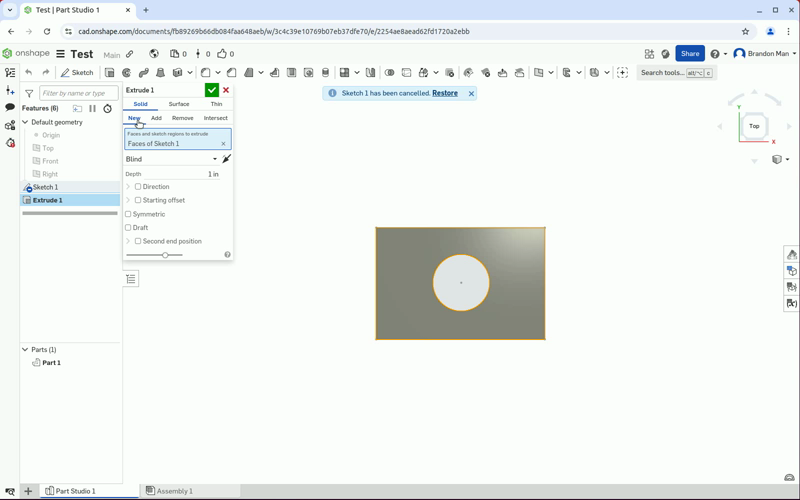
key(tab, 4)
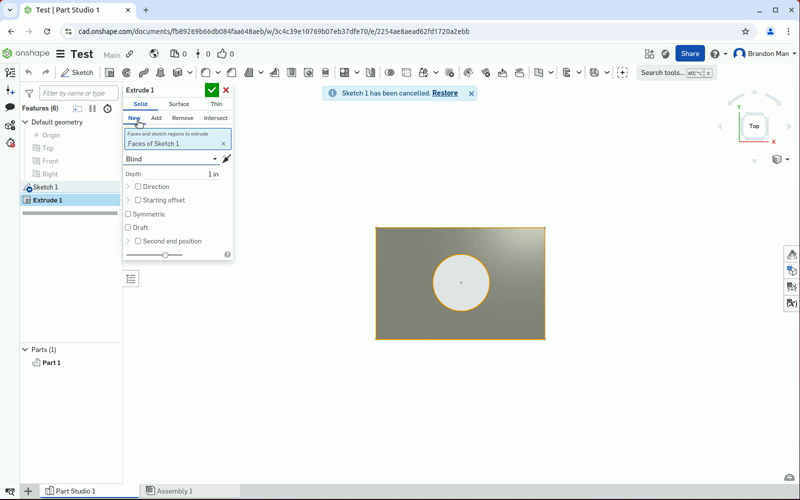
text(5.777)
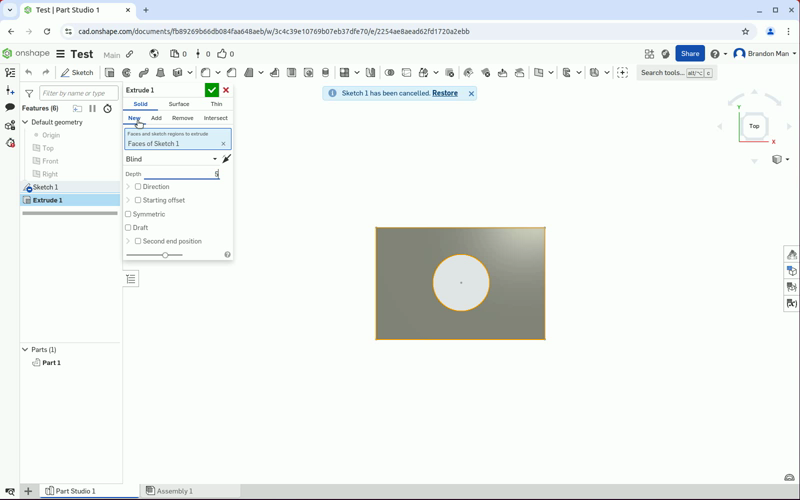
key(enter)
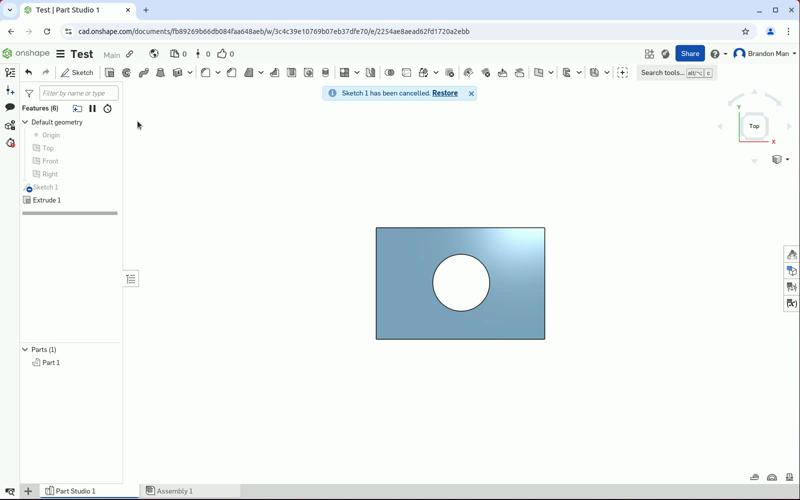
key(shift+h)
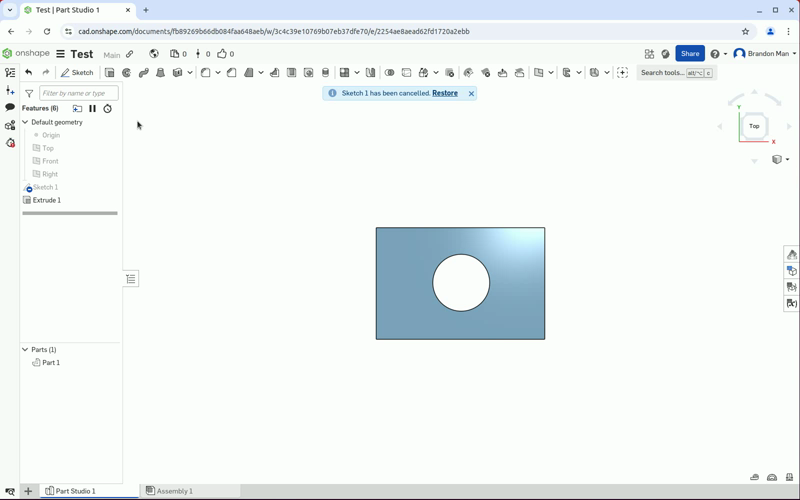
key(shift+h)
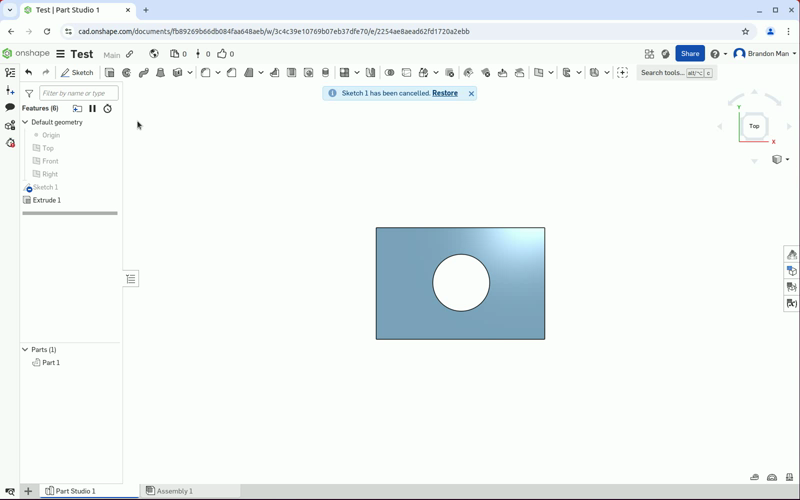
mouse_move(73, 189)
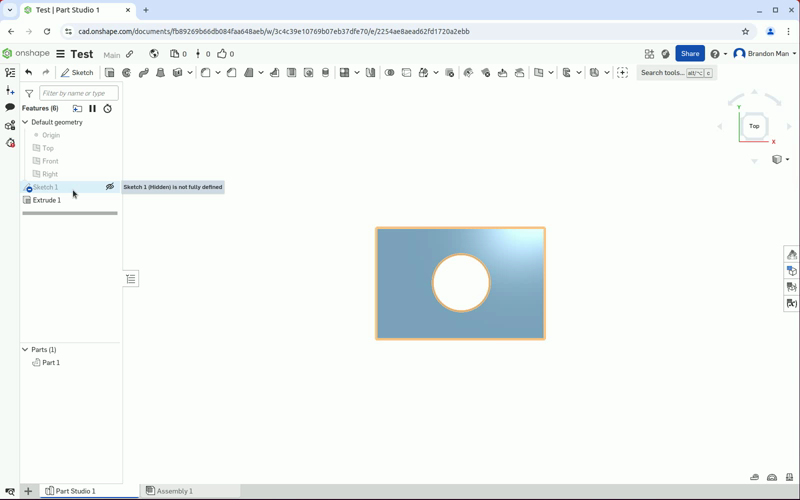
click(73, 189)
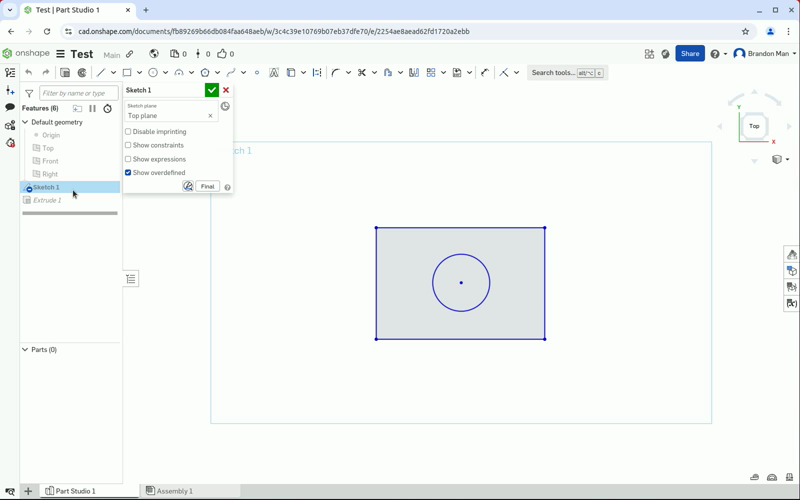
mouse_move(229, 92)
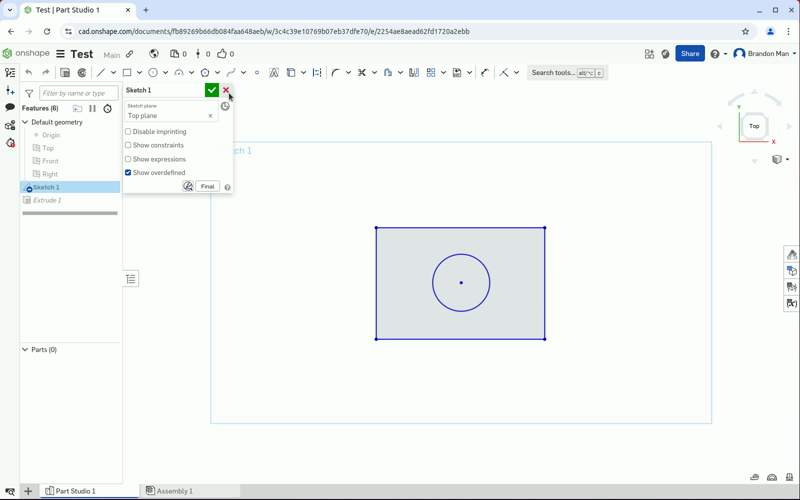
click(229, 92)
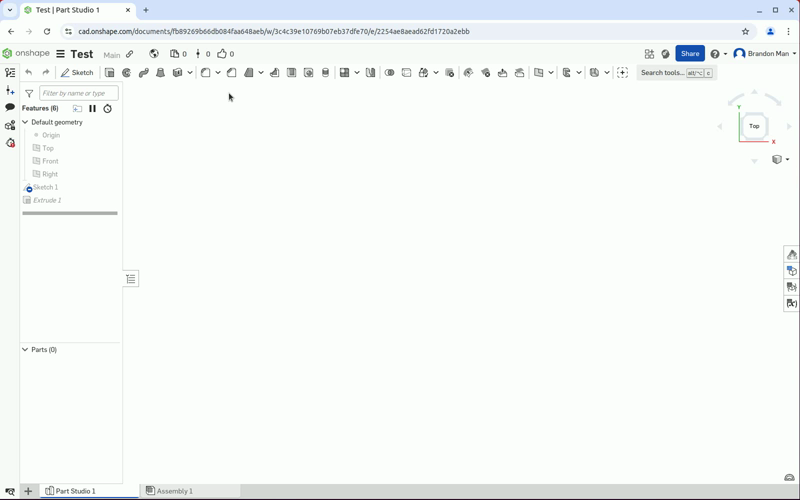
mouse_move(541, 75)
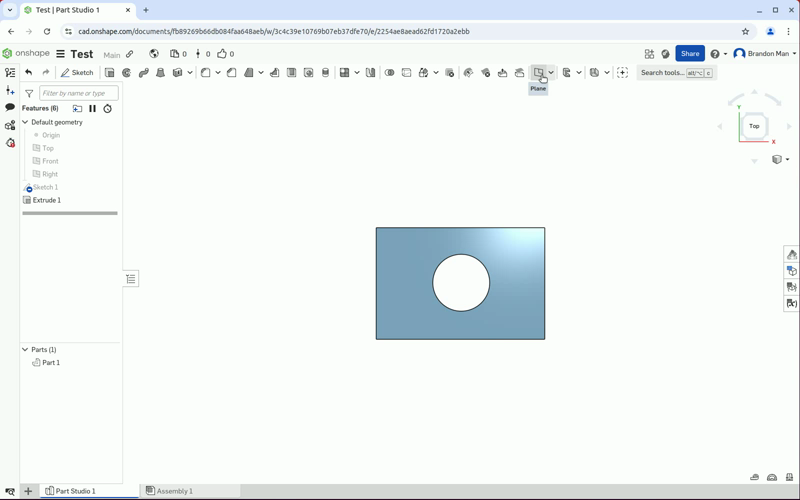
click(541, 75)
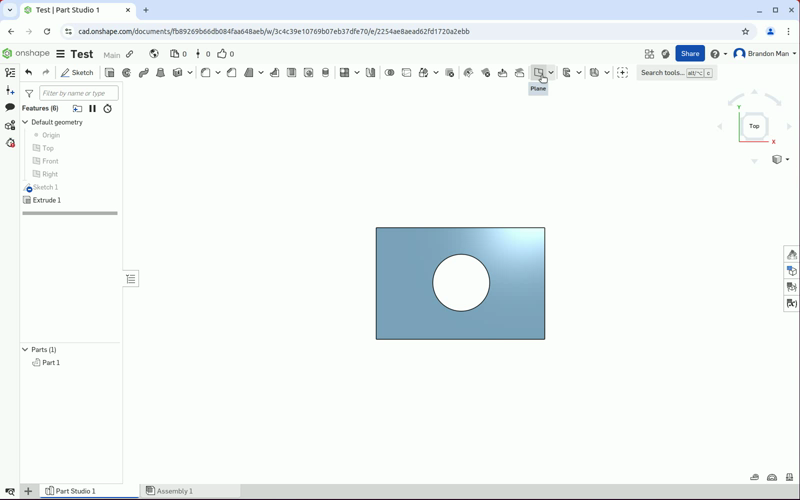
mouse_move(73, 150)
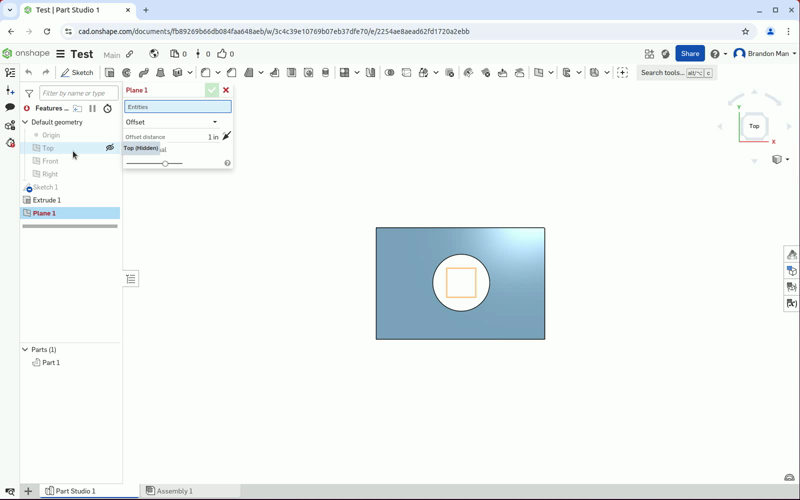
click(73, 150)
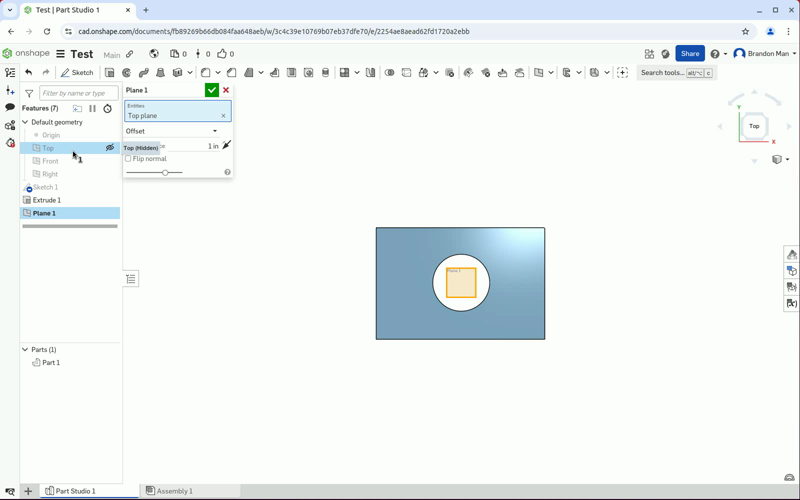
key(tab, 2)
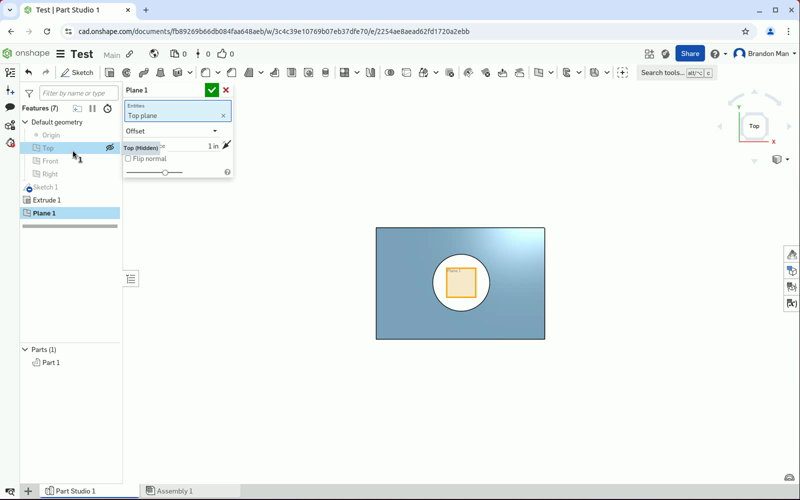
text(5.792)
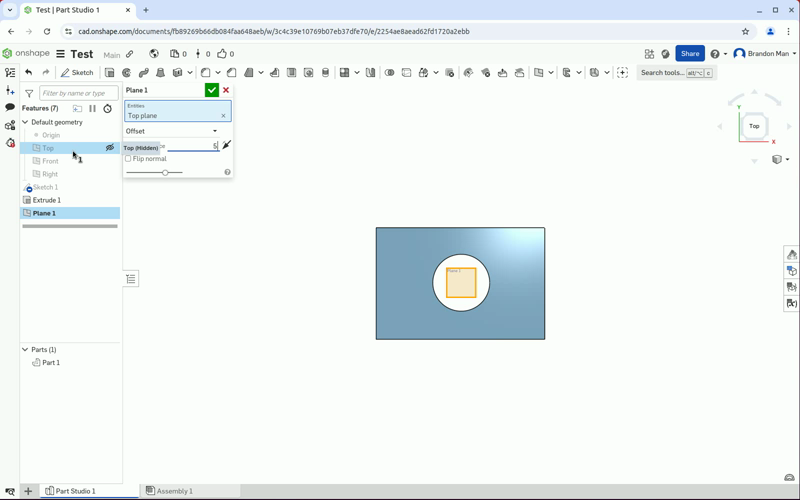
key(enter, 2)
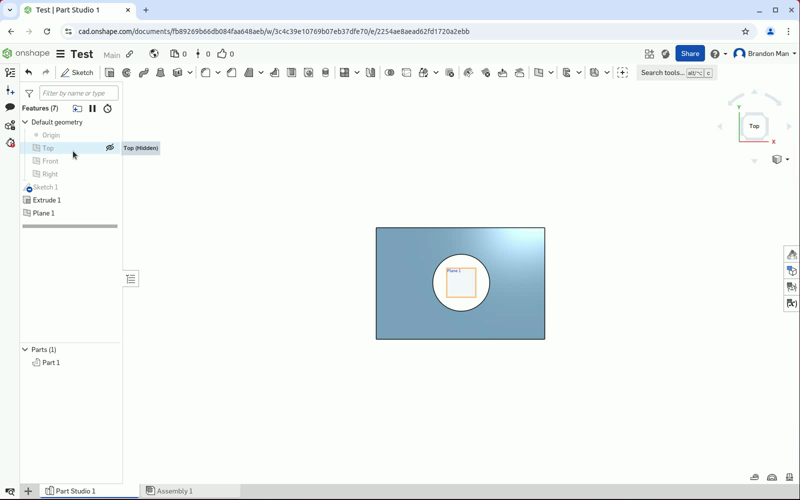
key(shift+s)
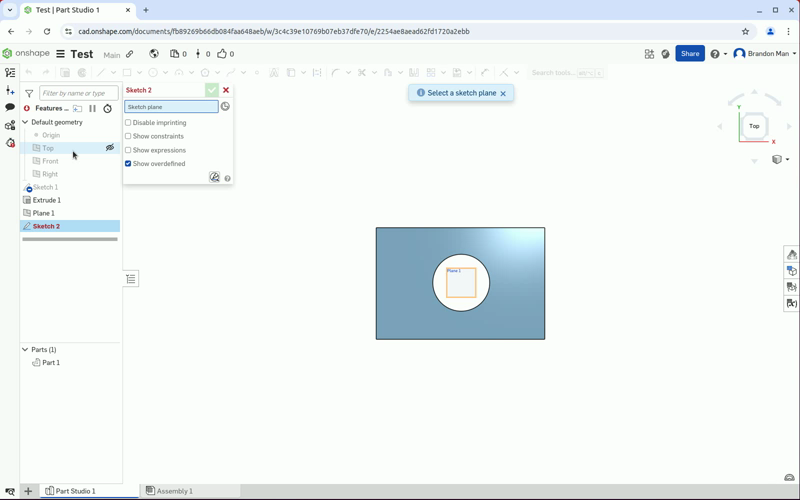
mouse_move(73, 215)
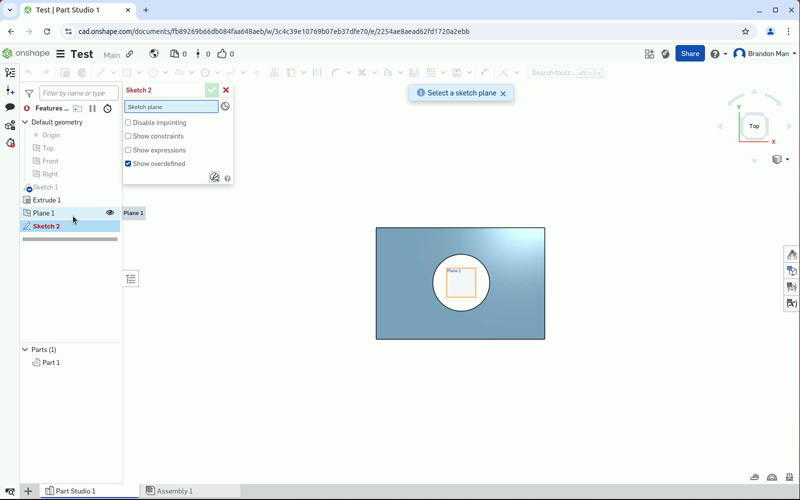
click(73, 215)
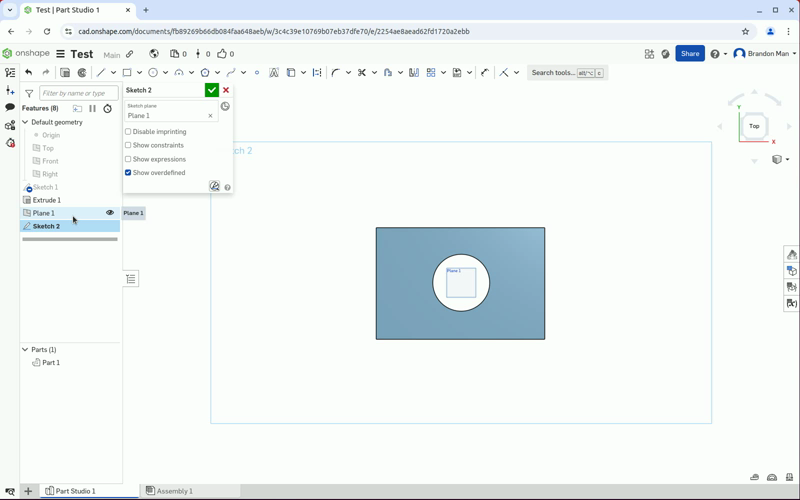
mouse_move(73, 352)
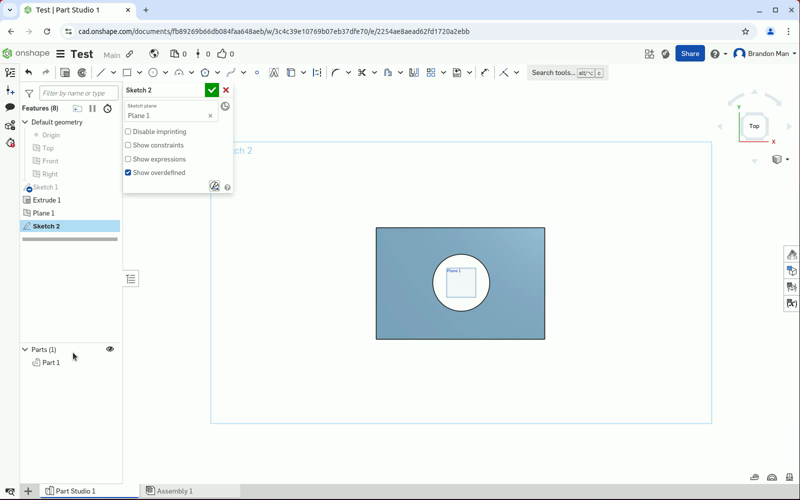
key(y)
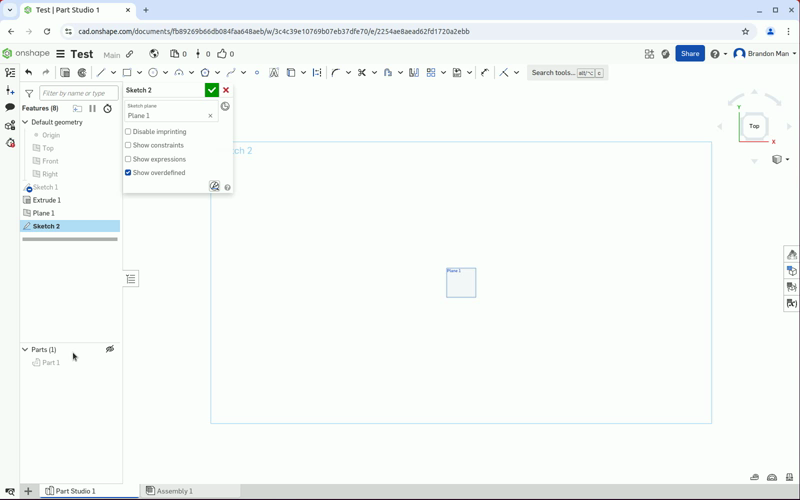
key(l)
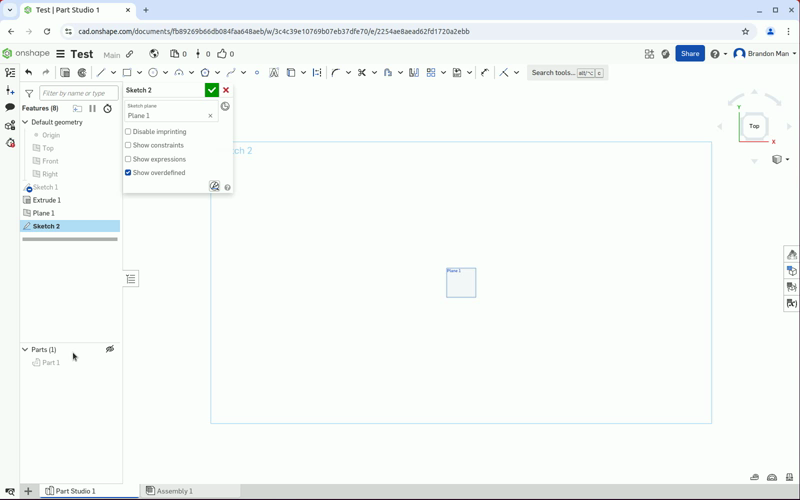
key_down(shift)
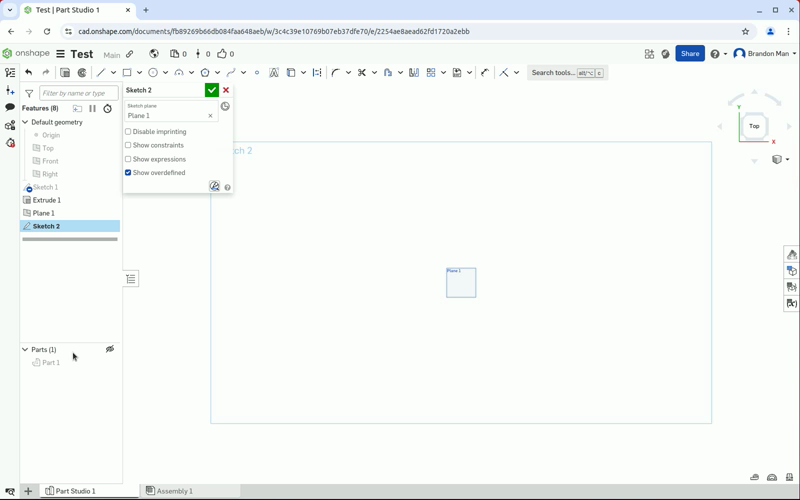
mouse_move(382, 339)
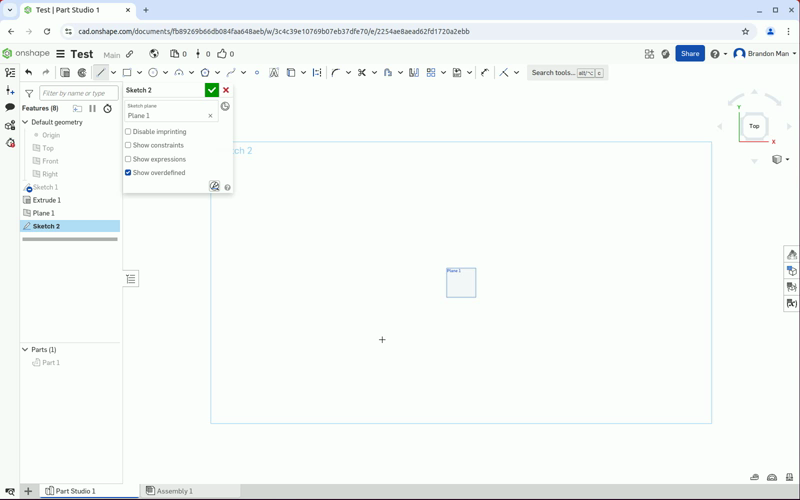
click(382, 339)
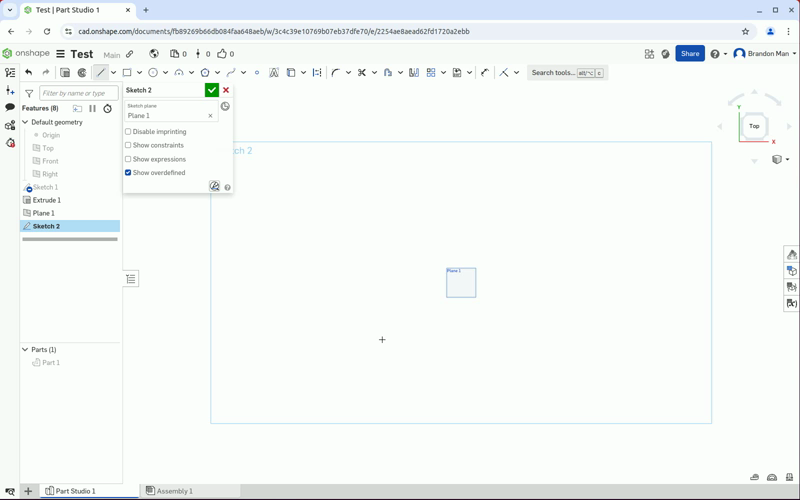
key_up(shift)
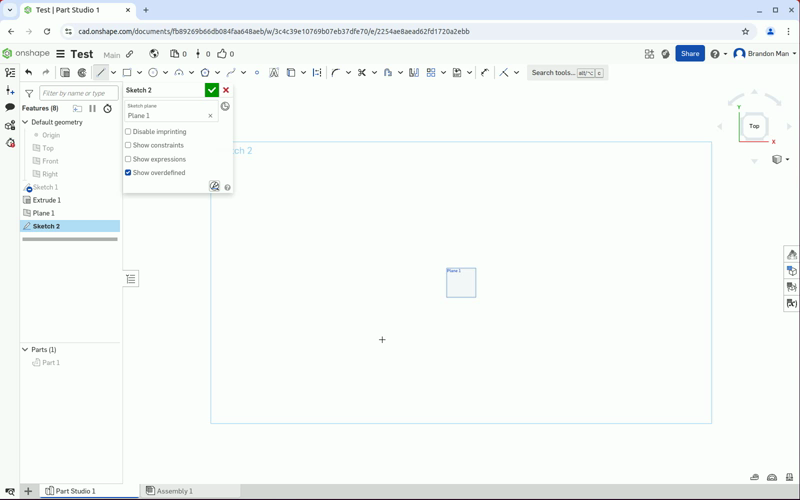
key_down(shift)
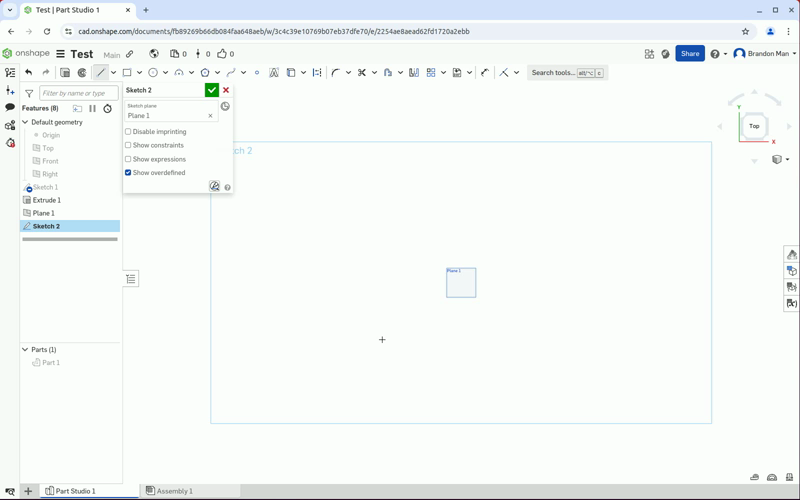
mouse_move(412, 339)
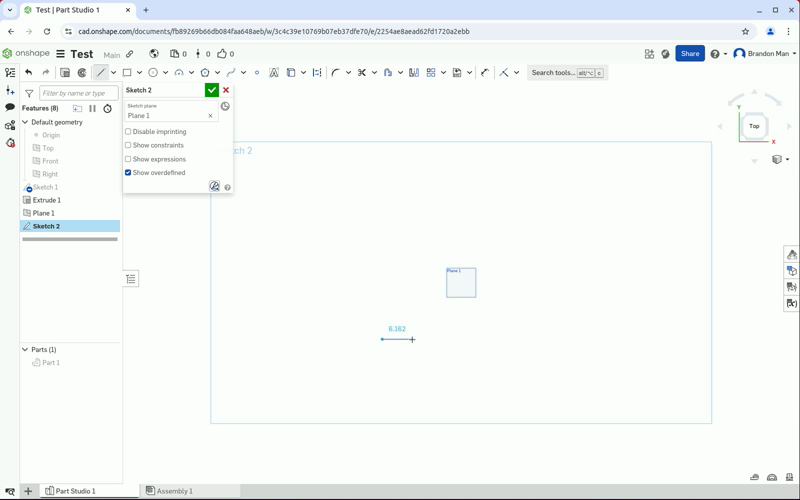
mouse_move(384, 339)
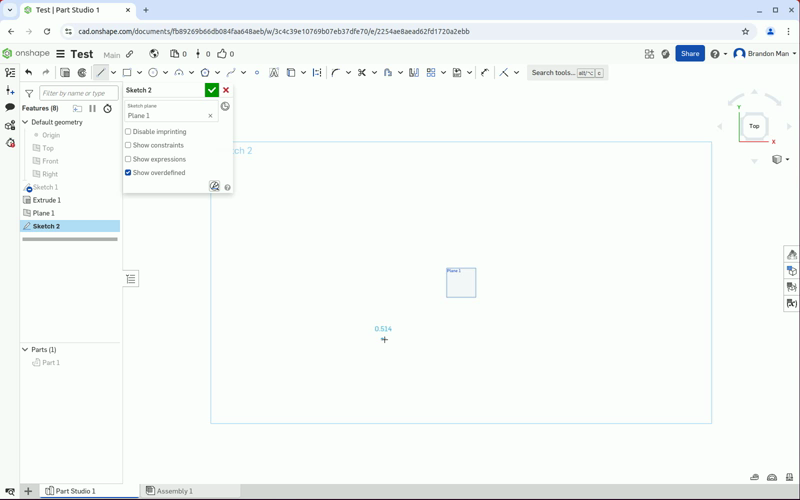
scroll(6)
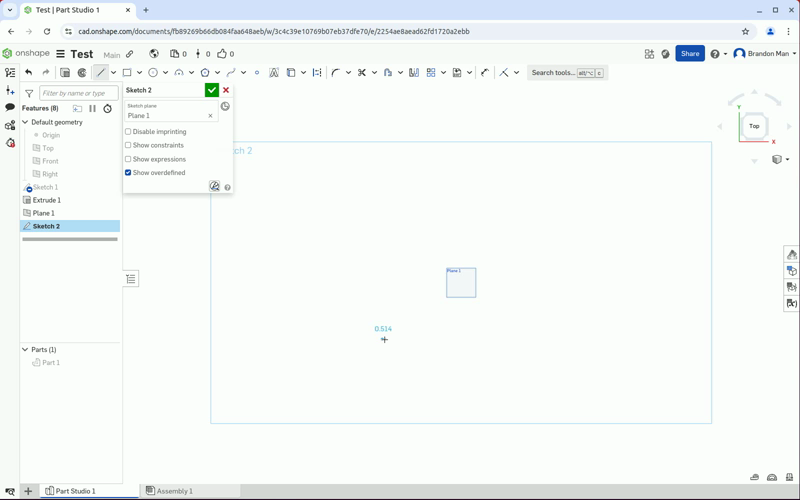
scroll(6)
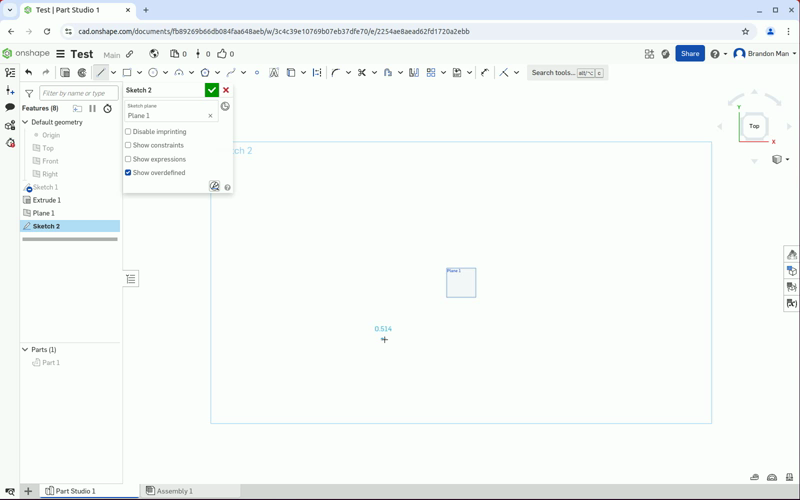
scroll(6)
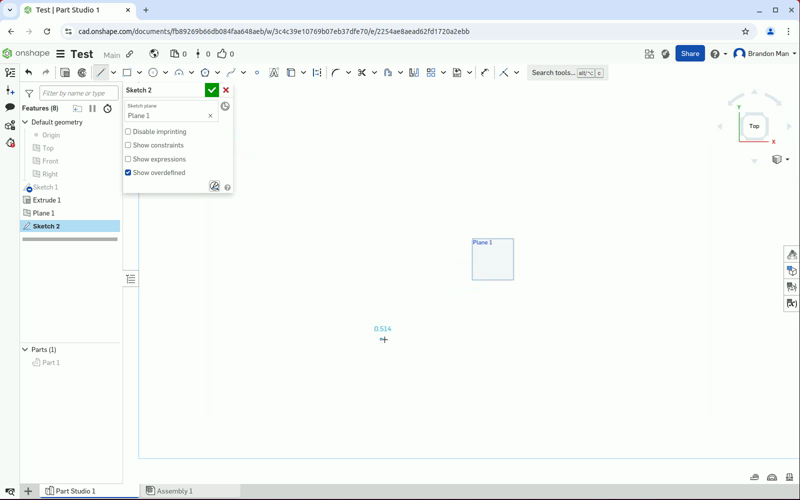
scroll(6)
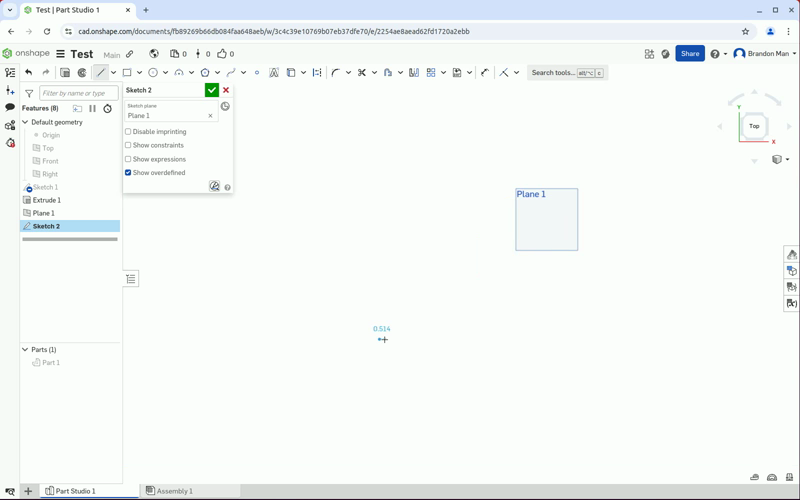
scroll(6)
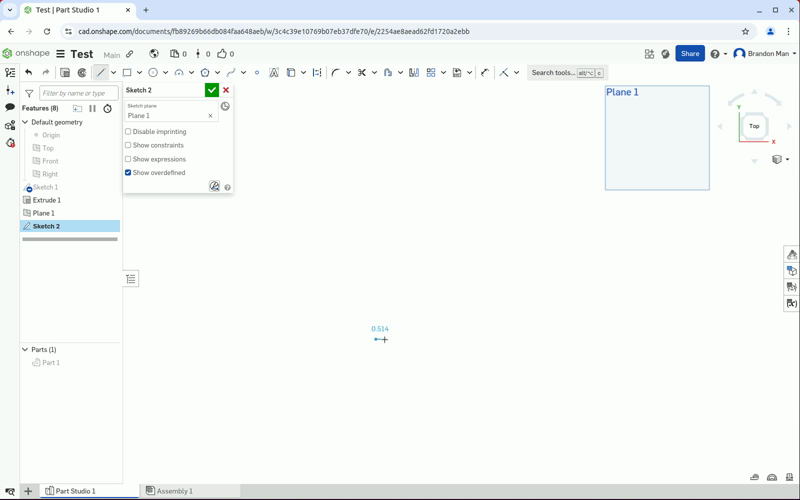
scroll(6)
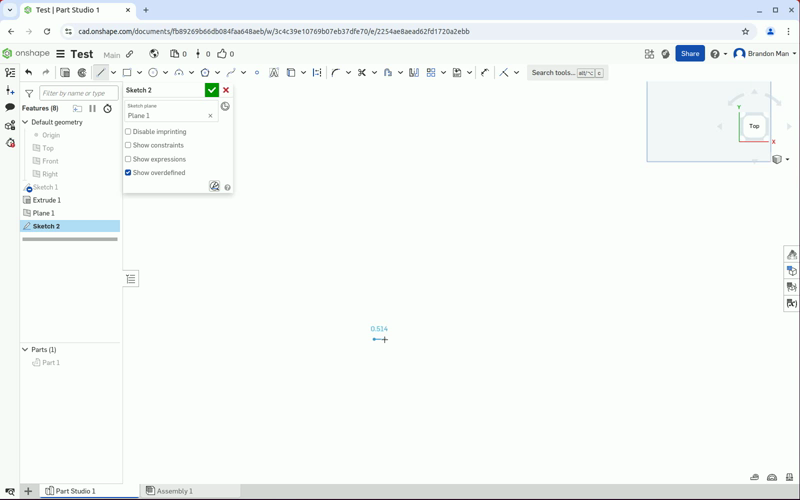
scroll(6)
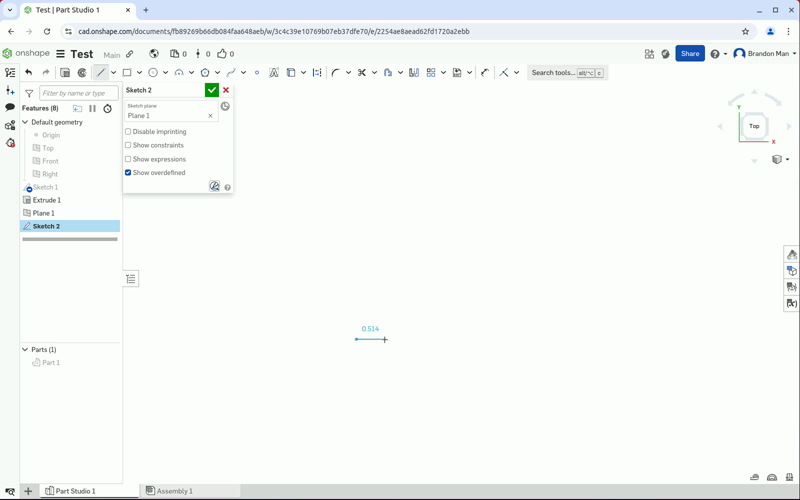
click(384, 339)
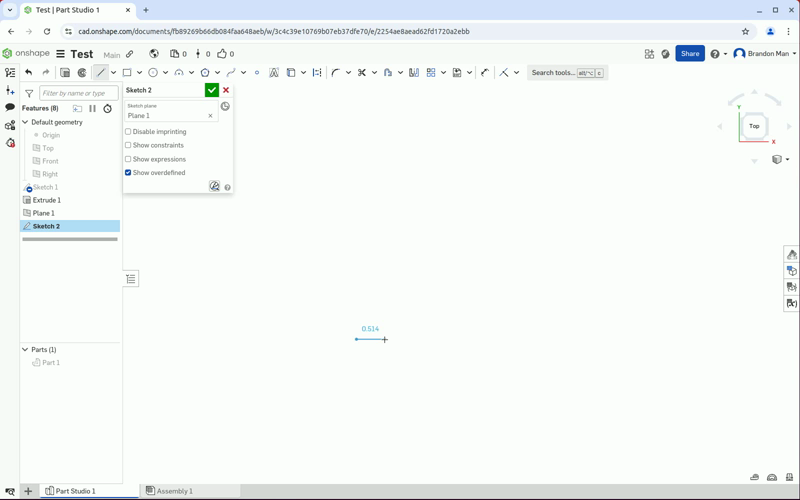
scroll(-6)
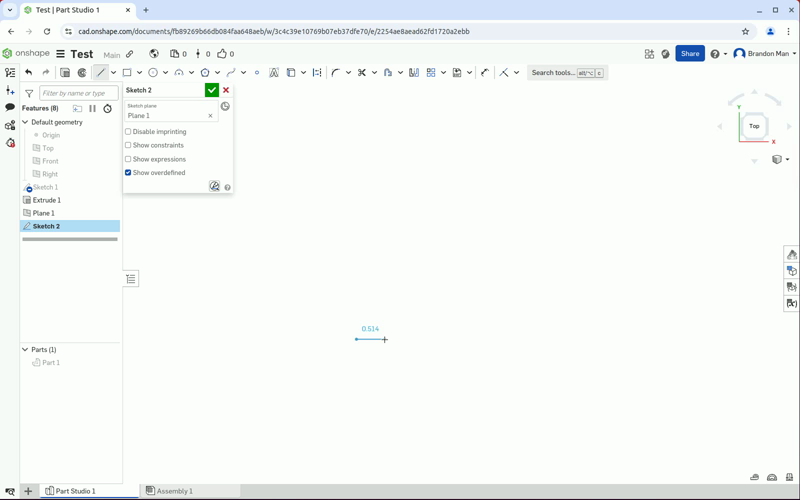
scroll(-6)
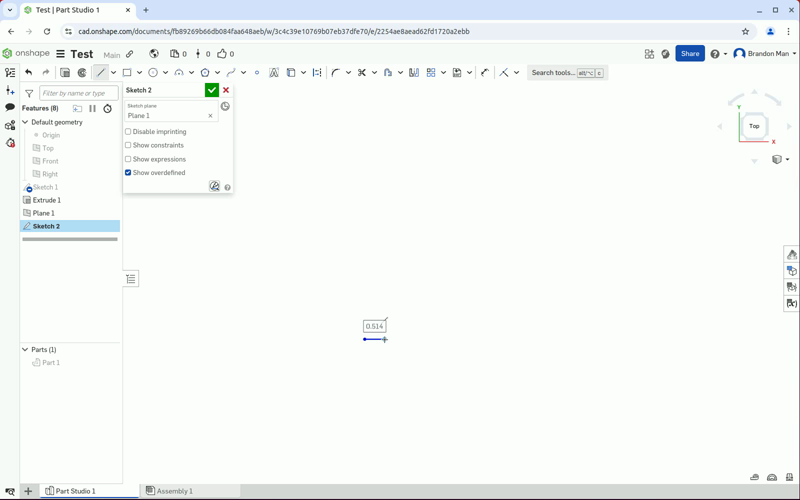
scroll(-6)
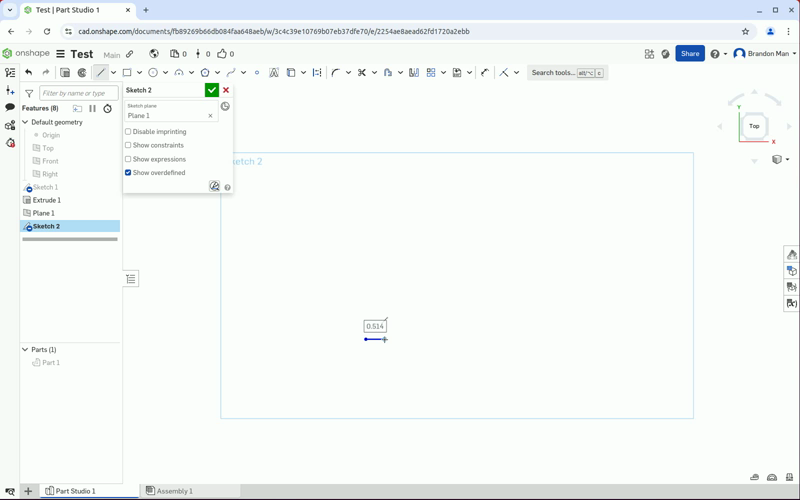
scroll(-6)
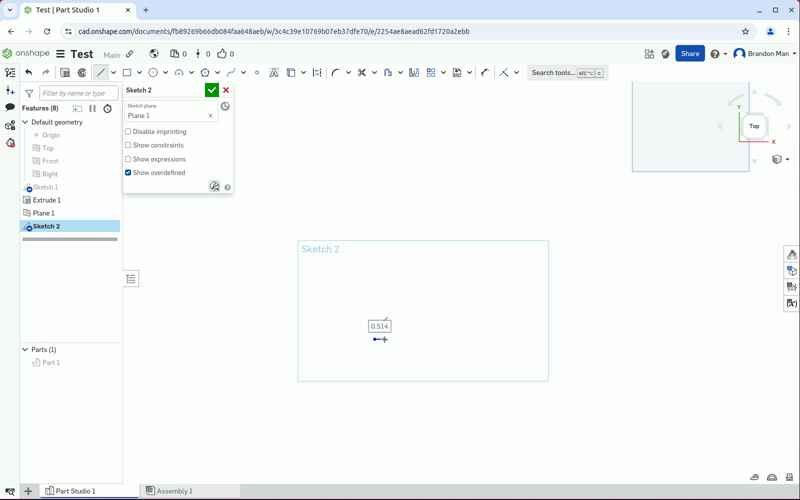
scroll(-6)
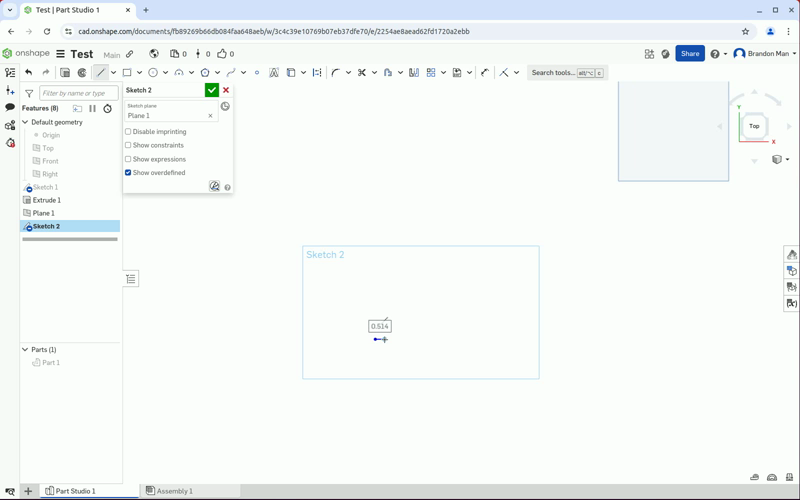
scroll(-6)
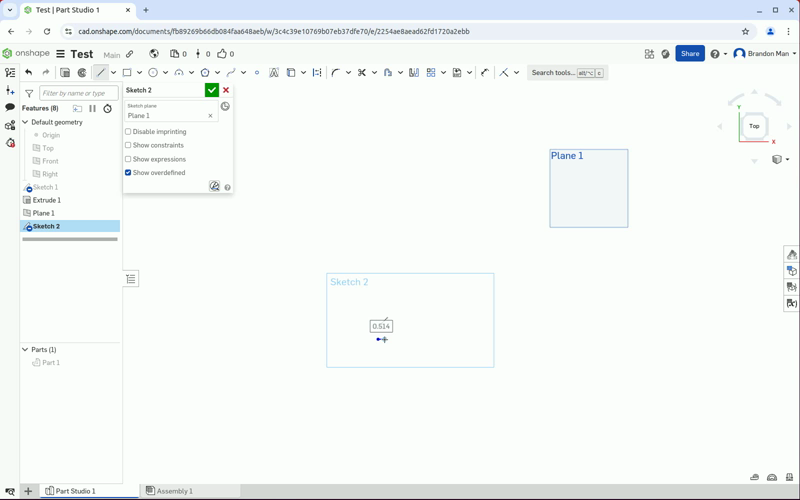
scroll(-6)
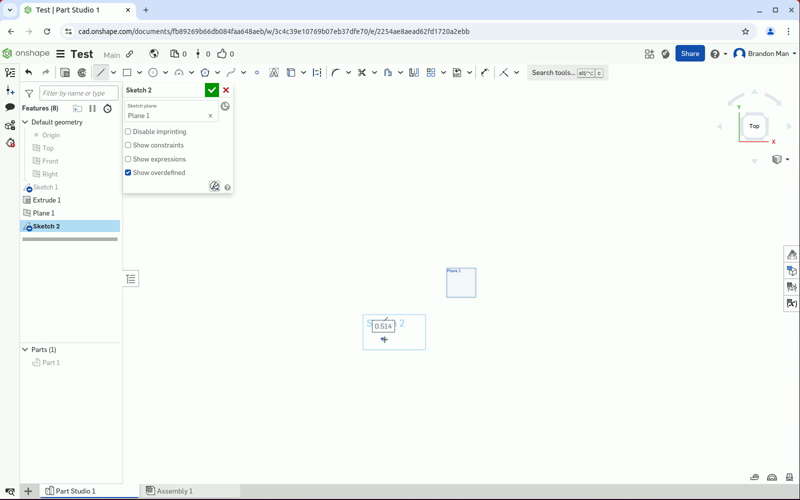
key_up(shift)
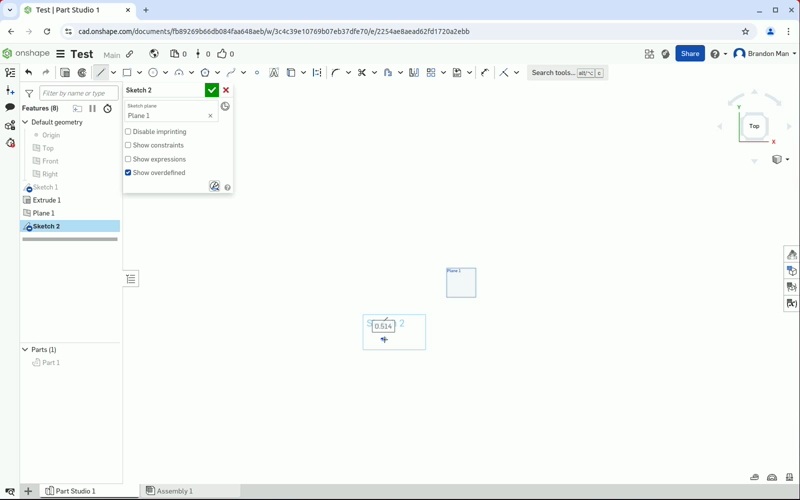
key_down(shift)
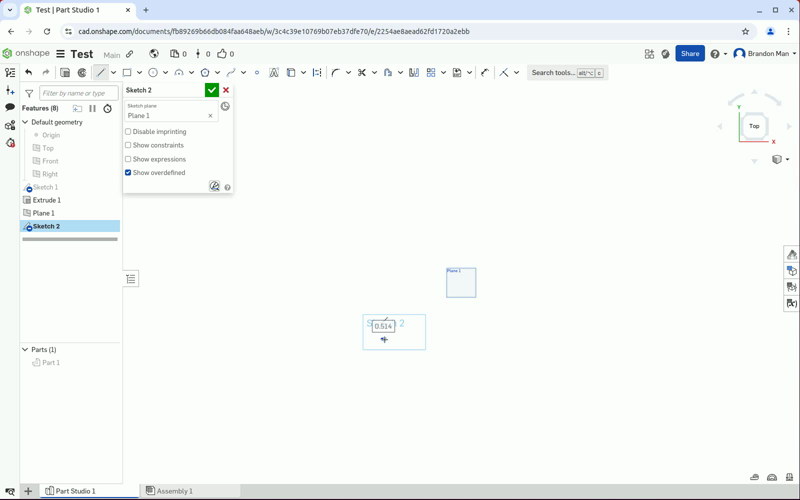
mouse_move(384, 226)
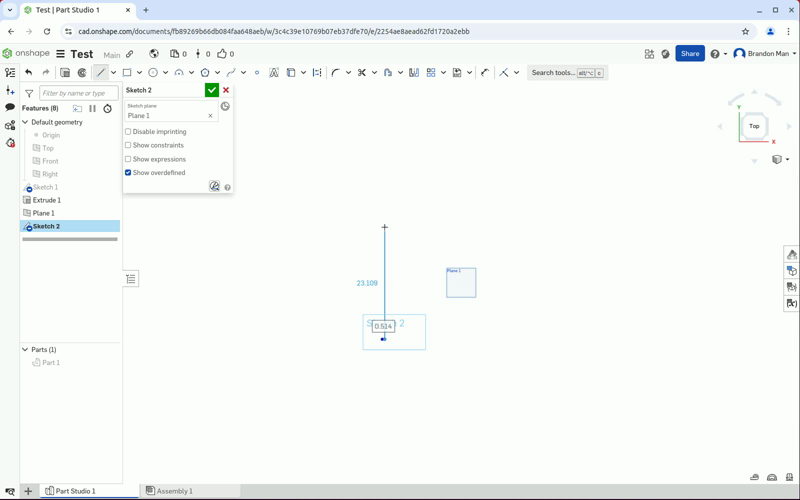
click(384, 226)
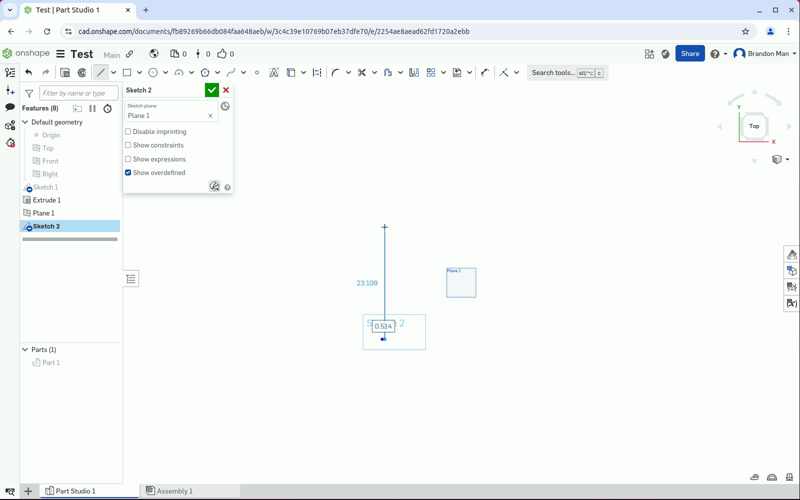
key_up(shift)
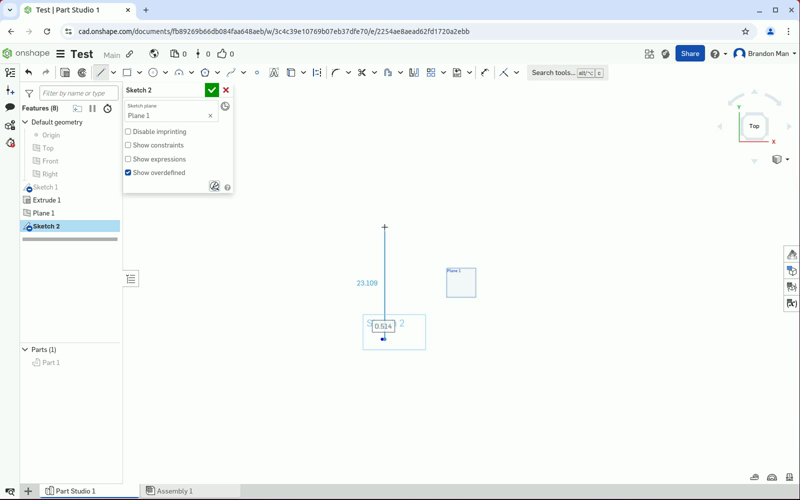
key_down(shift)
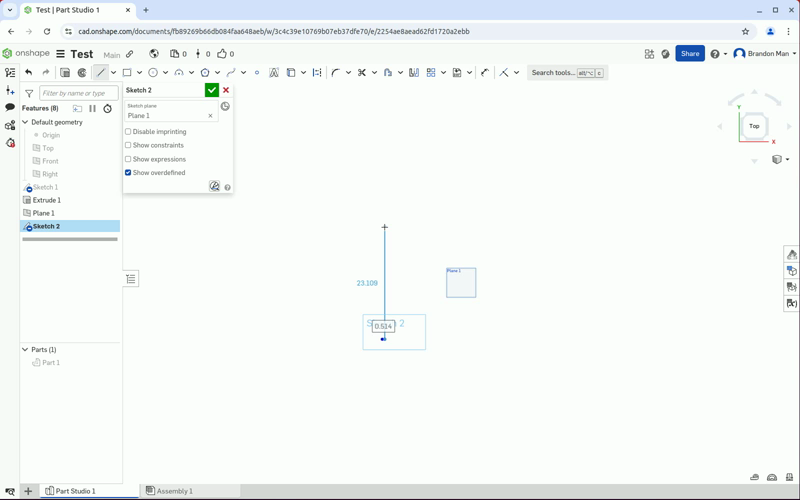
mouse_move(414, 226)
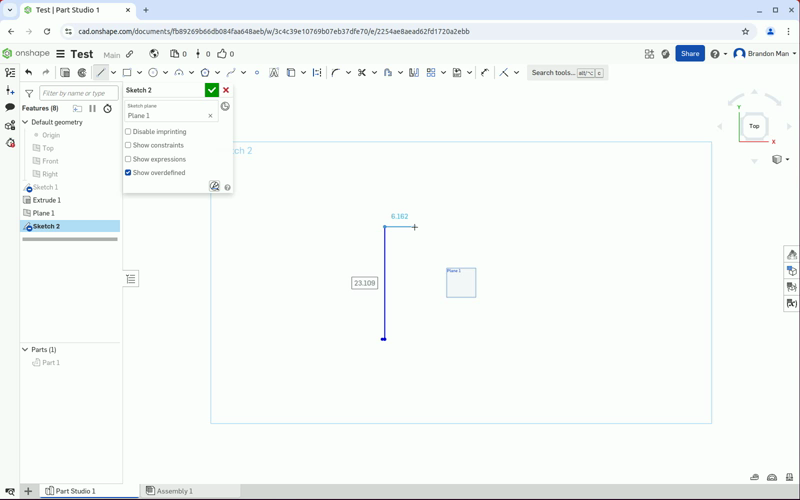
mouse_move(382, 226)
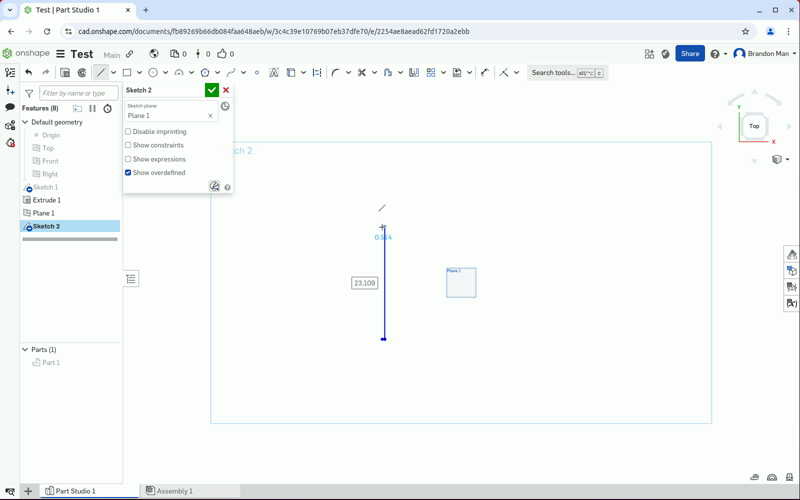
scroll(6)
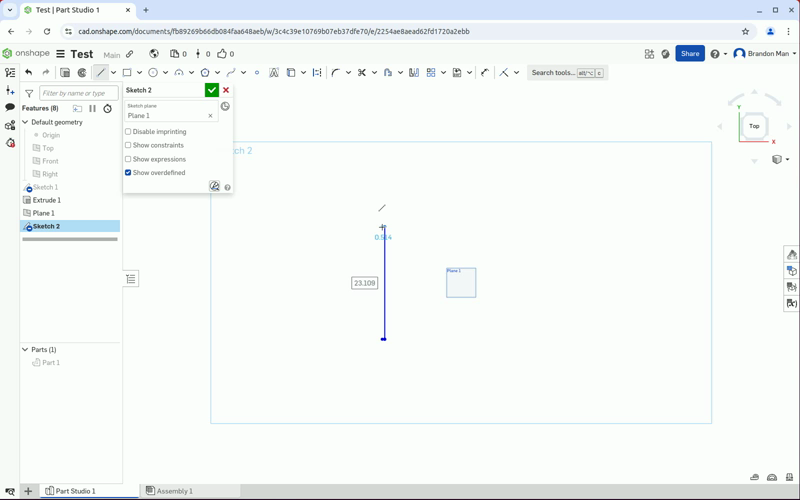
scroll(6)
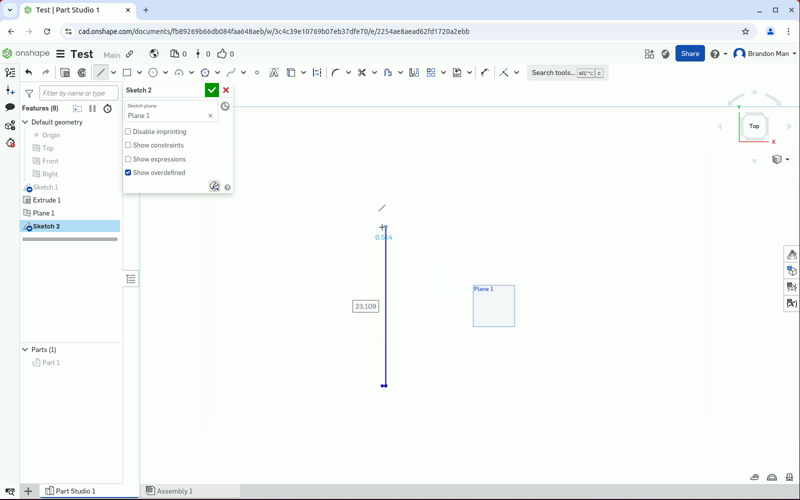
scroll(6)
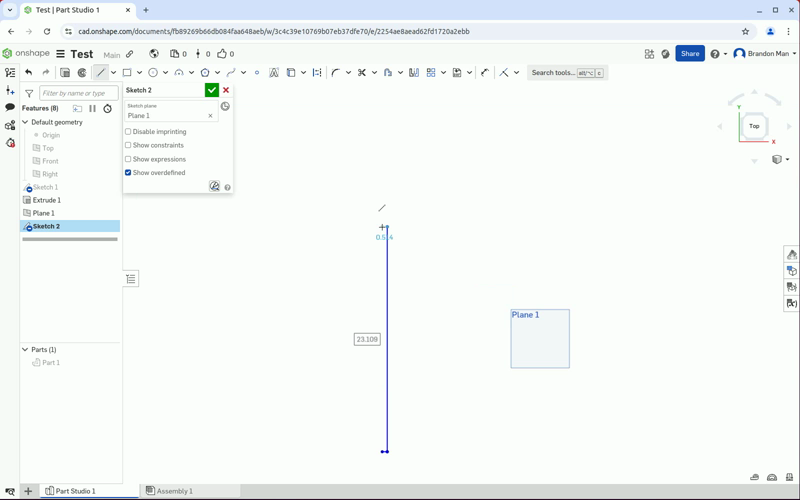
scroll(6)
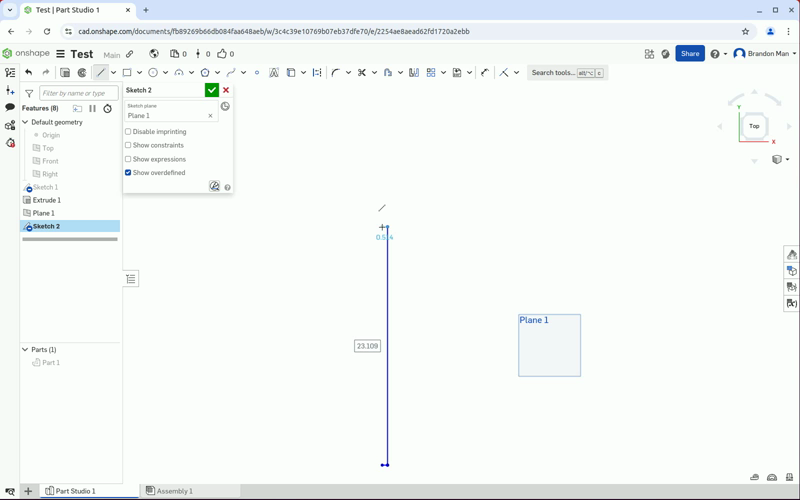
scroll(6)
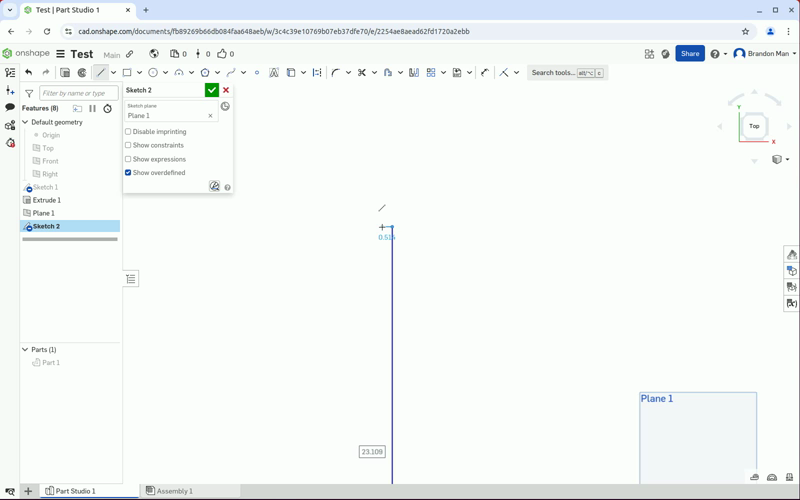
scroll(6)
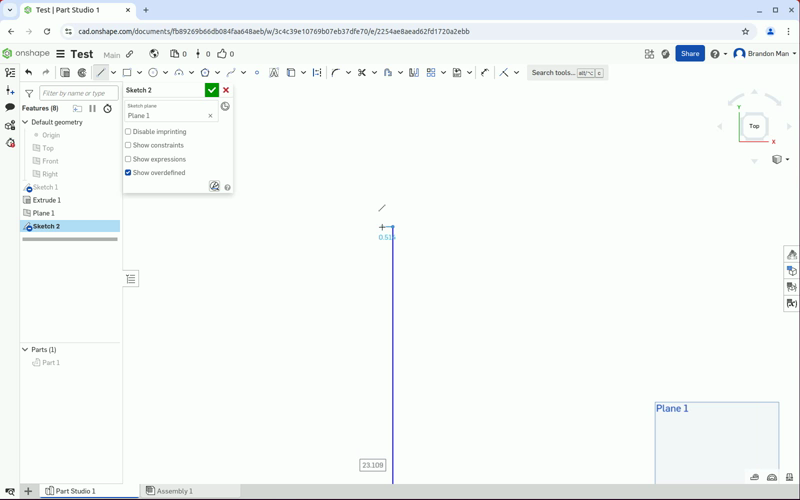
scroll(6)
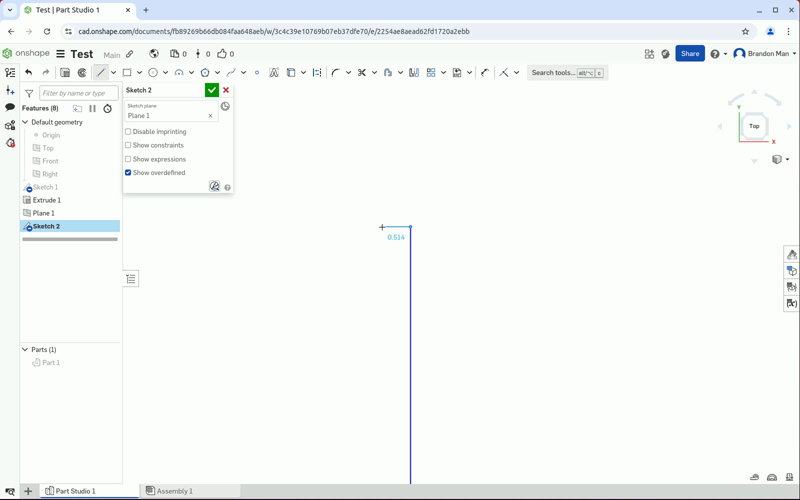
click(382, 226)
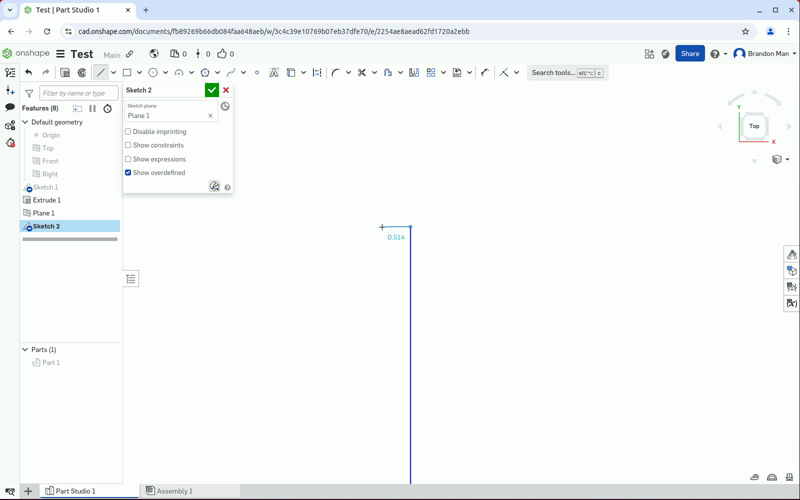
scroll(-6)
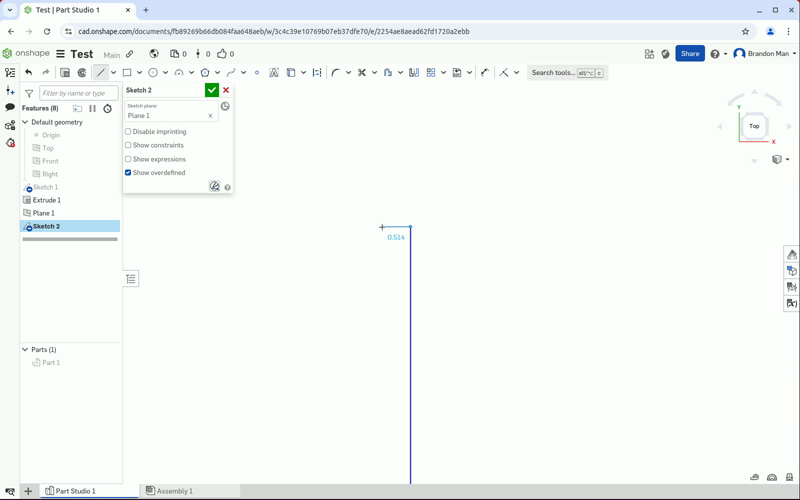
scroll(-6)
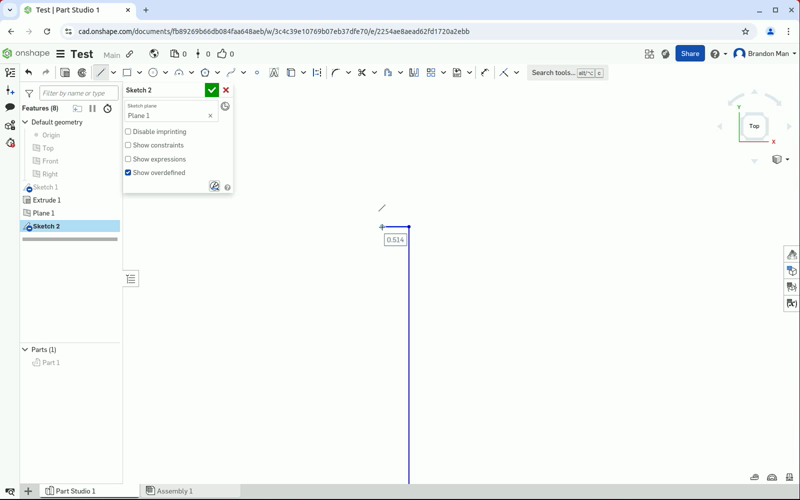
scroll(-6)
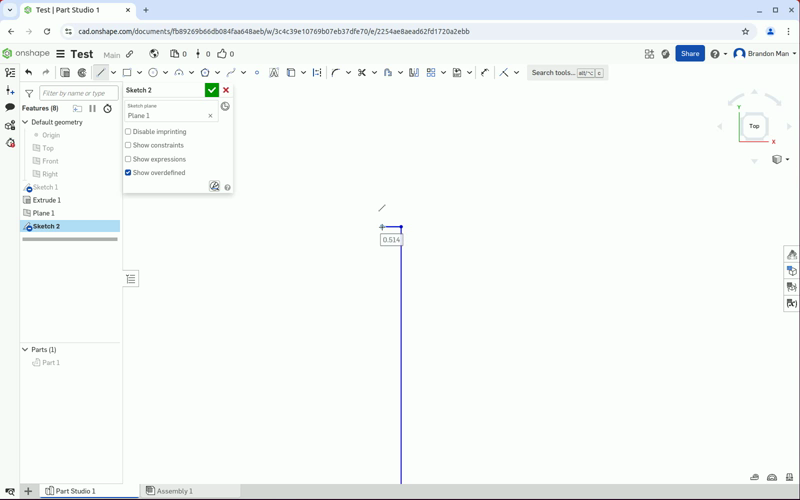
scroll(-6)
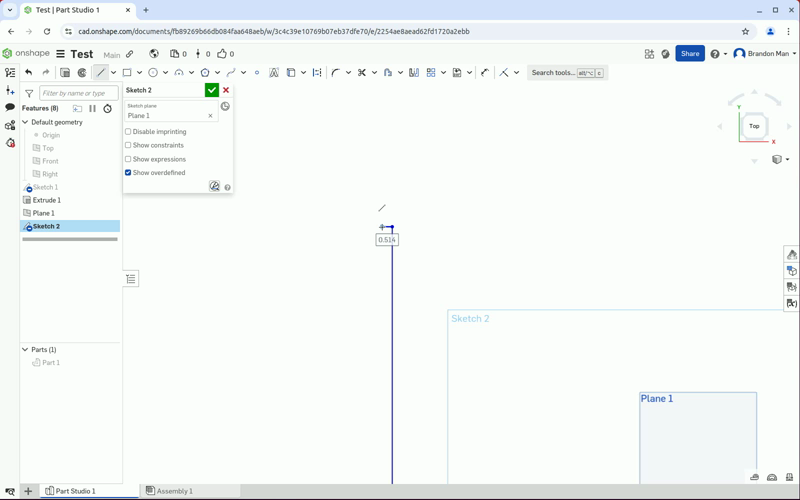
scroll(-6)
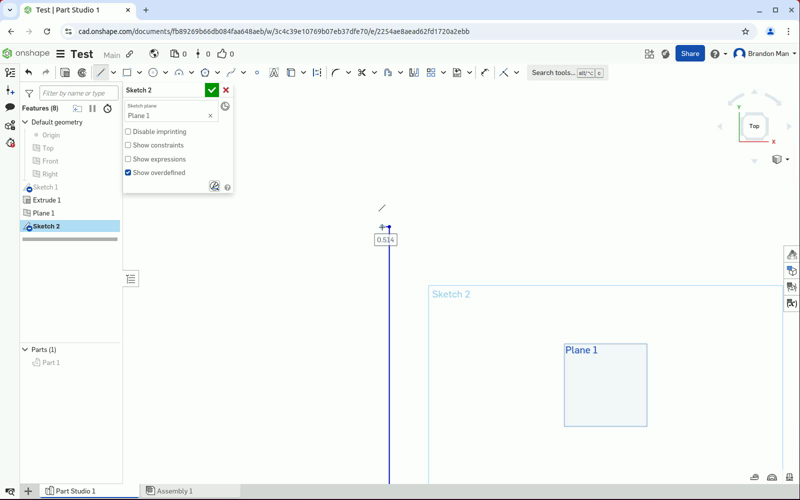
scroll(-6)
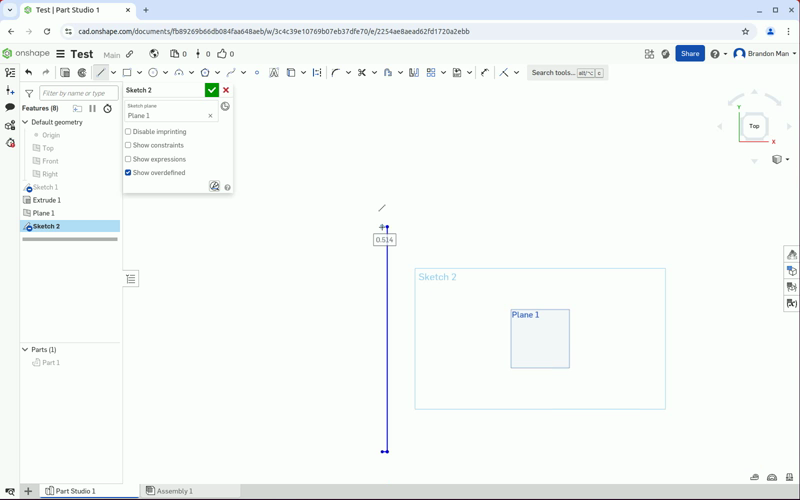
scroll(-6)
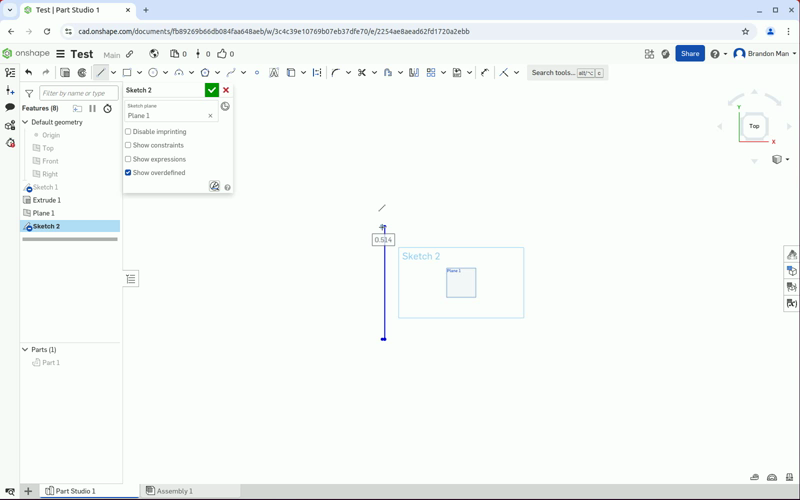
key_up(shift)
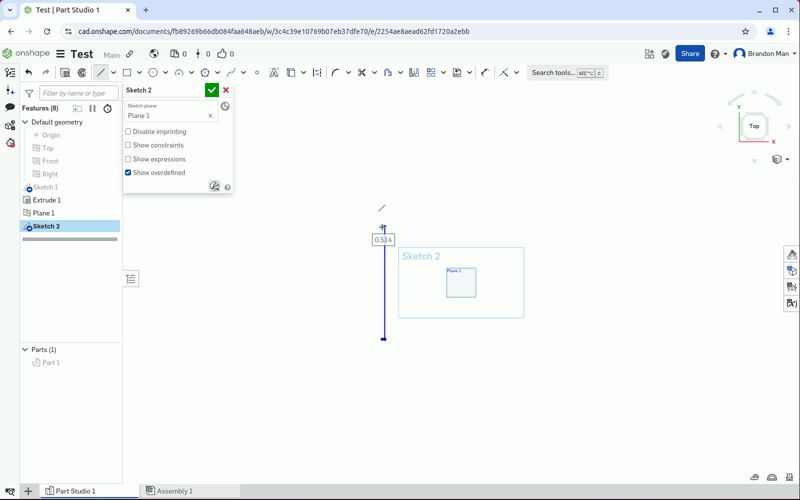
key_down(shift)
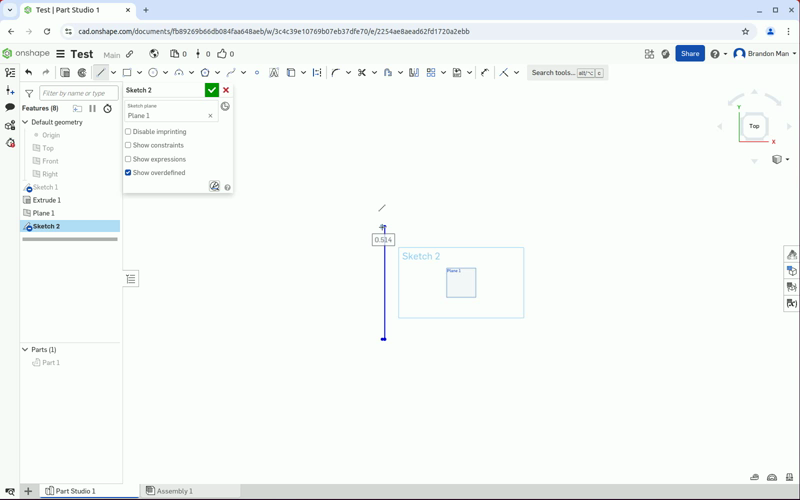
mouse_move(382, 339)
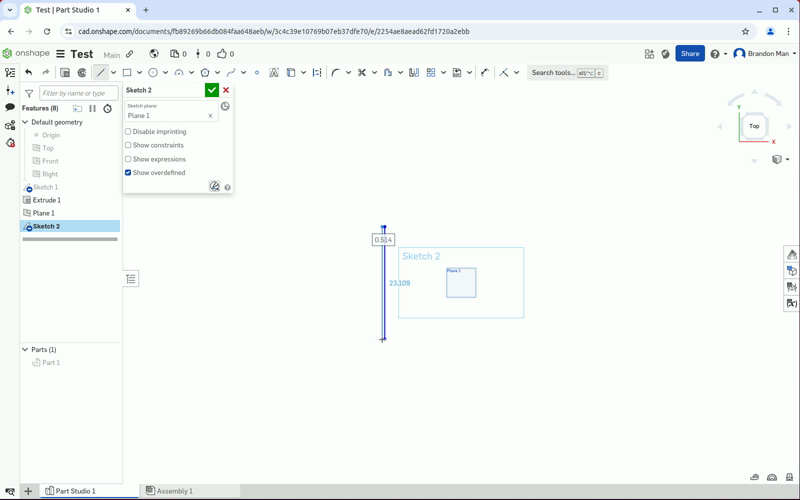
scroll(6)
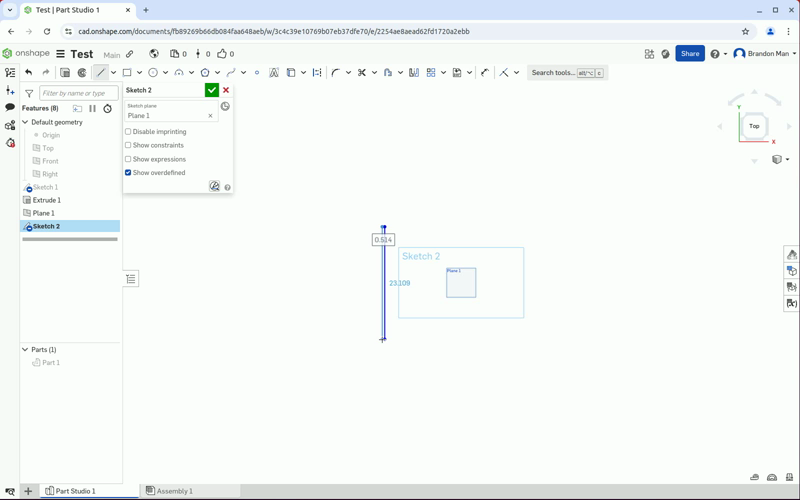
scroll(6)
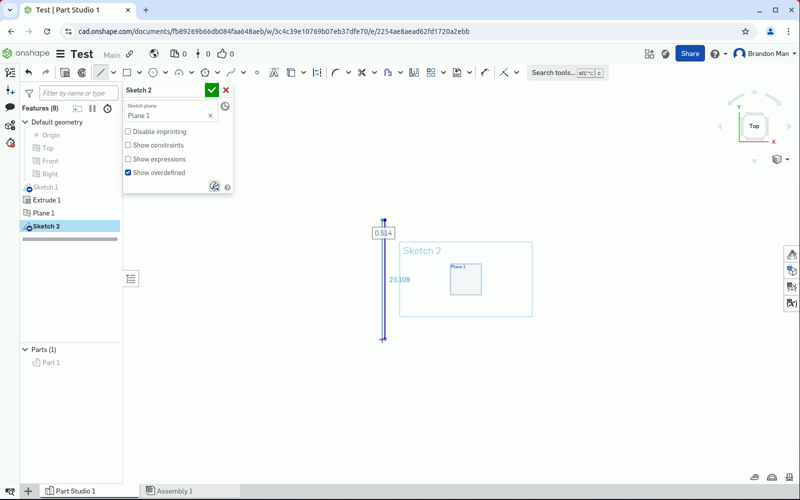
scroll(6)
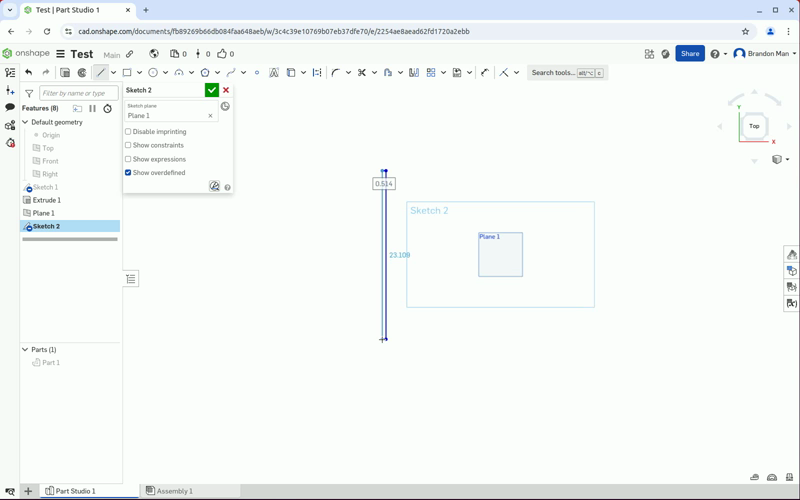
scroll(6)
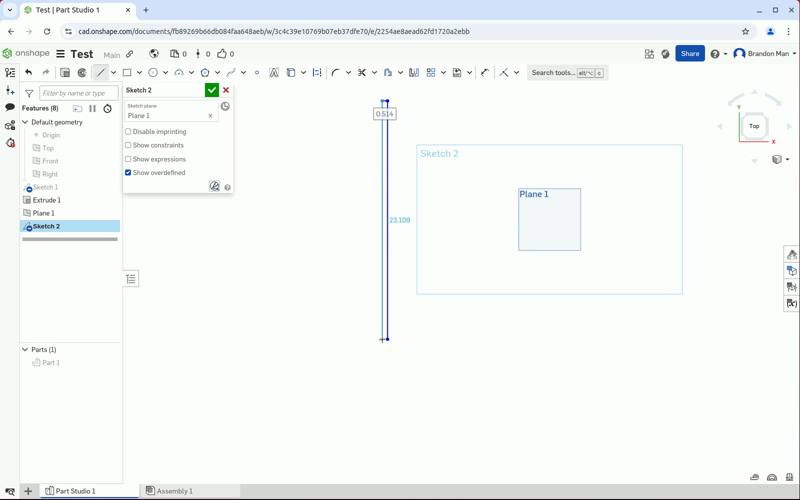
scroll(6)
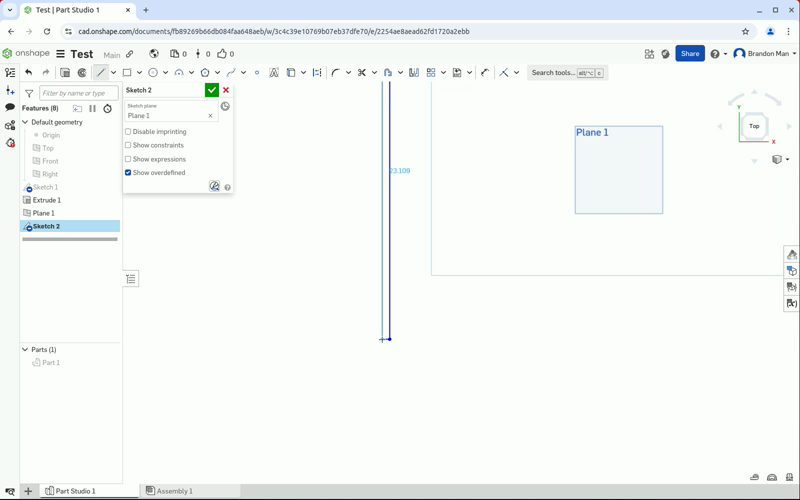
scroll(6)
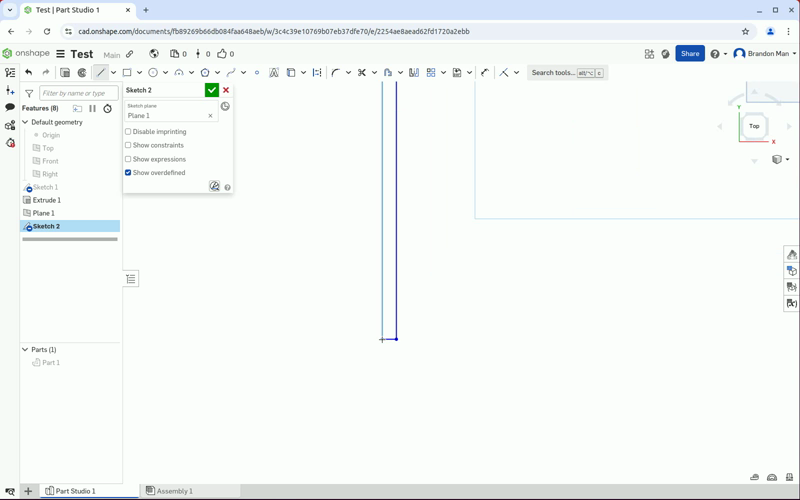
scroll(6)
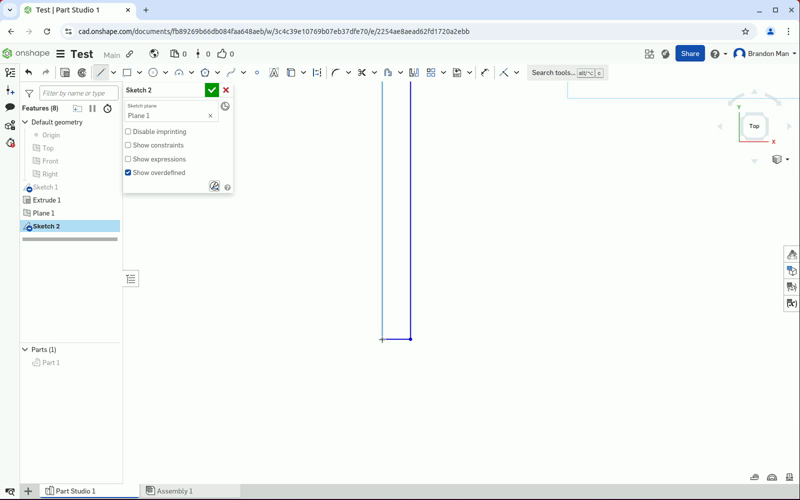
key_up(shift)
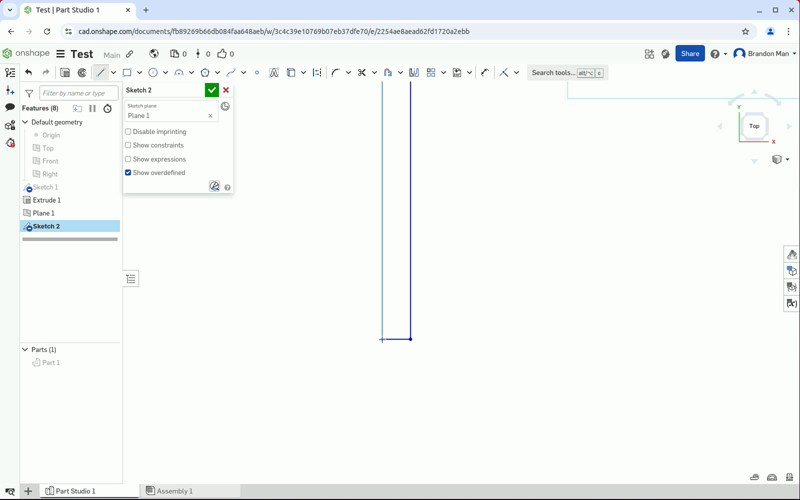
click(382, 339)
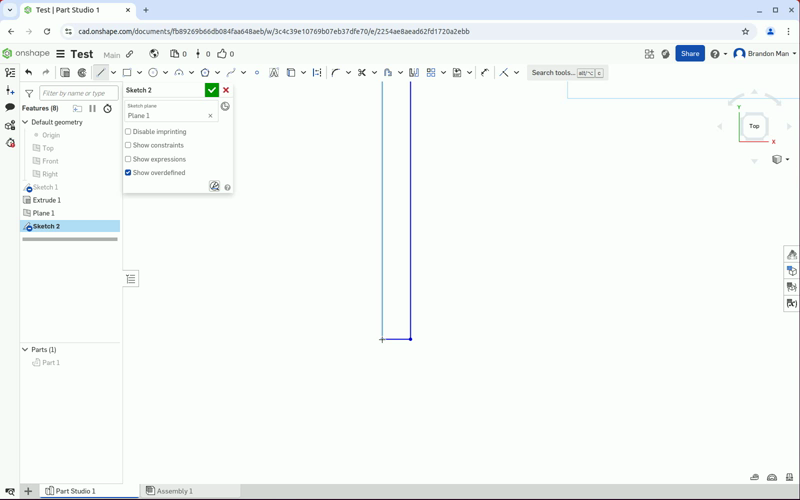
scroll(-6)
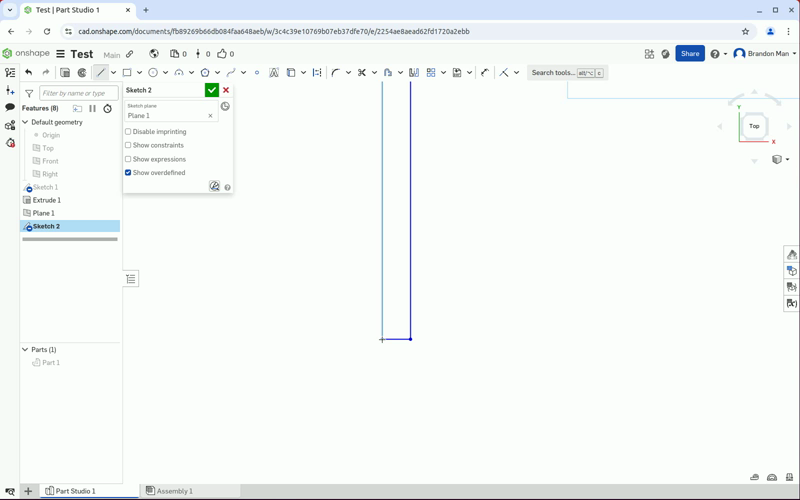
scroll(-6)
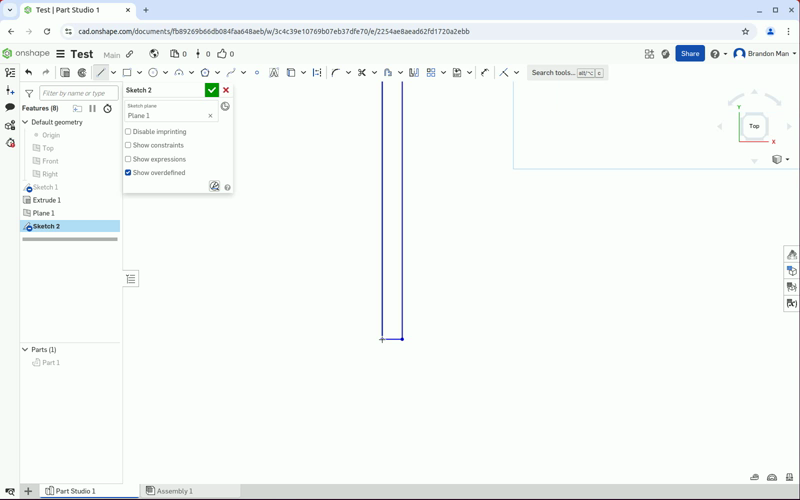
scroll(-6)
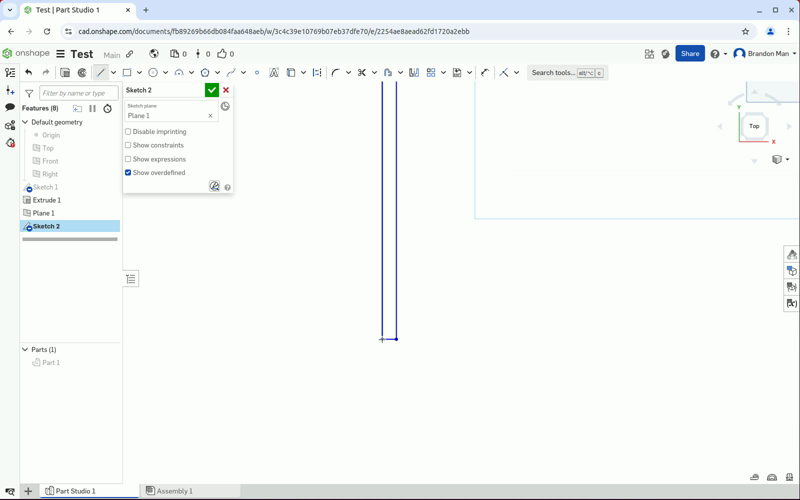
scroll(-6)
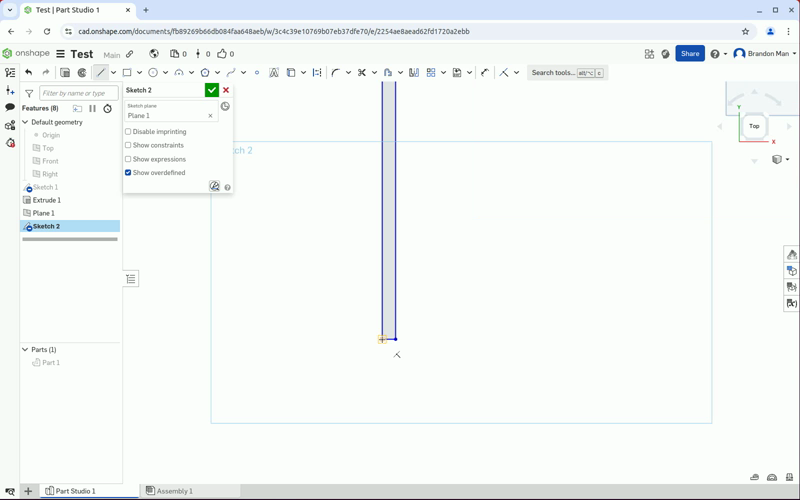
scroll(-6)
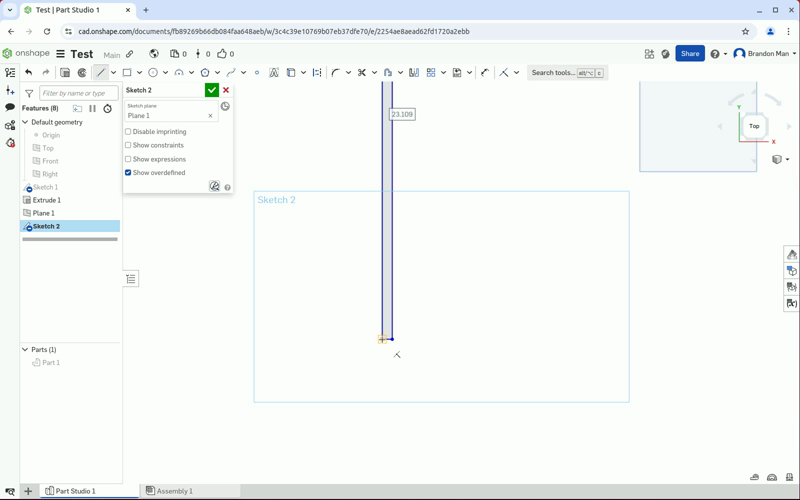
scroll(-6)
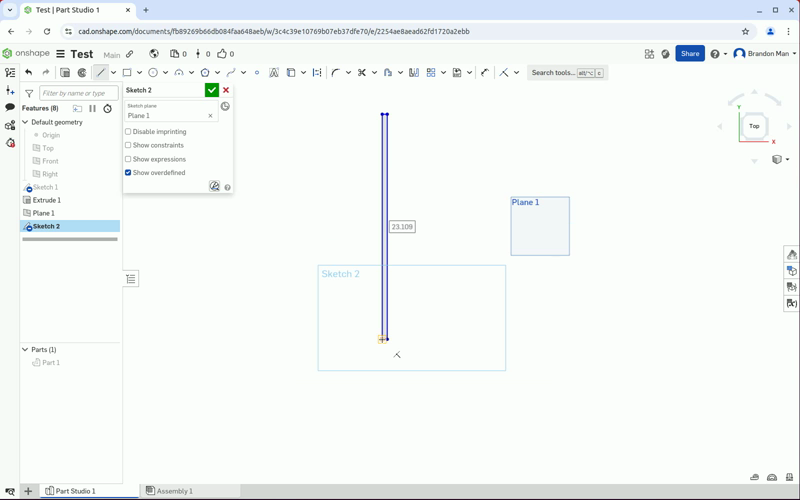
scroll(-6)
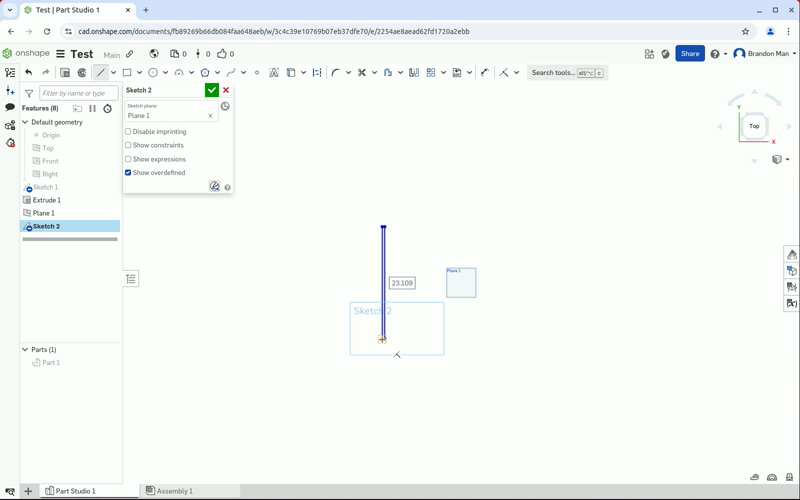
key(esc)
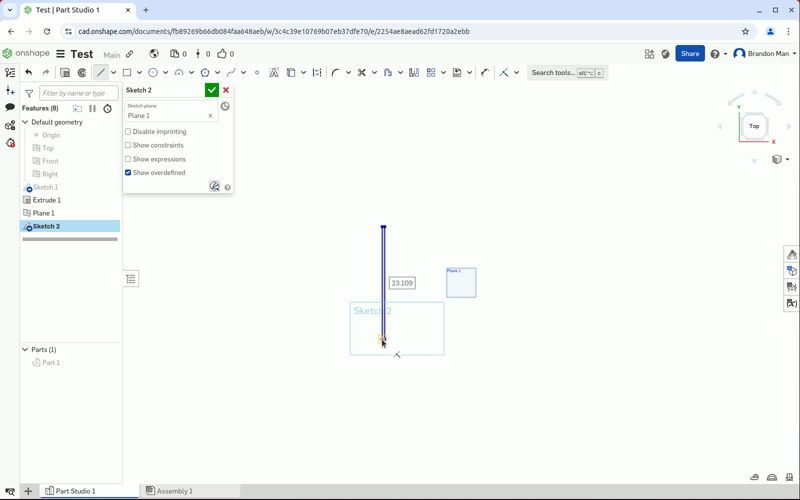
mouse_move(382, 333)
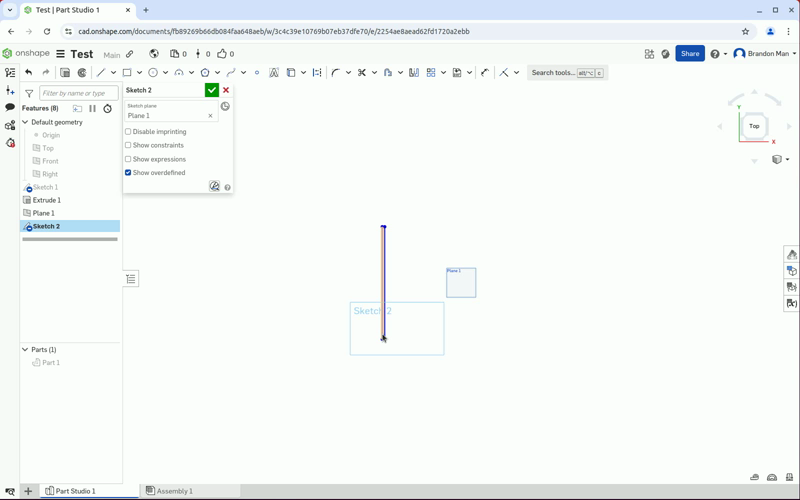
scroll(6)
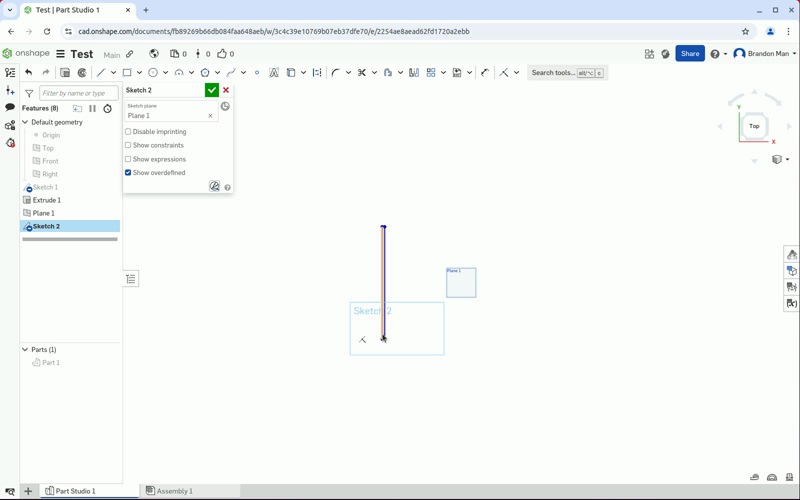
scroll(6)
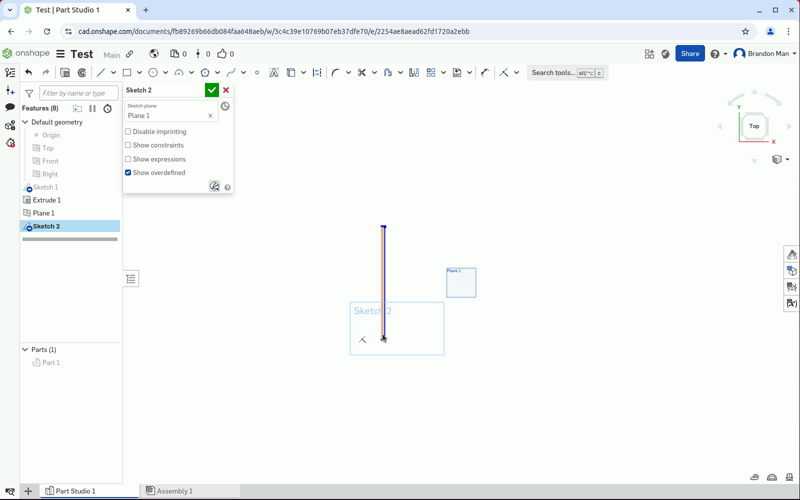
scroll(6)
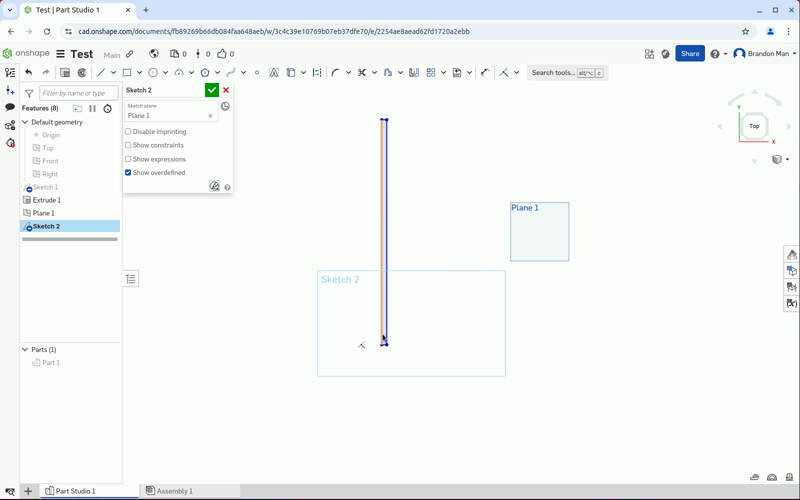
scroll(6)
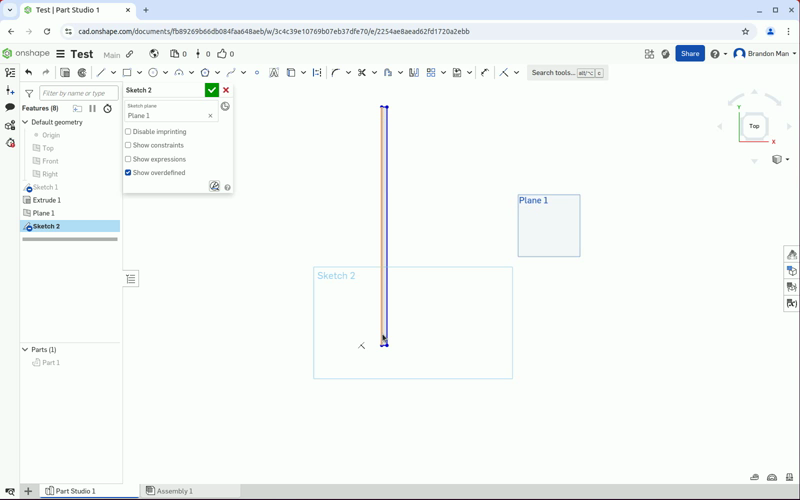
scroll(6)
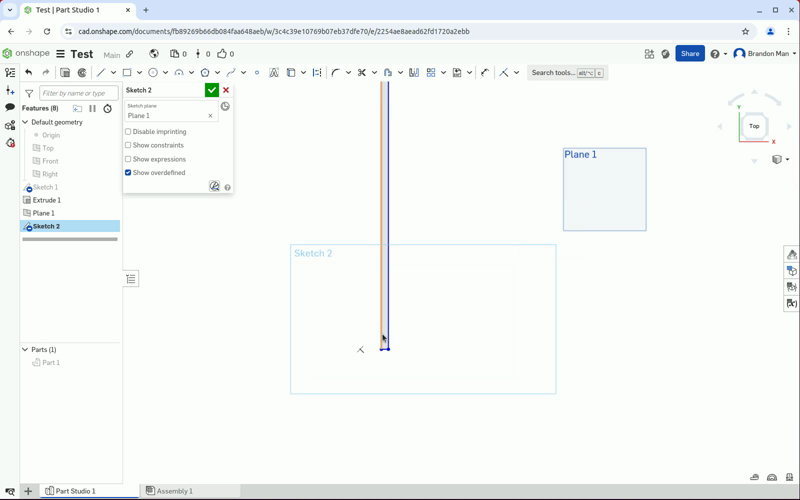
scroll(6)
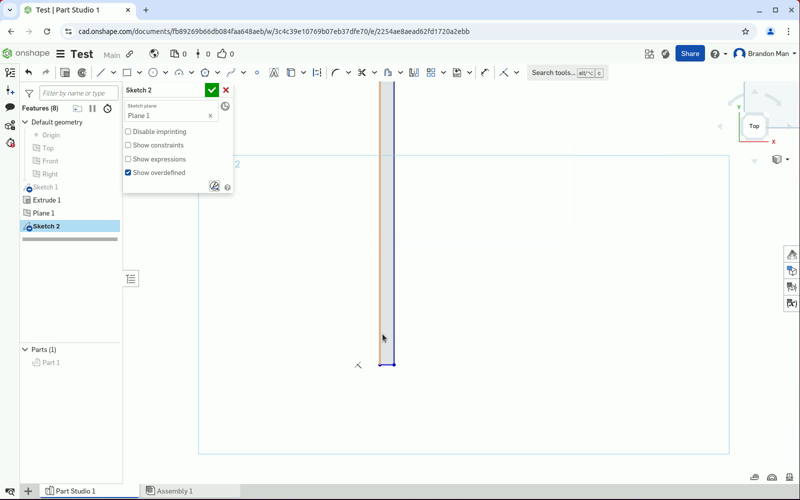
scroll(6)
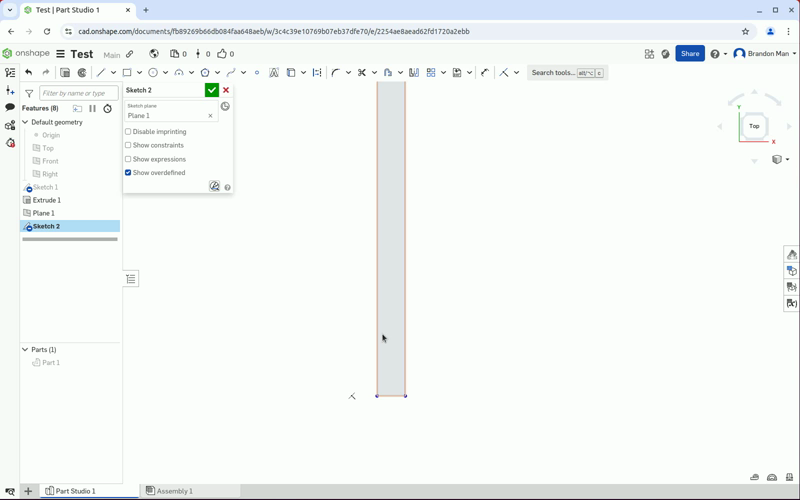
click(382, 333)
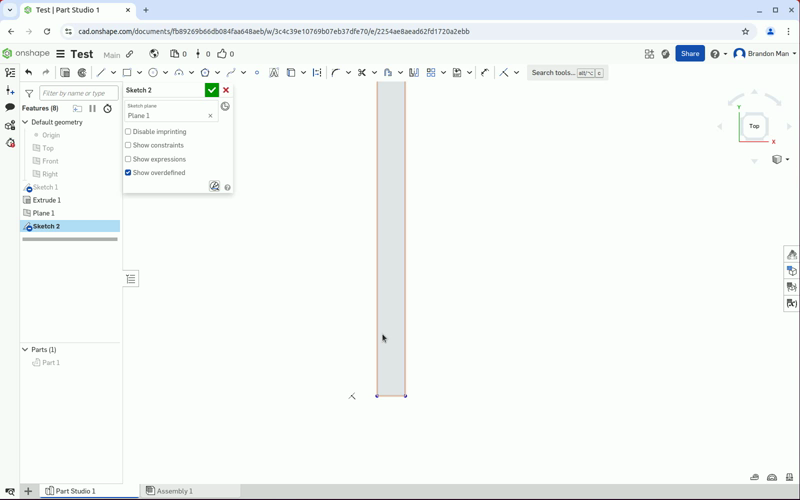
scroll(-6)
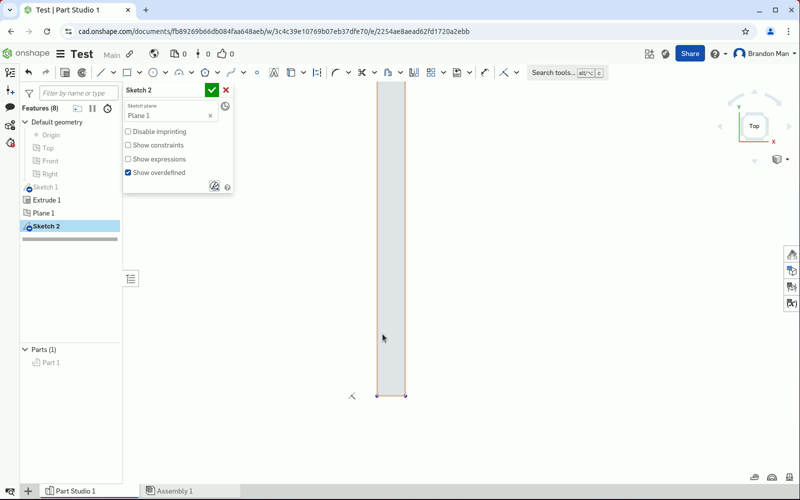
scroll(-6)
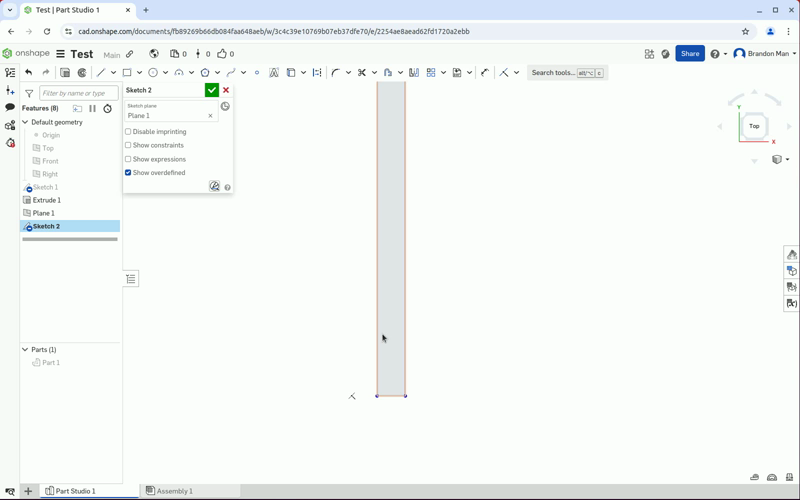
scroll(-6)
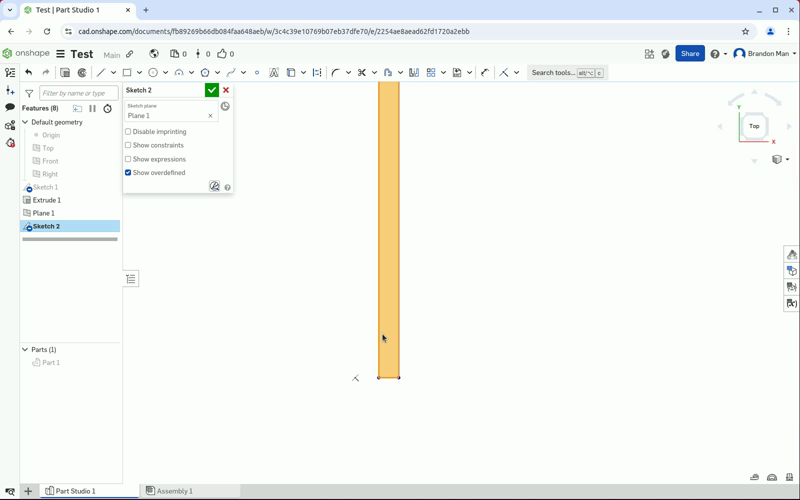
scroll(-6)
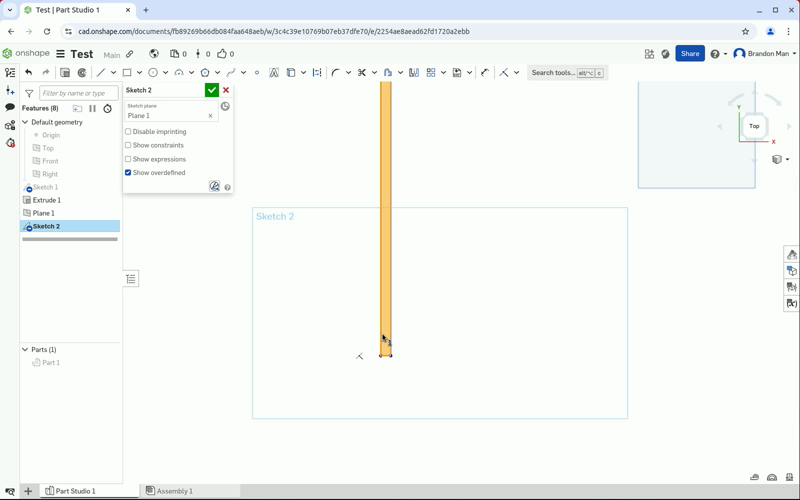
scroll(-6)
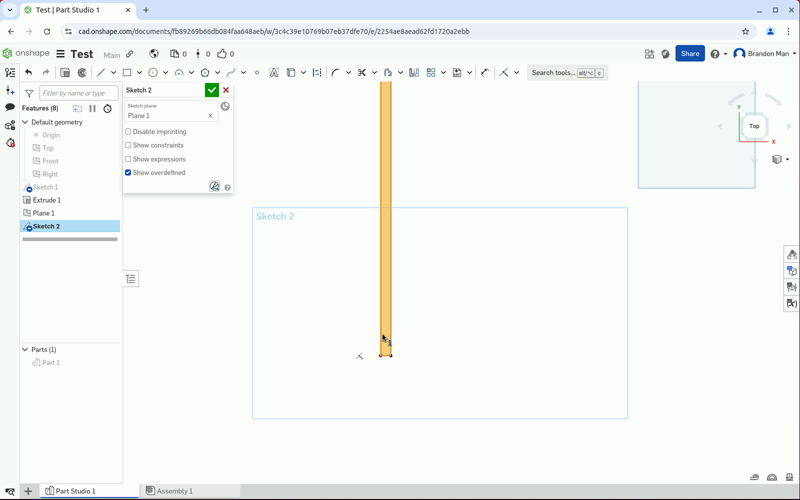
scroll(-6)
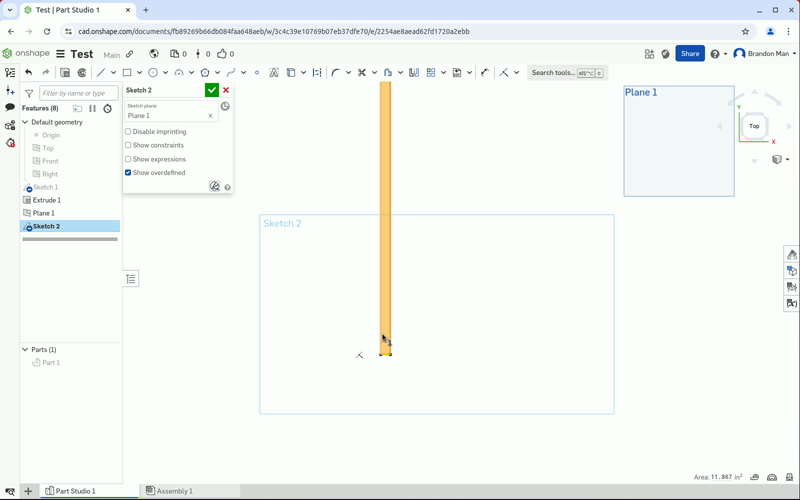
scroll(-6)
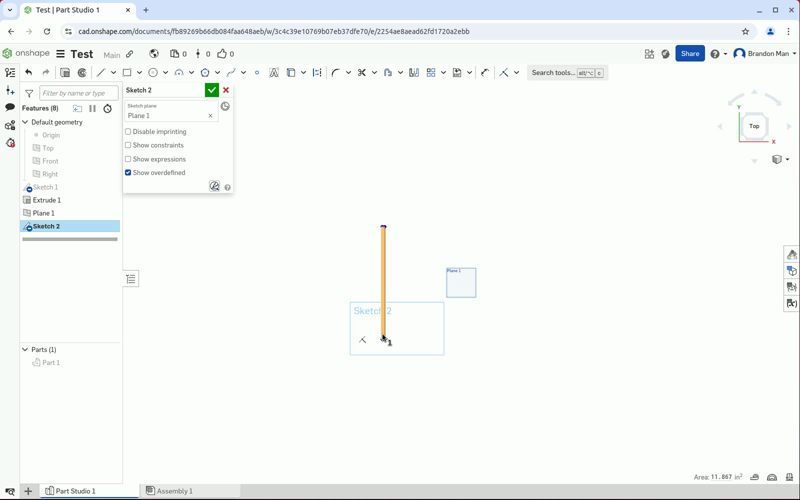
mouse_move(73, 352)
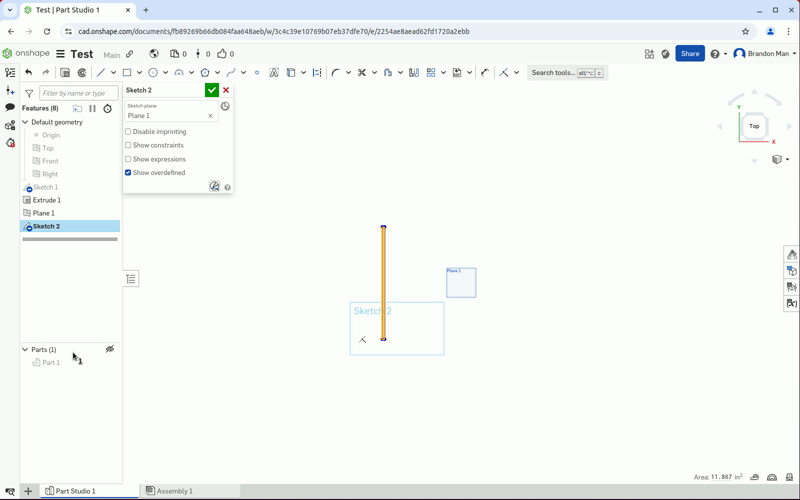
key(shift+y)
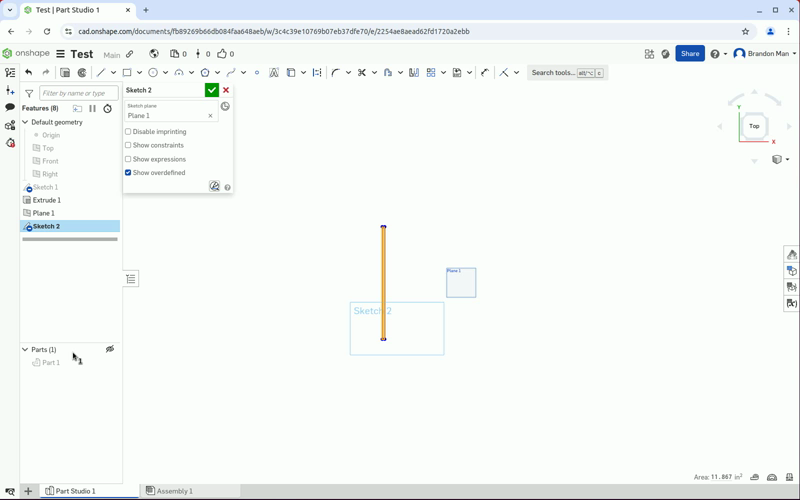
key(shift+e)
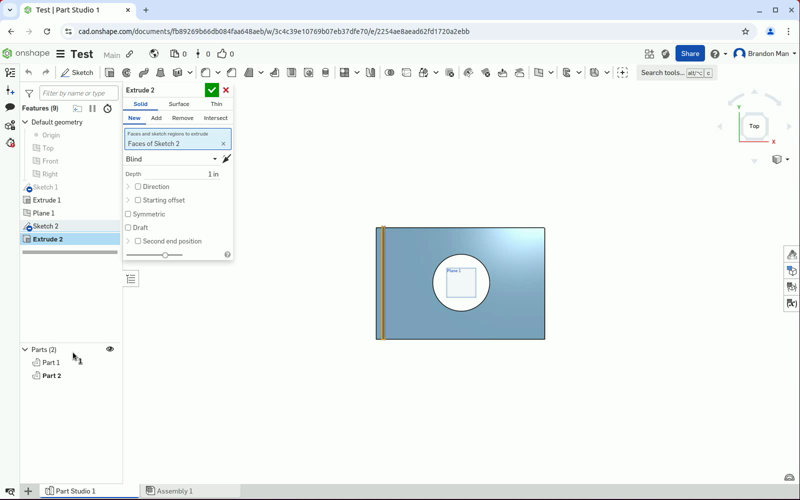
mouse_move(143, 106)
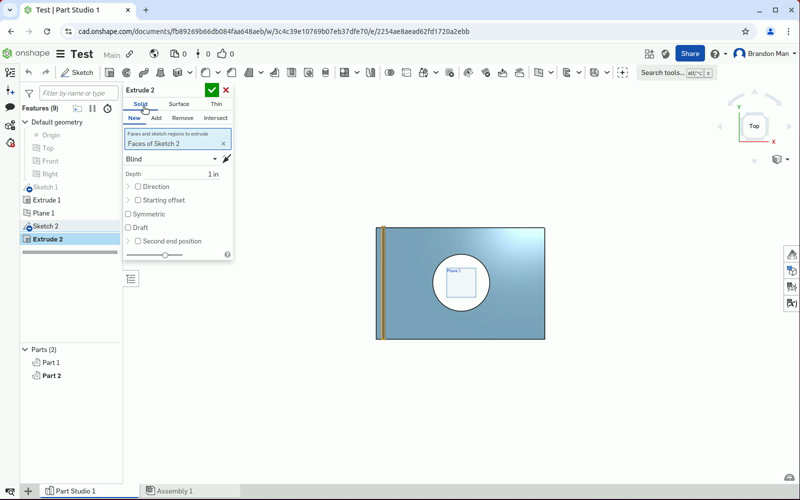
click(143, 106)
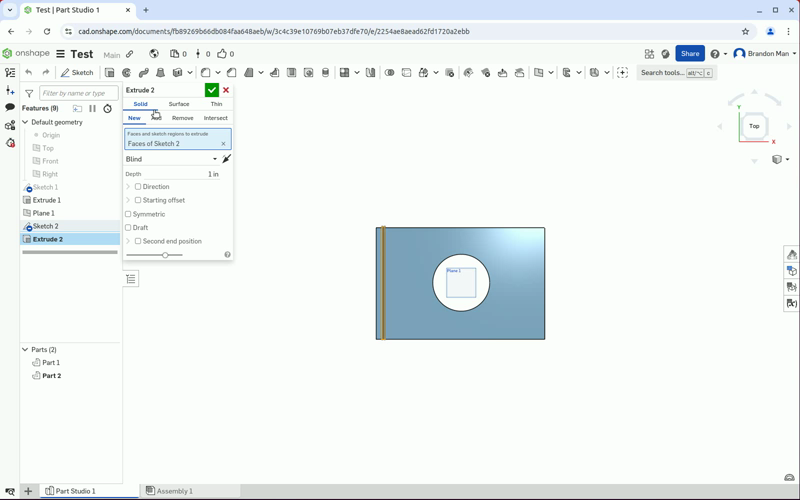
mouse_move(186, 120)
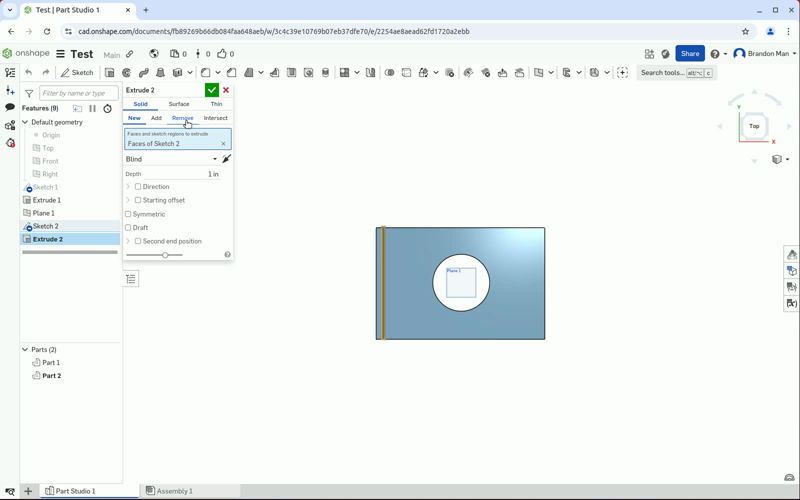
click(186, 120)
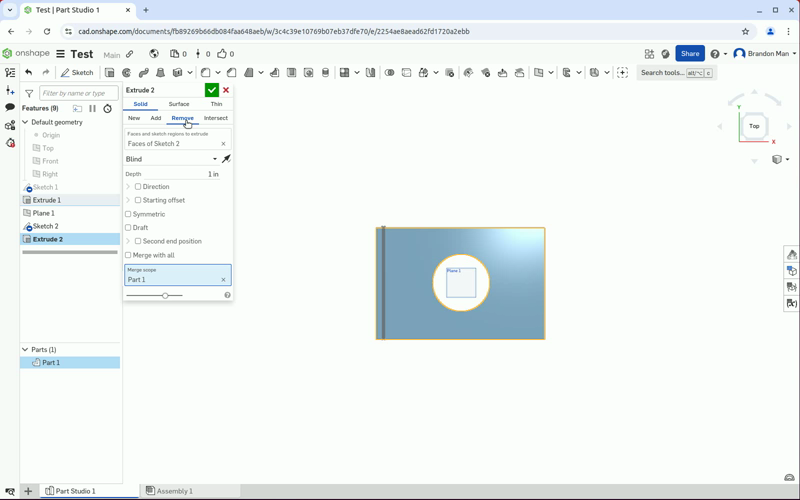
key(tab, 4)
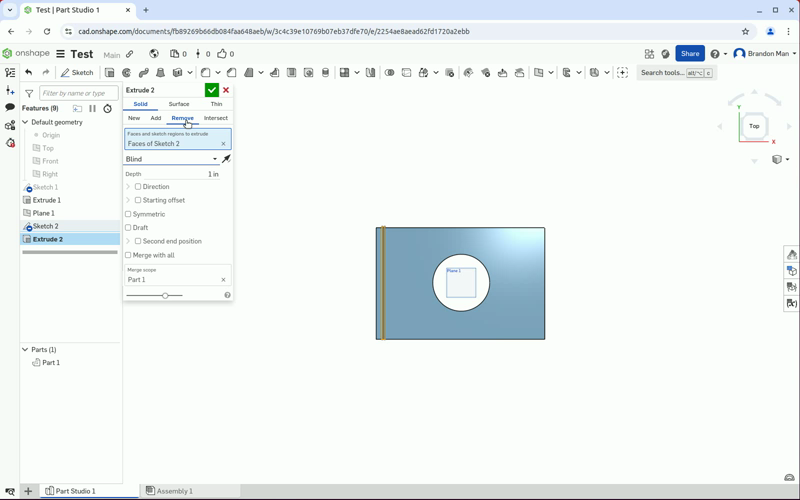
text(2.407)
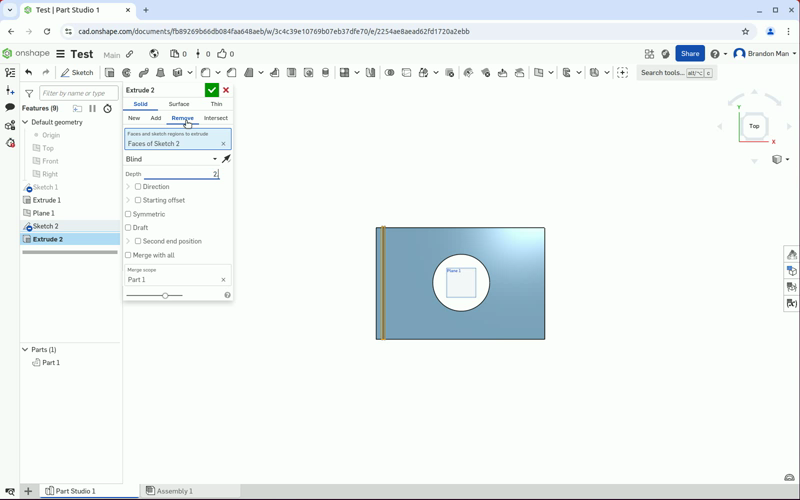
key(tab, 6)
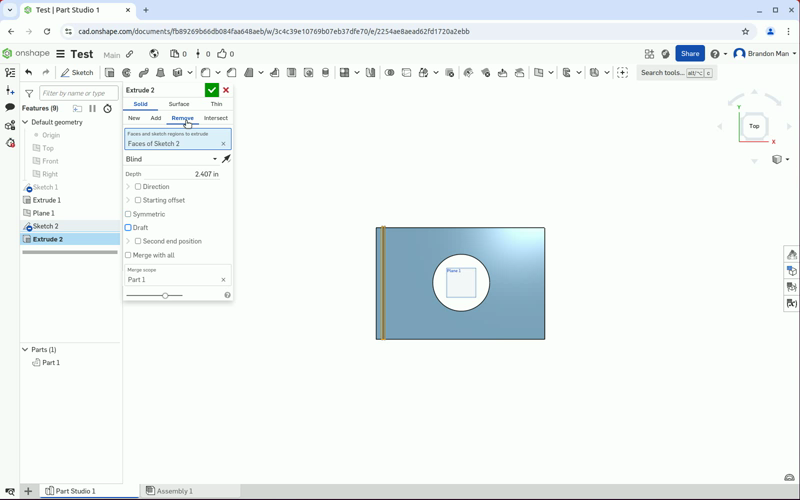
key(space)
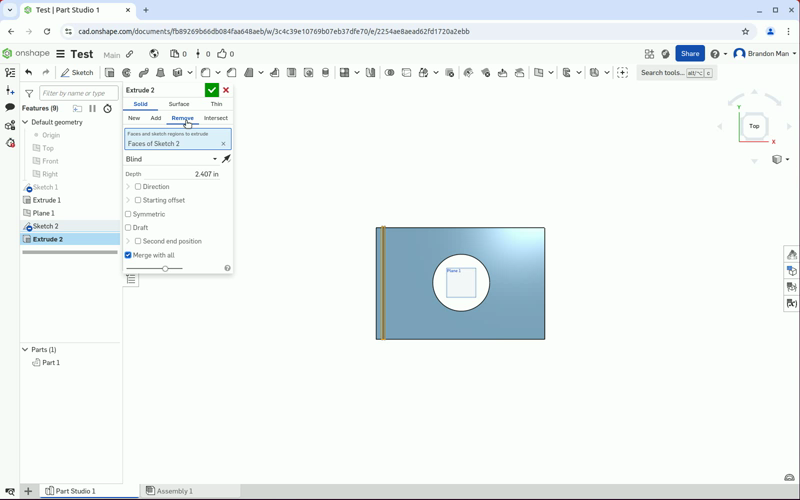
key(enter)
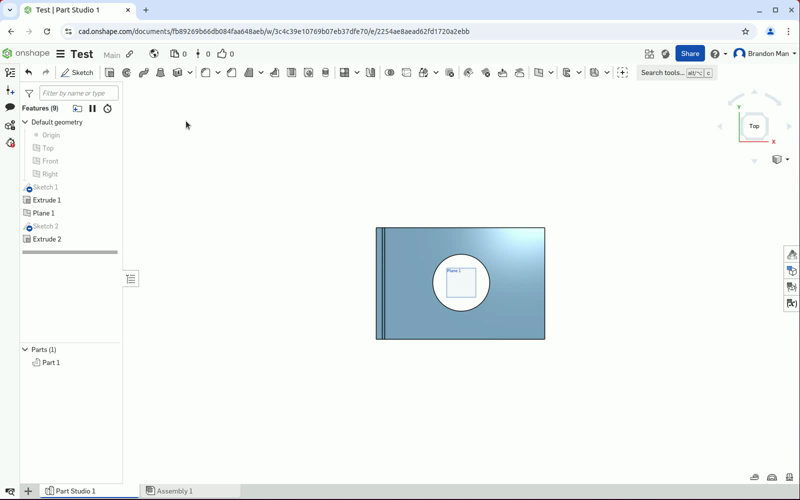
key(shift+h)
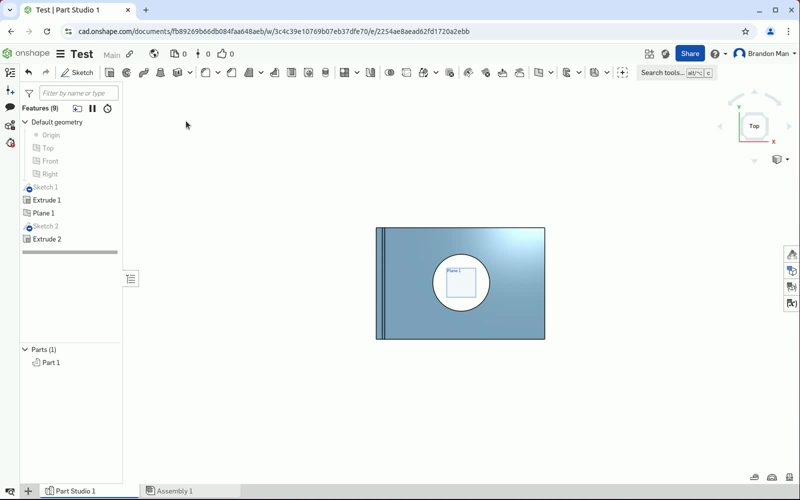
key(shift+h)
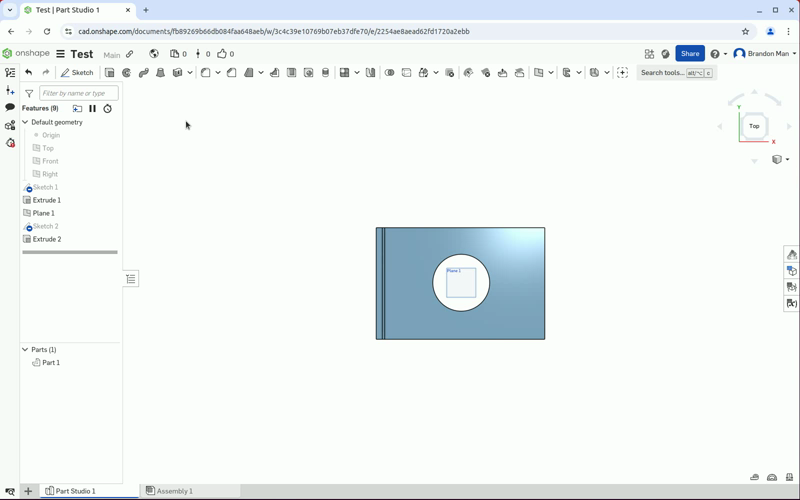
mouse_move(73, 189)
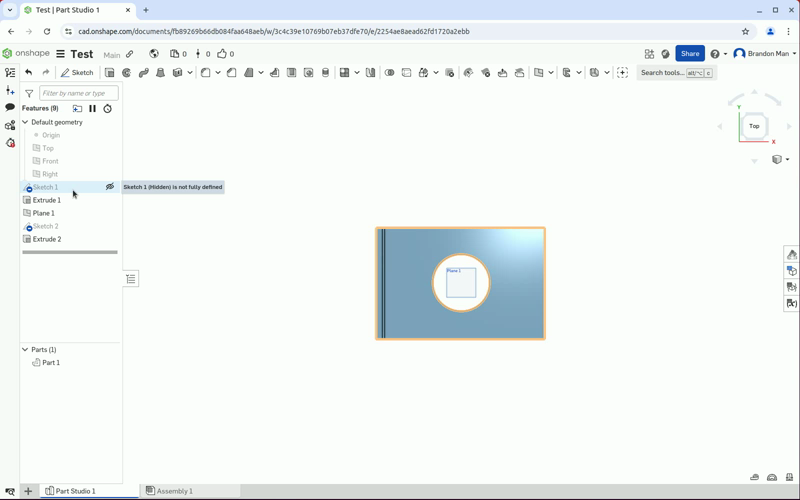
click(73, 189)
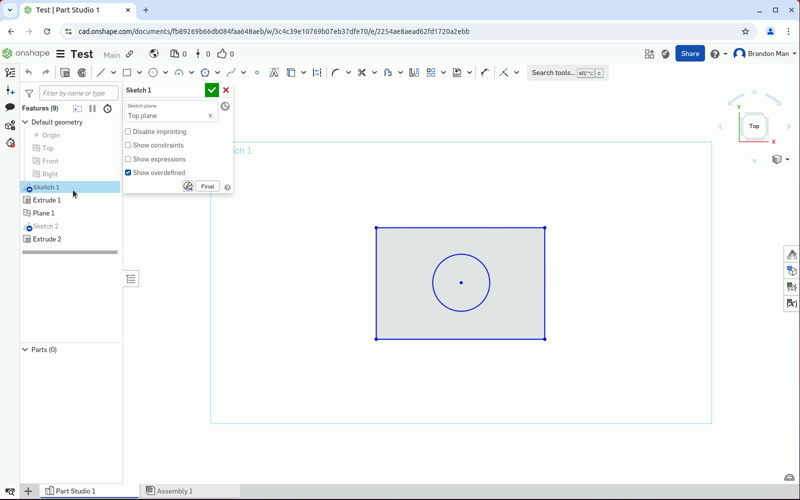
mouse_move(229, 92)
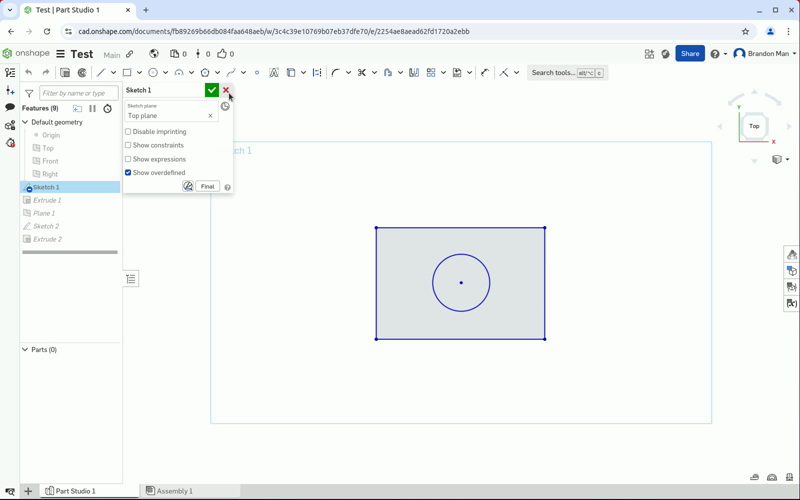
click(229, 92)
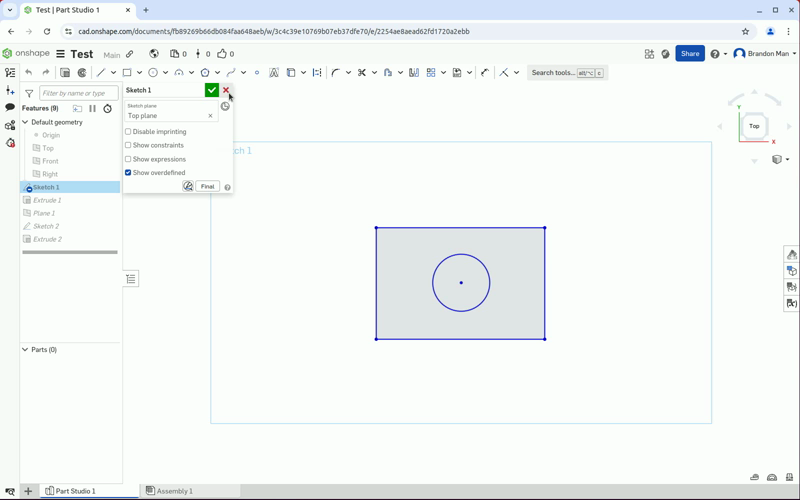
key(shift+s)
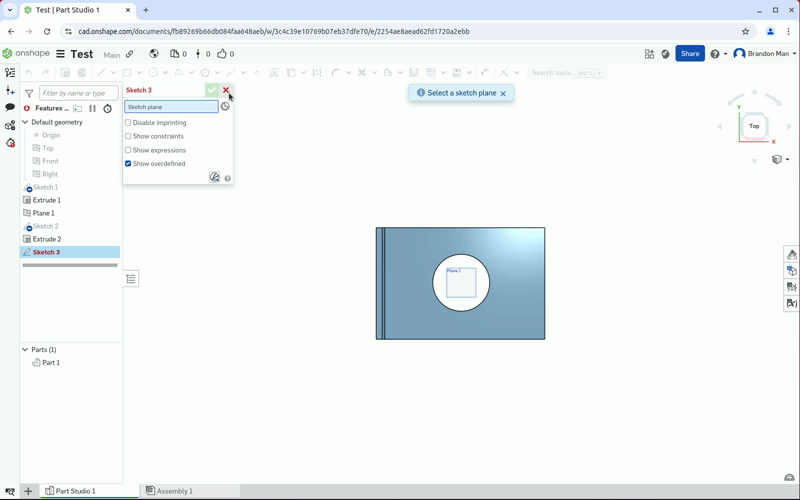
mouse_move(73, 215)
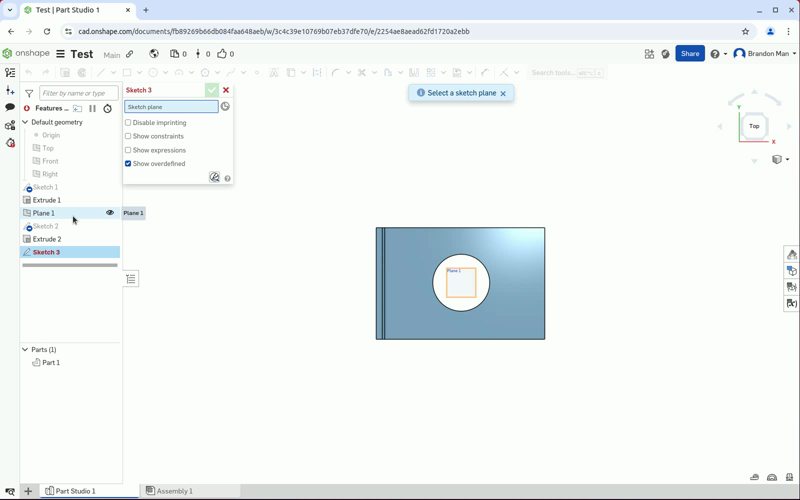
click(73, 215)
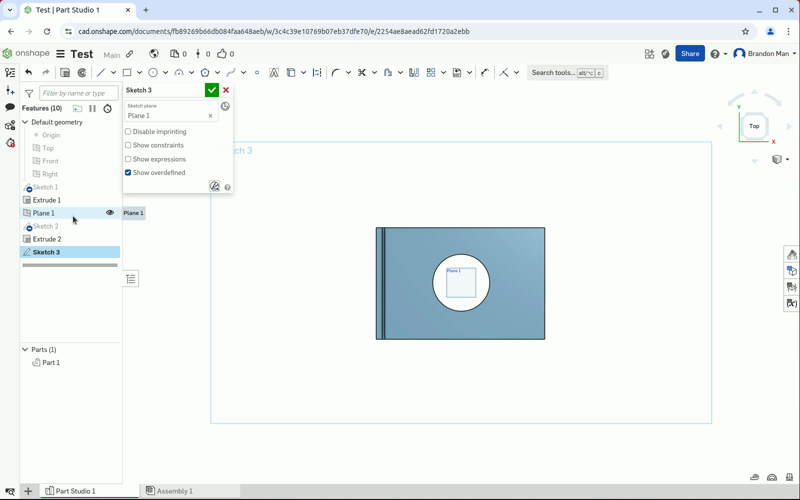
mouse_move(73, 352)
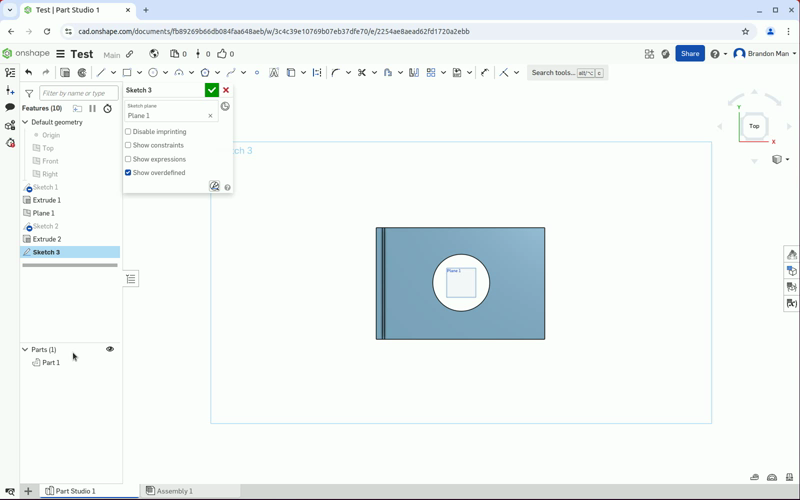
key(y)
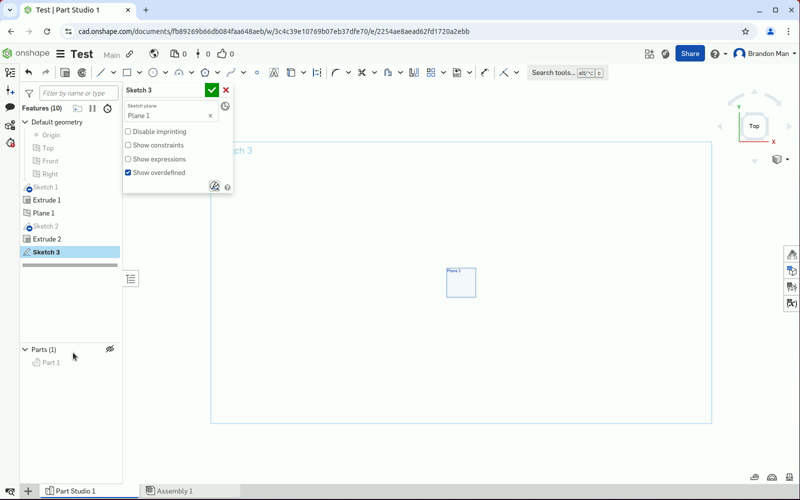
key(l)
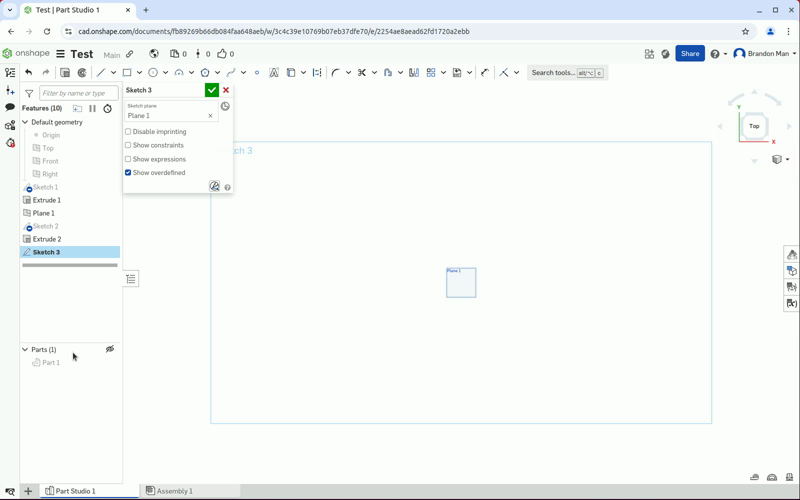
key_down(shift)
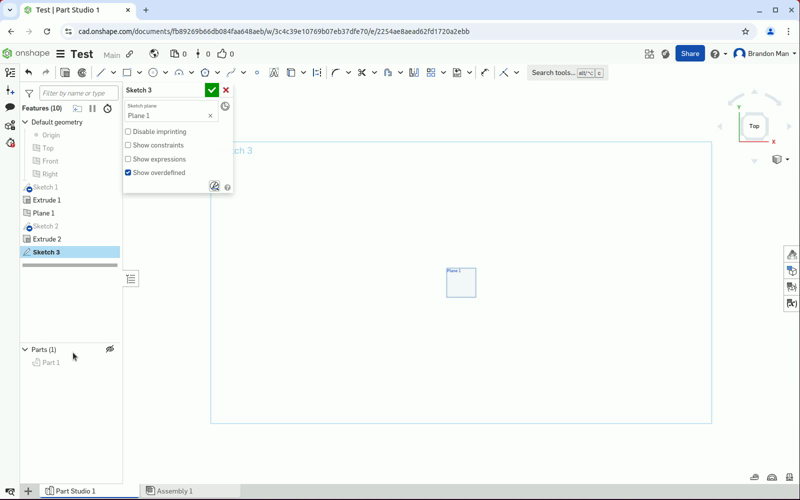
mouse_move(446, 339)
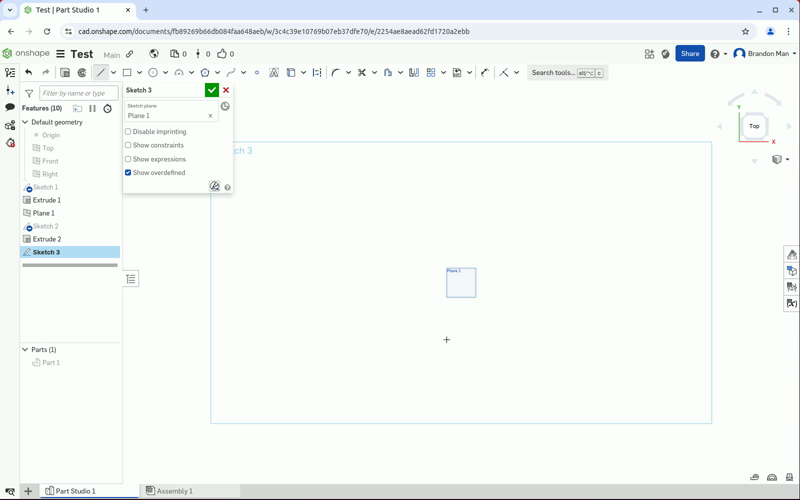
click(446, 339)
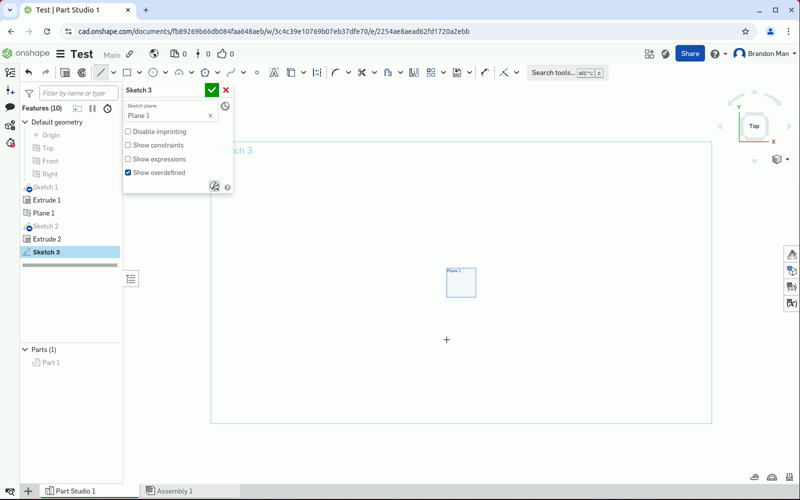
key_up(shift)
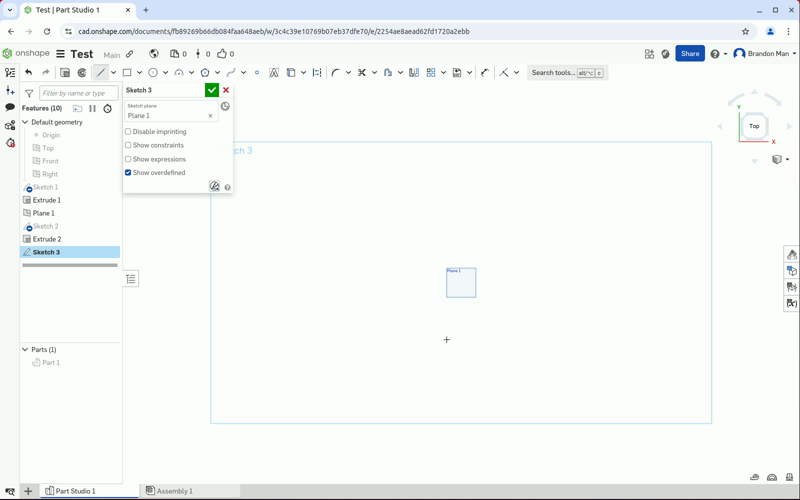
key_down(shift)
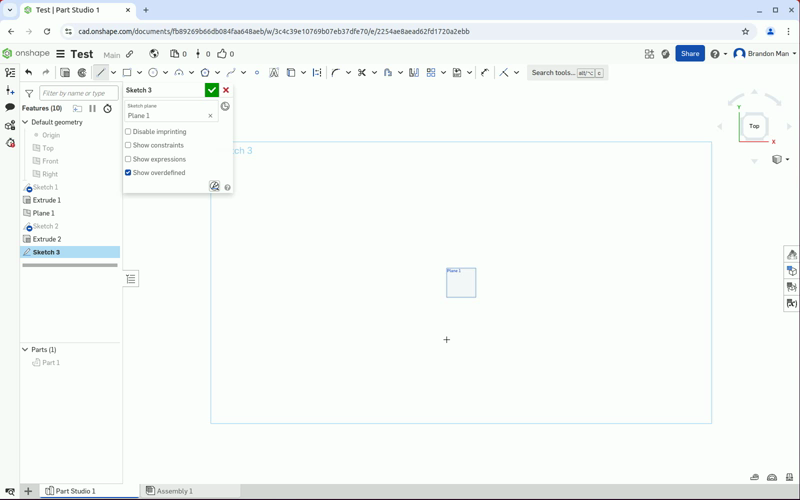
mouse_move(476, 339)
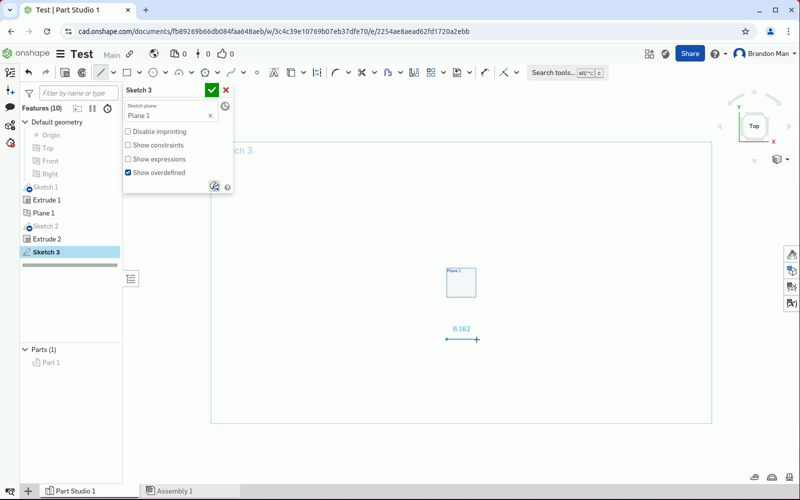
mouse_move(475, 339)
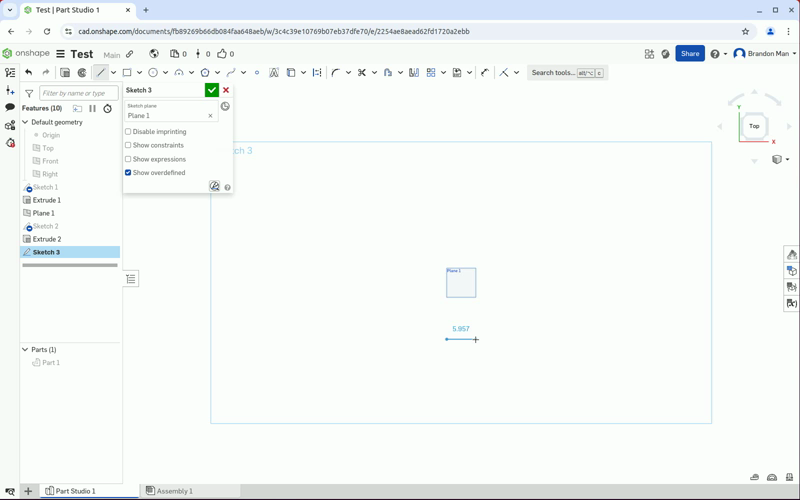
click(475, 339)
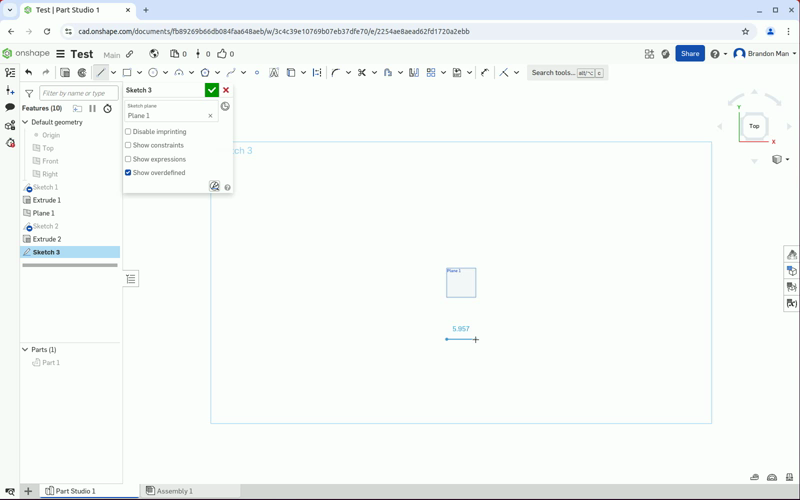
key_up(shift)
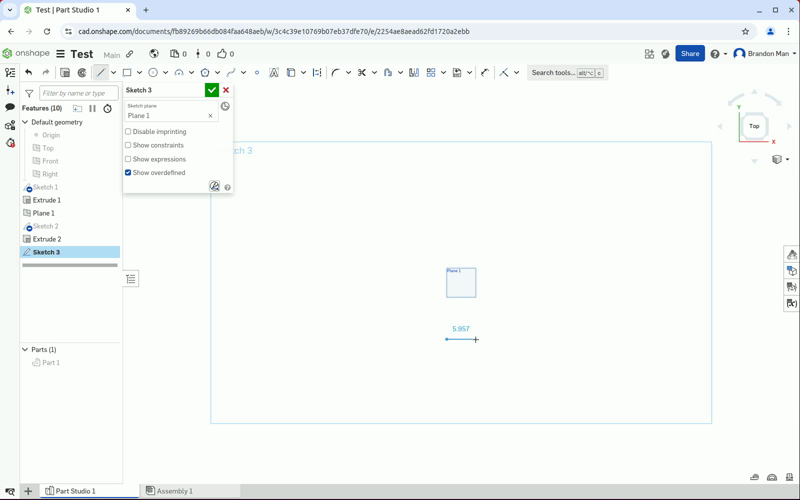
key_down(shift)
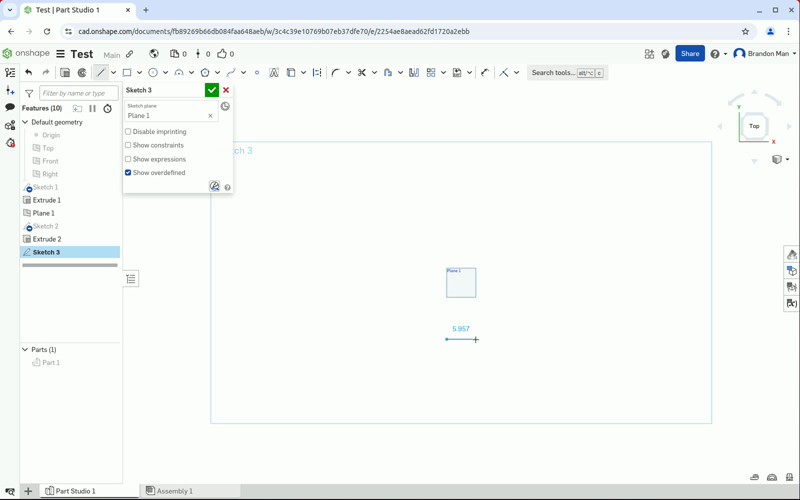
mouse_move(505, 339)
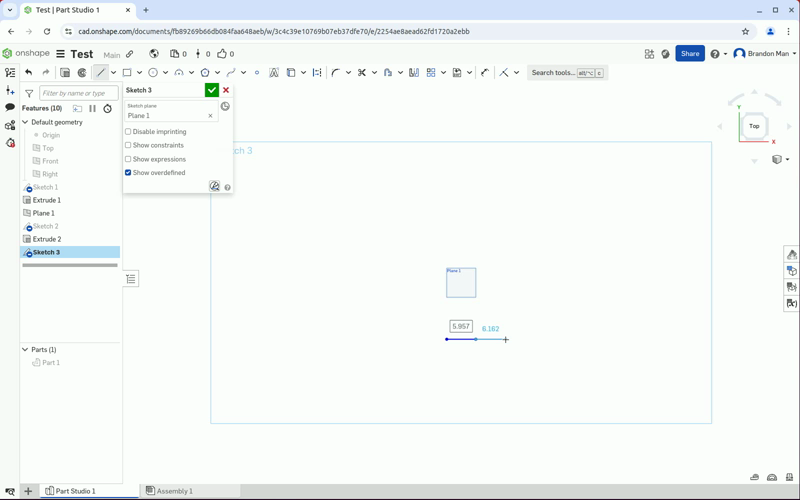
mouse_move(475, 306)
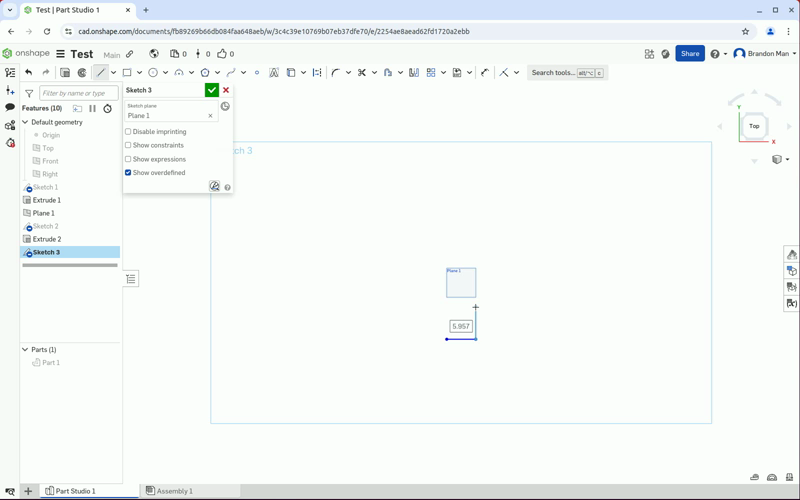
click(475, 306)
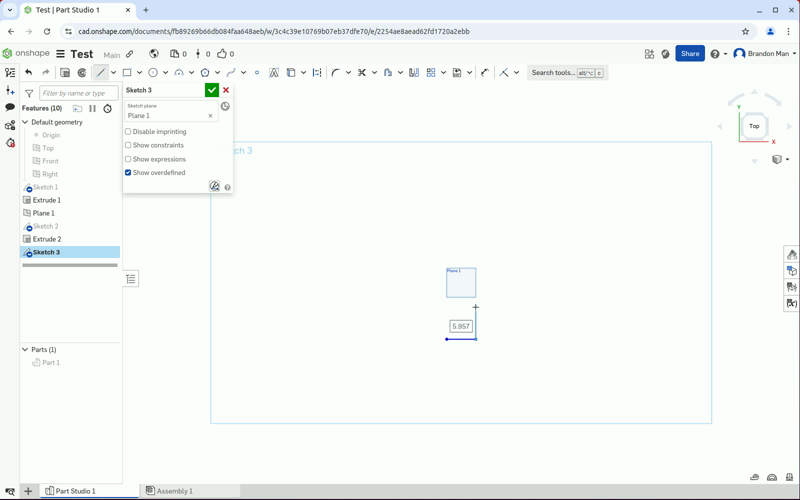
key_up(shift)
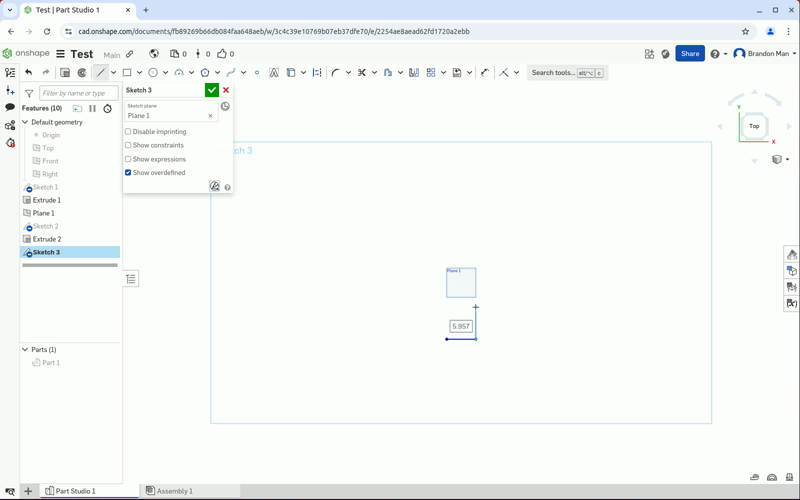
key(esc)
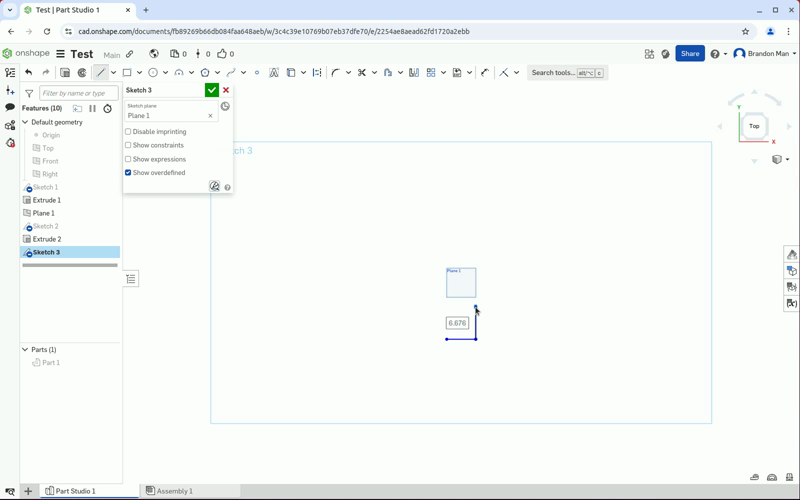
key(a)
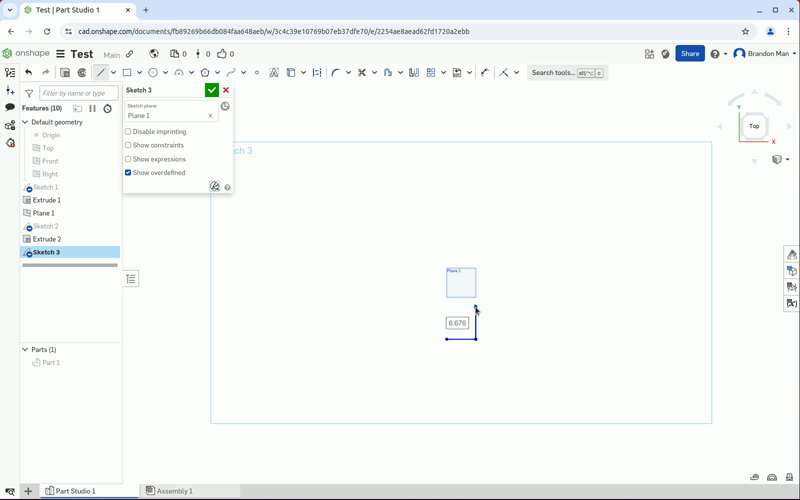
mouse_move(475, 306)
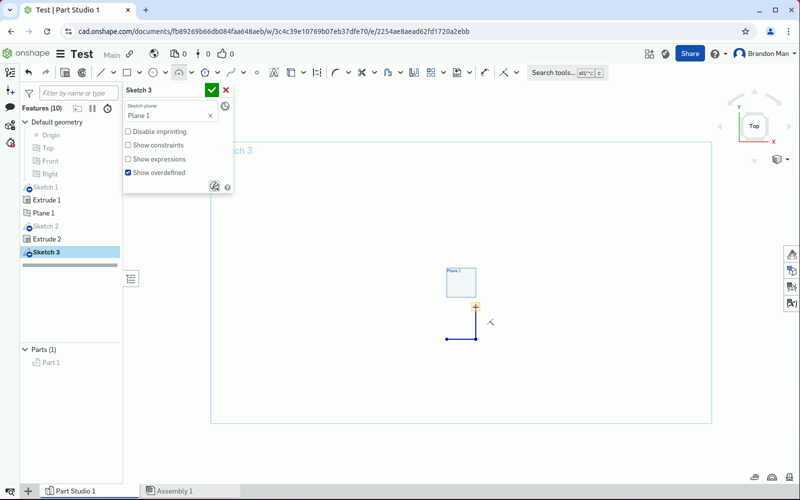
click(475, 306)
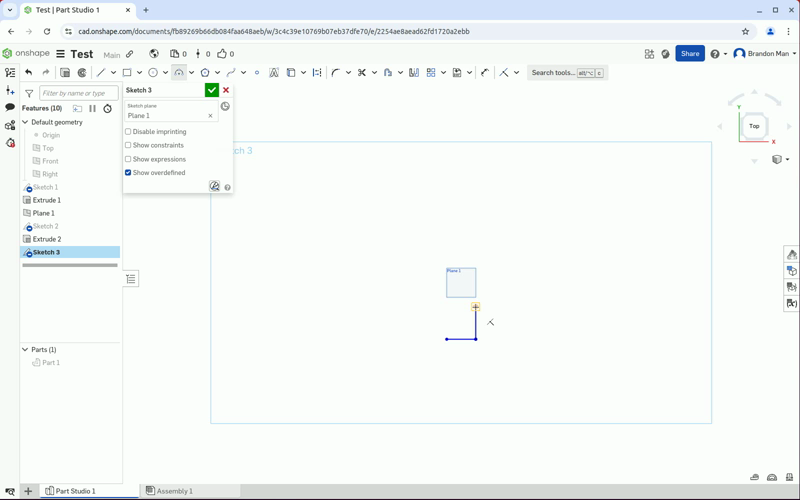
key_down(shift)
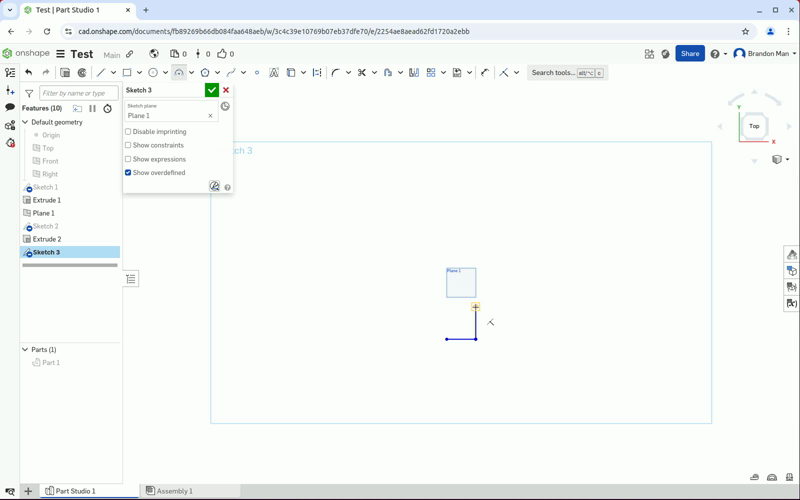
mouse_move(446, 306)
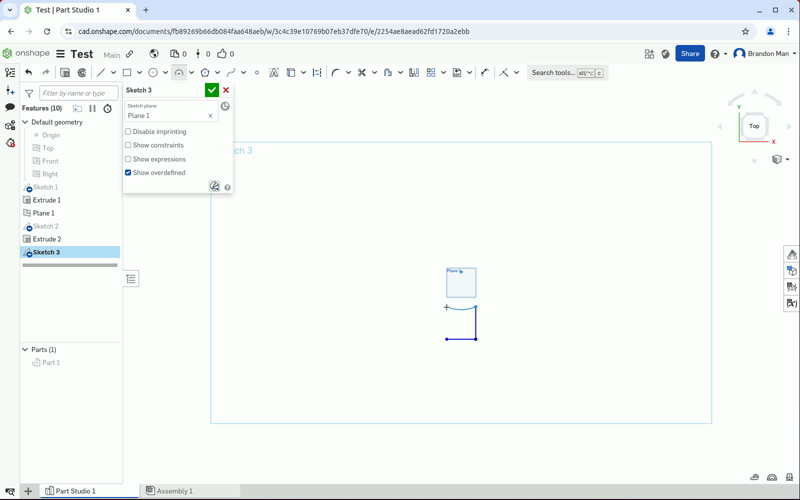
click(446, 306)
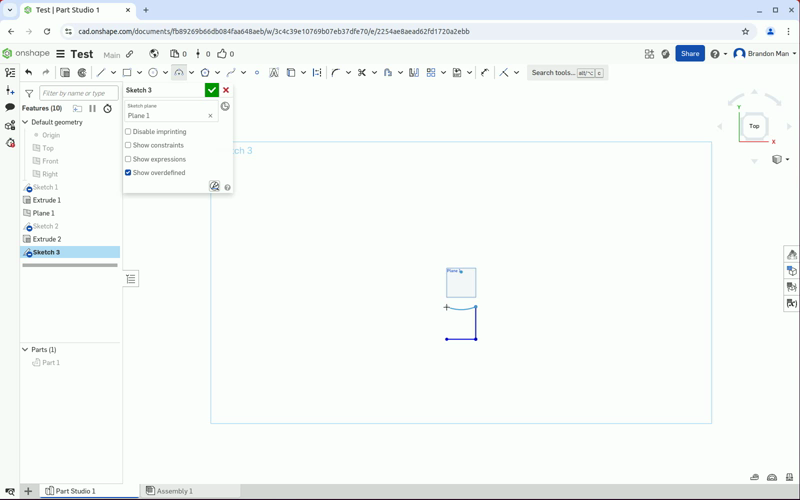
mouse_move(461, 310)
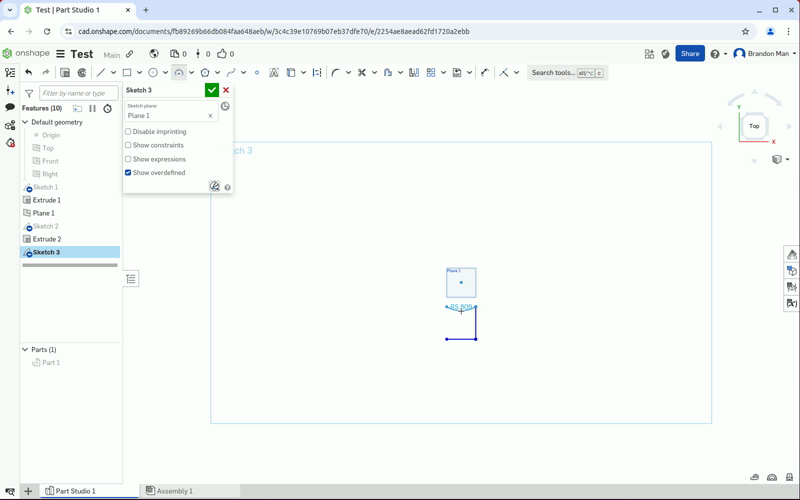
click(461, 310)
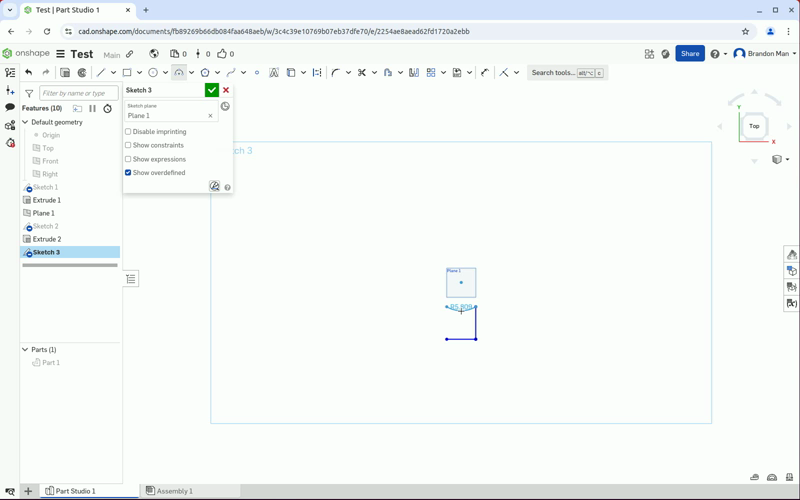
key_up(shift)
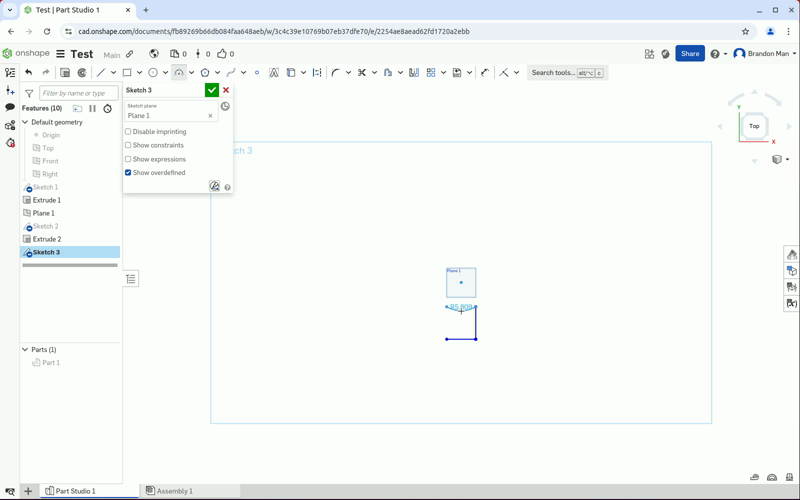
key(esc)
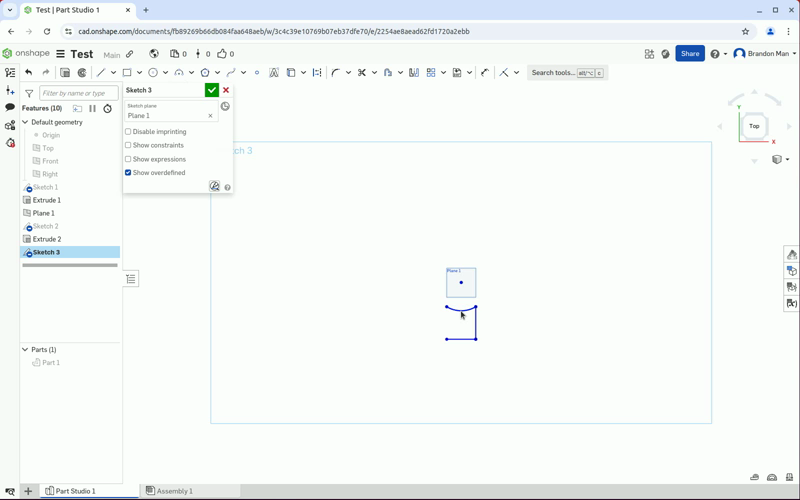
key(l)
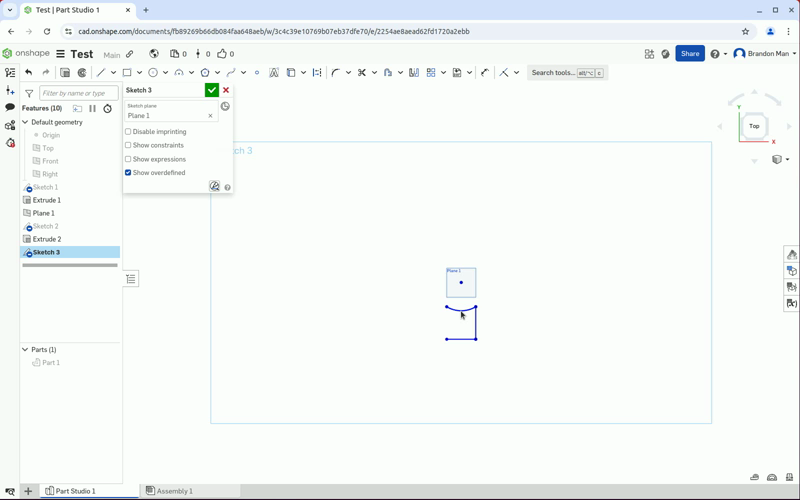
mouse_move(446, 306)
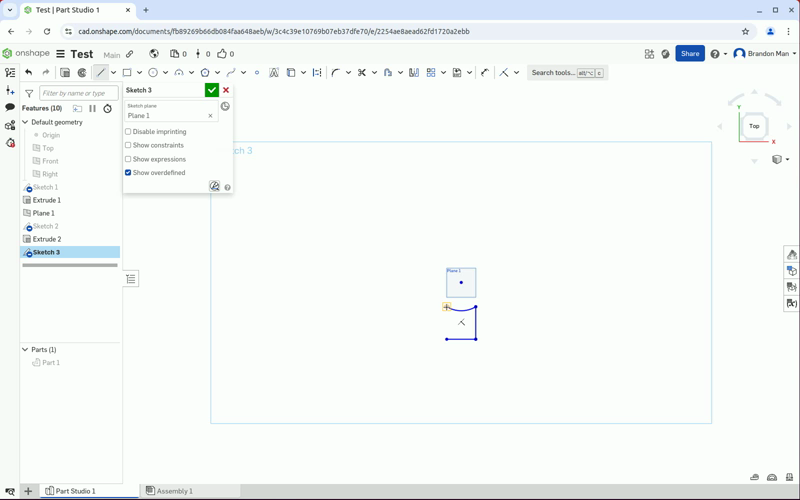
click(446, 306)
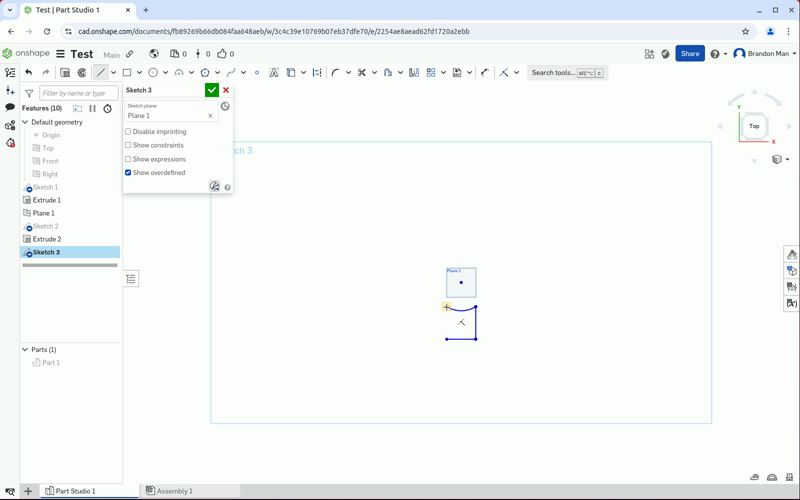
mouse_move(476, 306)
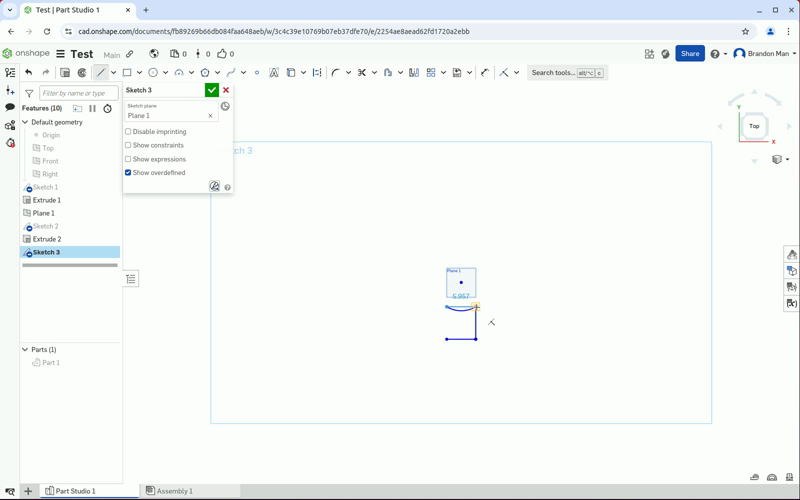
key_down(shift)
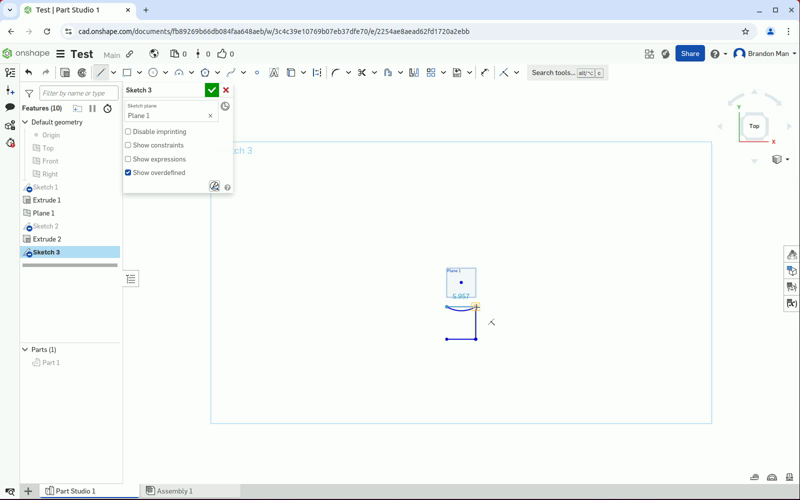
mouse_move(446, 339)
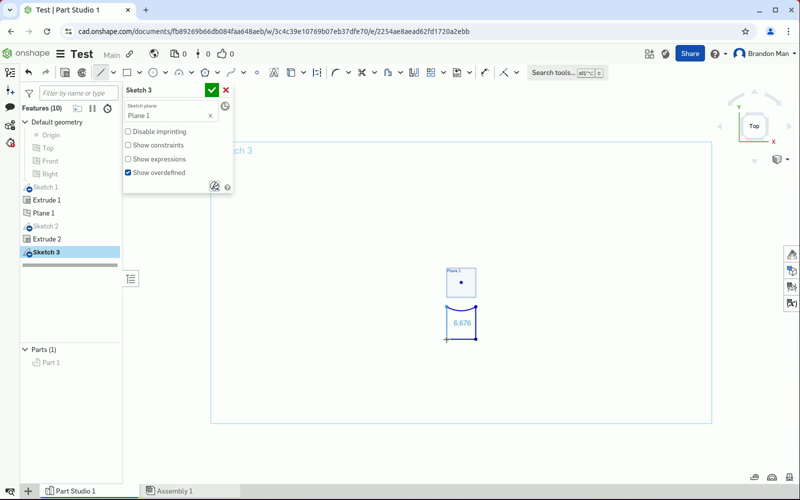
key_up(shift)
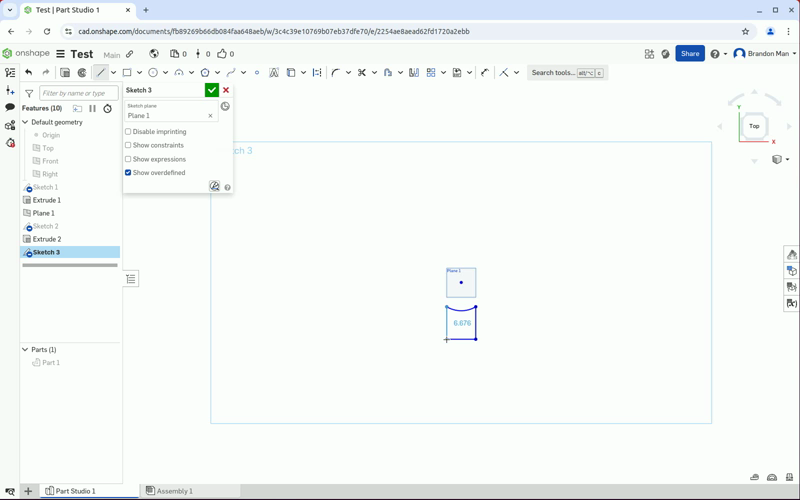
click(446, 339)
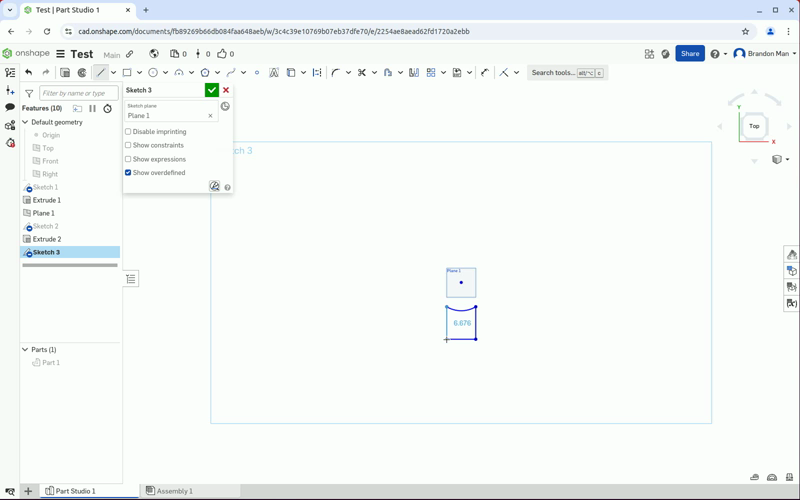
key(esc)
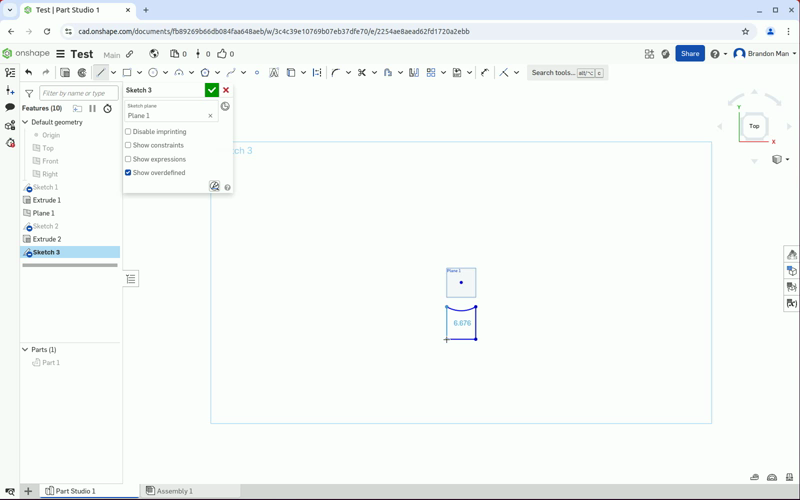
mouse_move(467, 331)
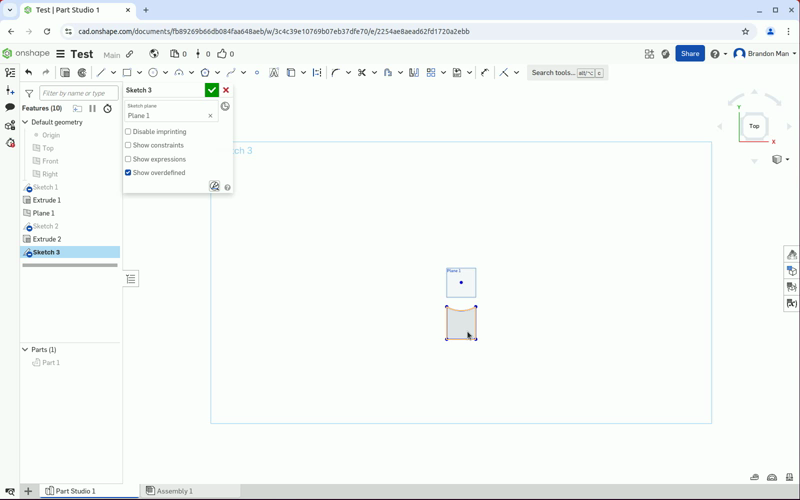
scroll(6)
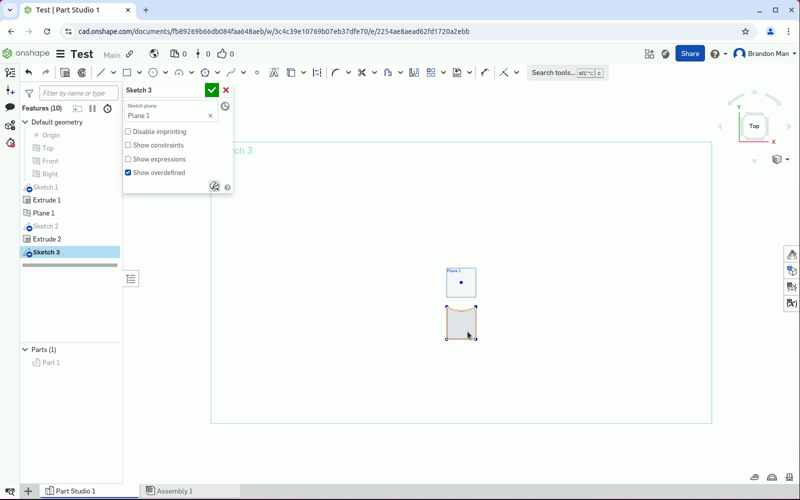
scroll(6)
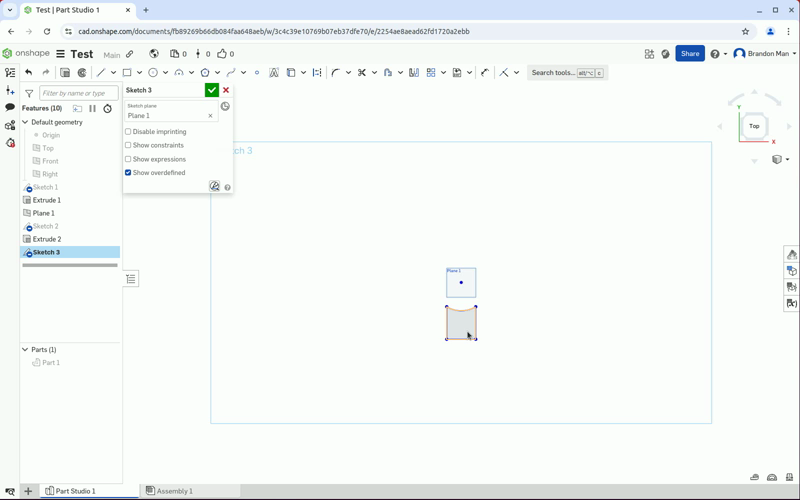
scroll(6)
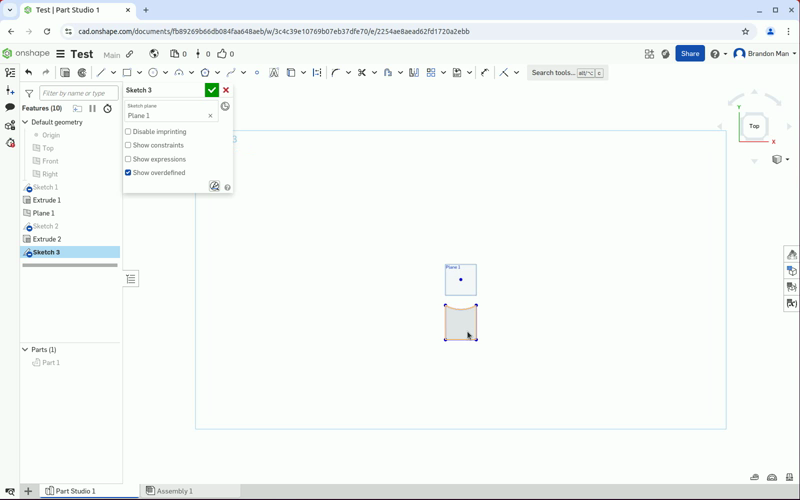
scroll(6)
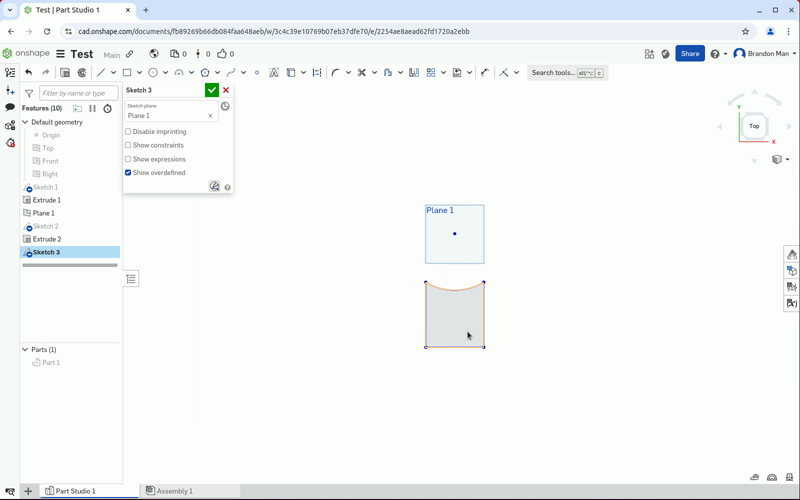
scroll(6)
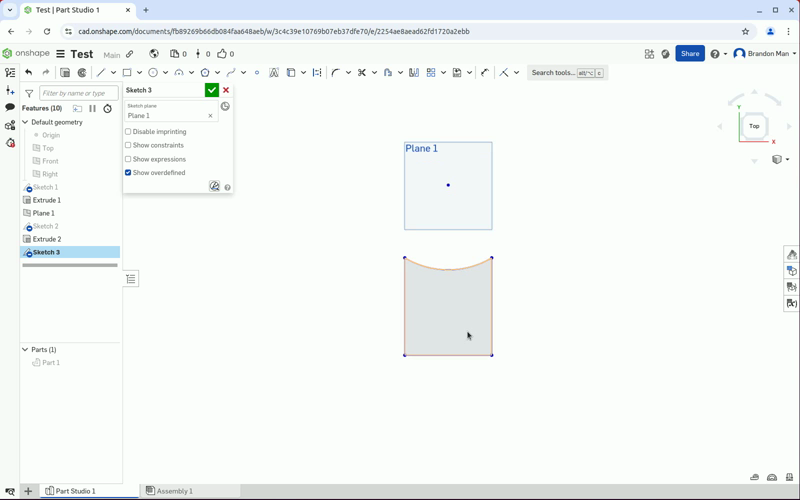
scroll(6)
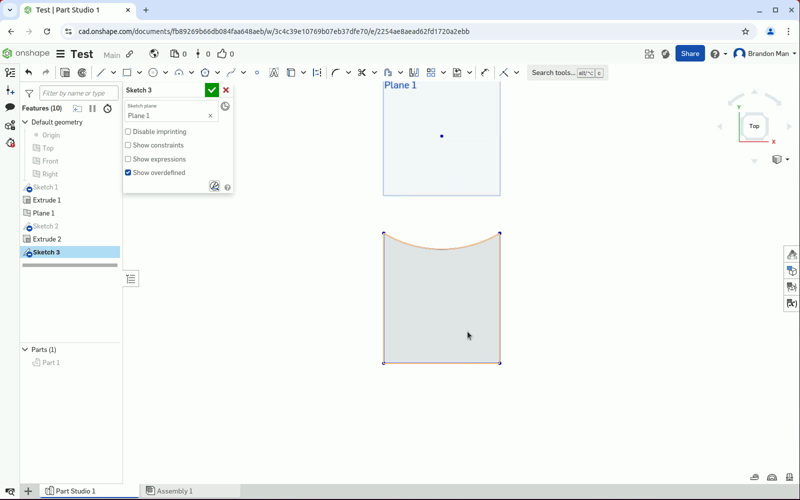
scroll(6)
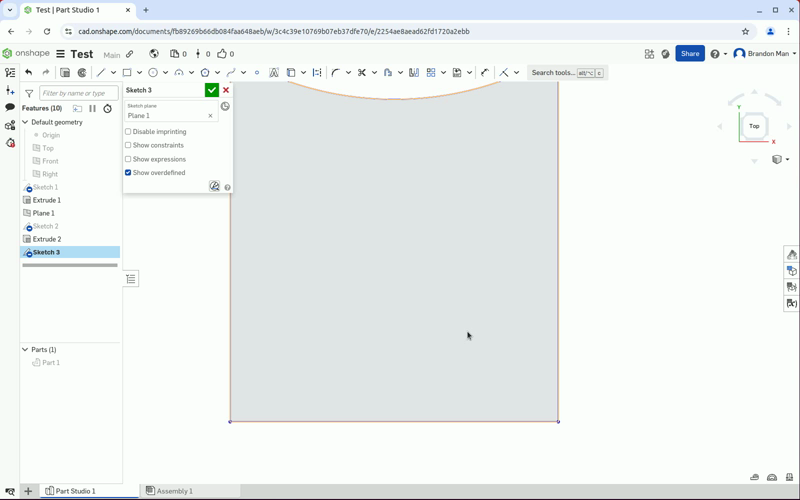
click(467, 331)
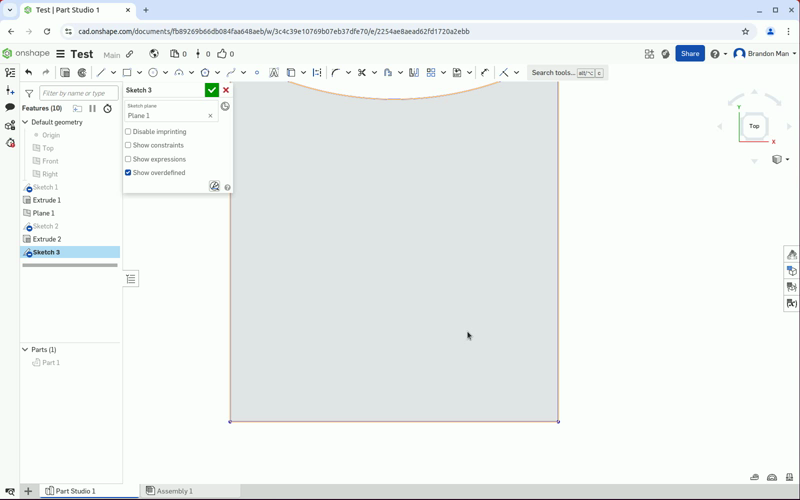
scroll(-6)
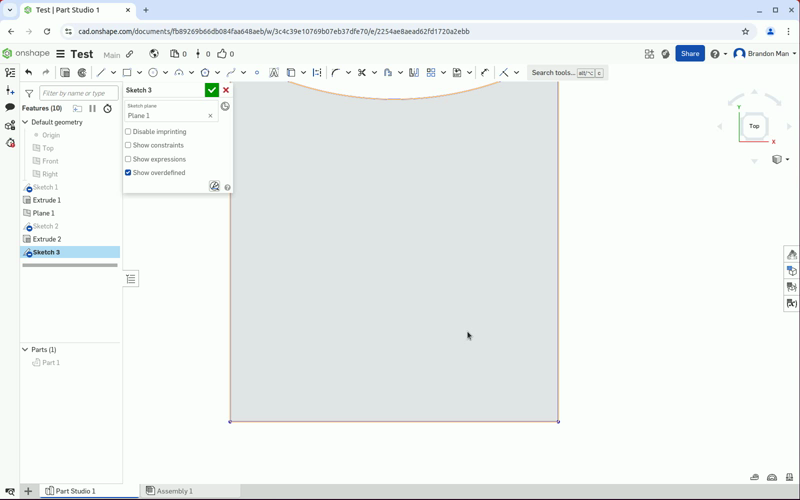
scroll(-6)
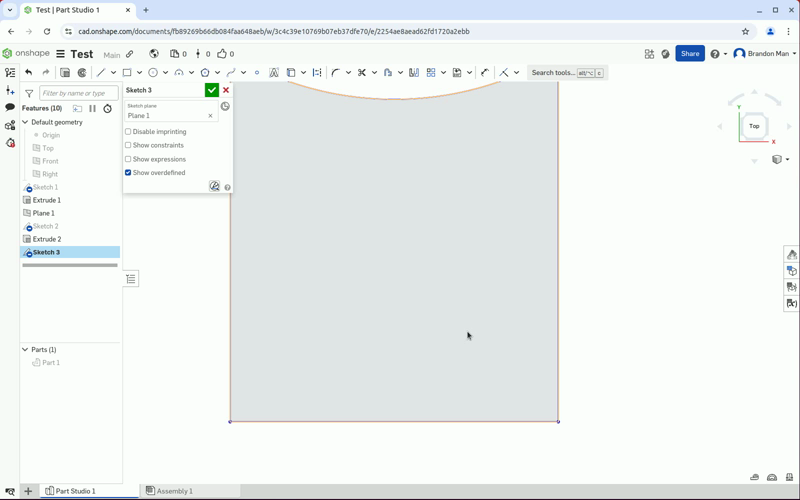
scroll(-6)
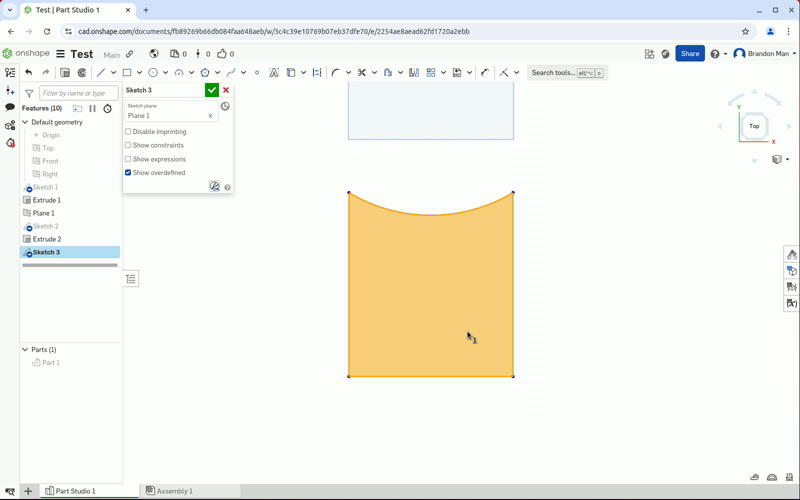
scroll(-6)
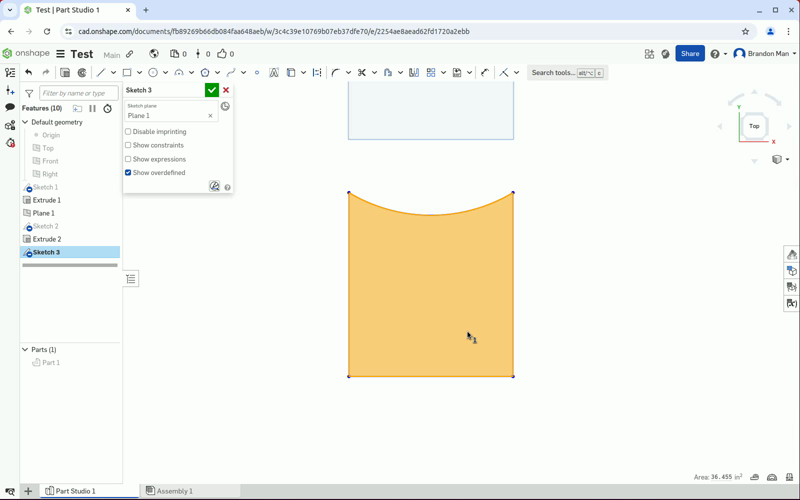
scroll(-6)
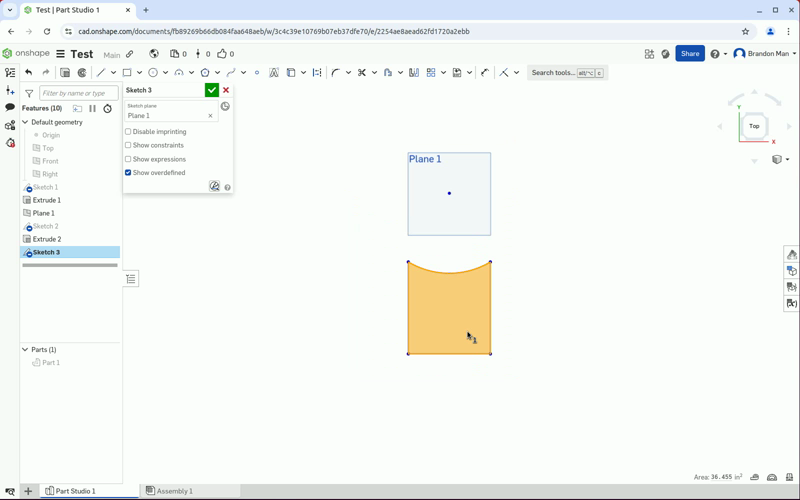
scroll(-6)
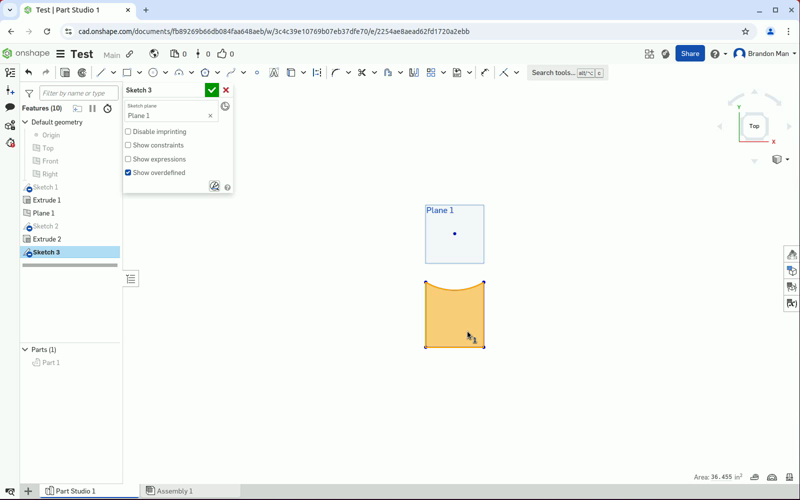
scroll(-6)
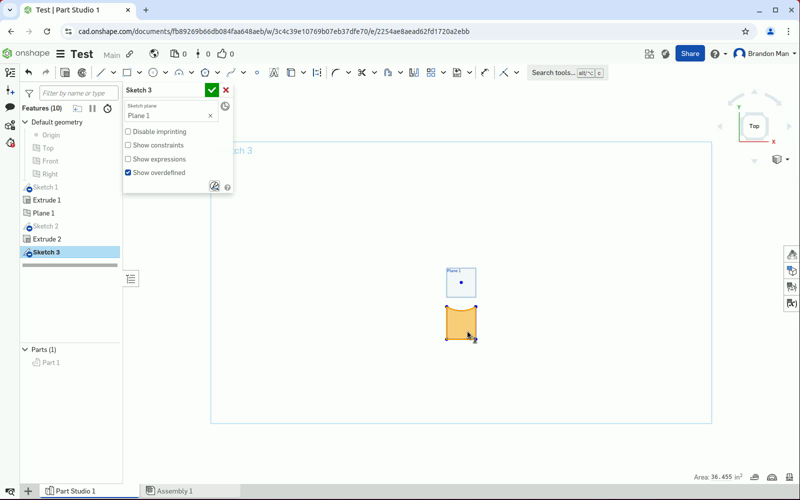
mouse_move(73, 352)
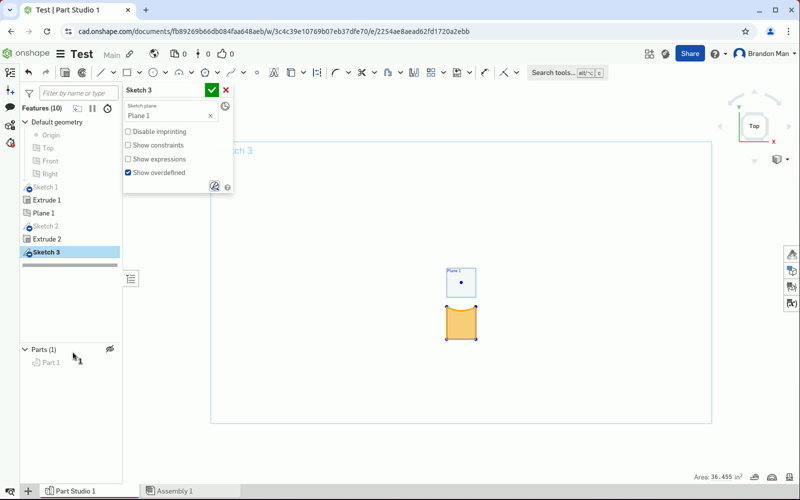
key(shift+y)
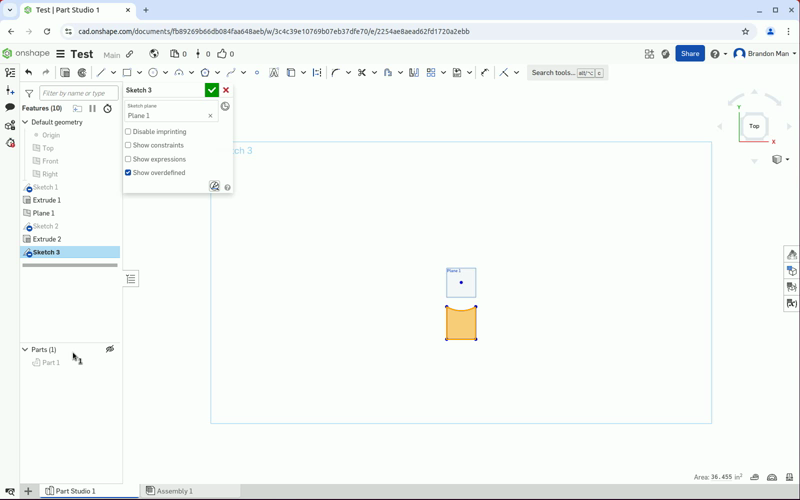
key(shift+e)
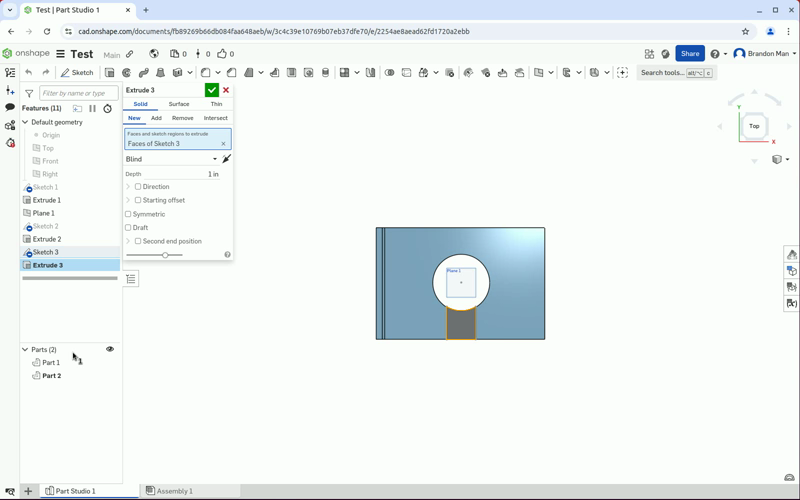
mouse_move(143, 106)
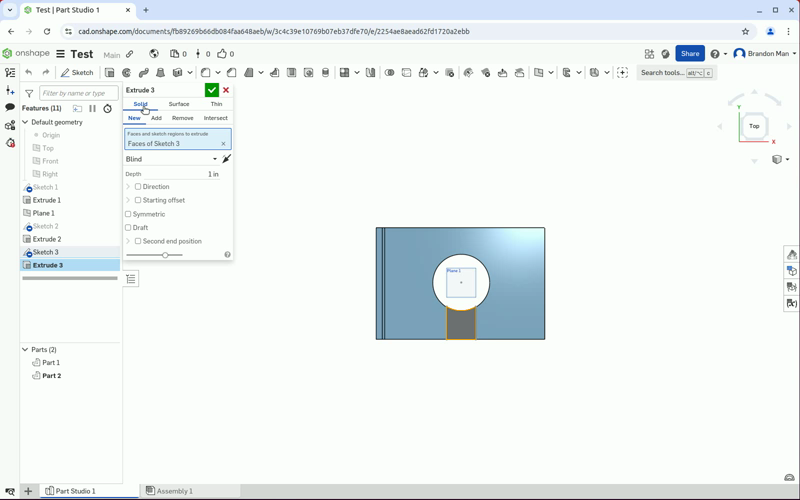
click(143, 106)
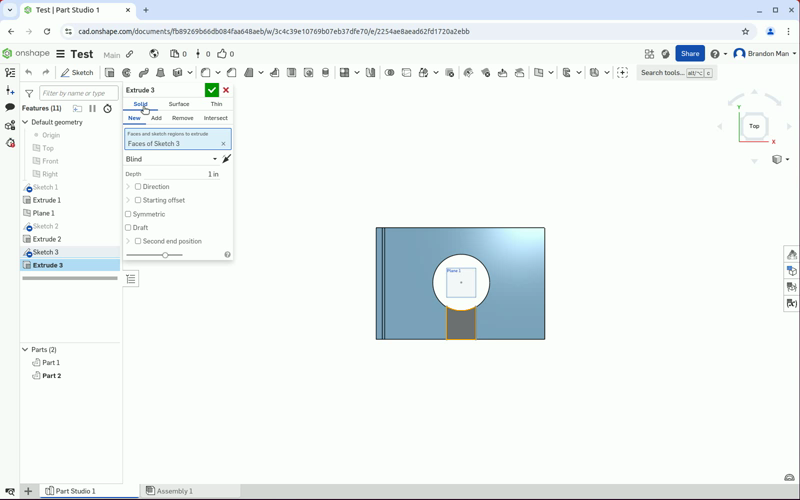
mouse_move(186, 120)
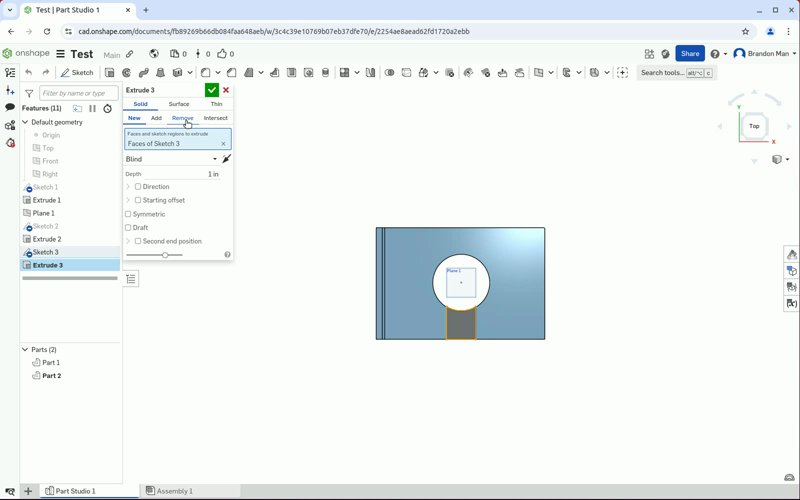
click(186, 120)
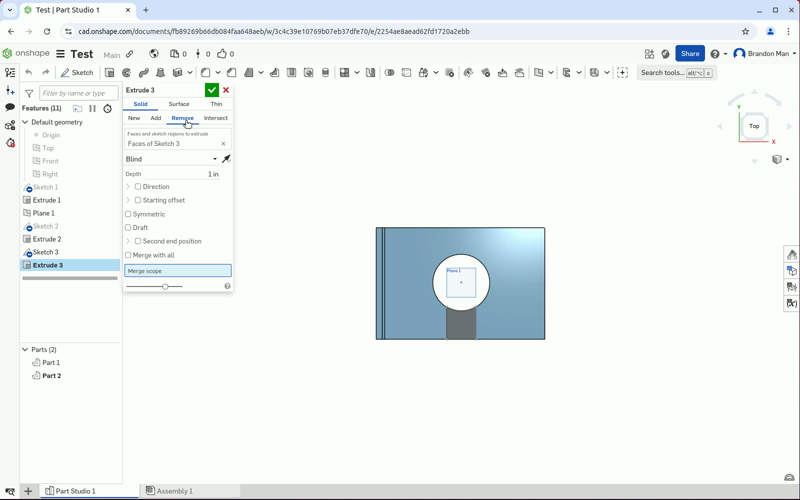
key(tab, 4)
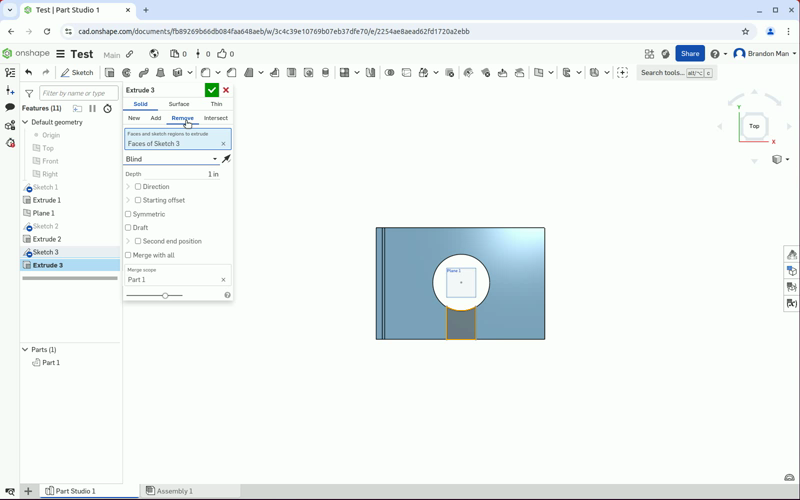
text(2.407)
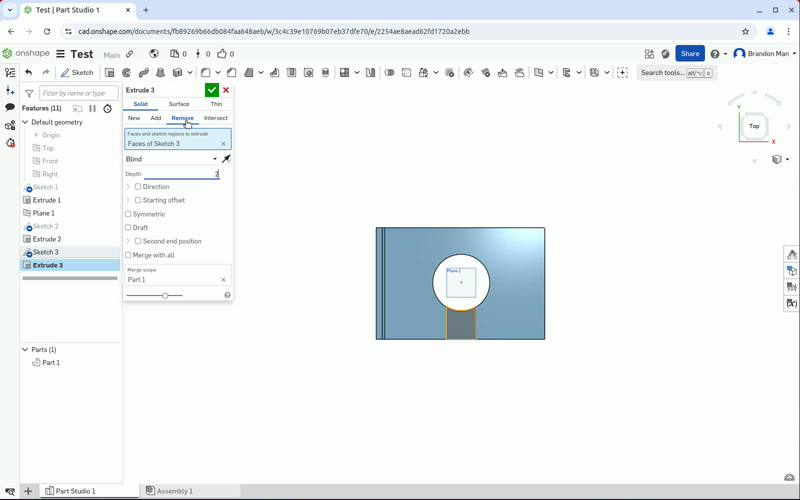
key(tab, 6)
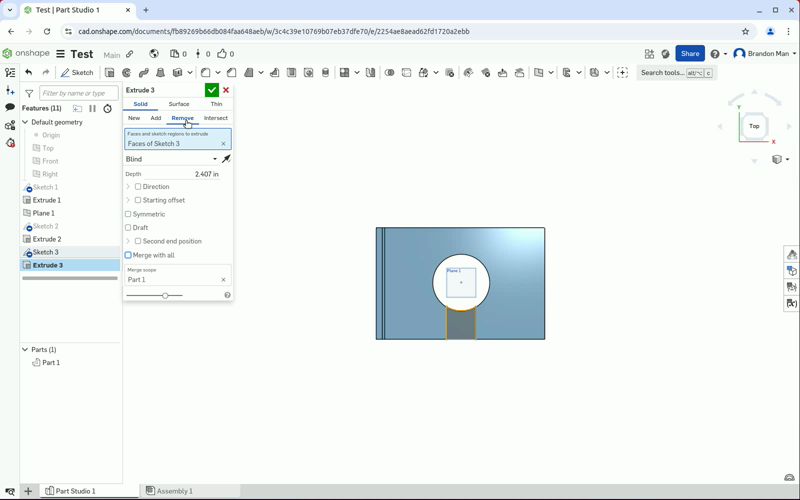
key(space)
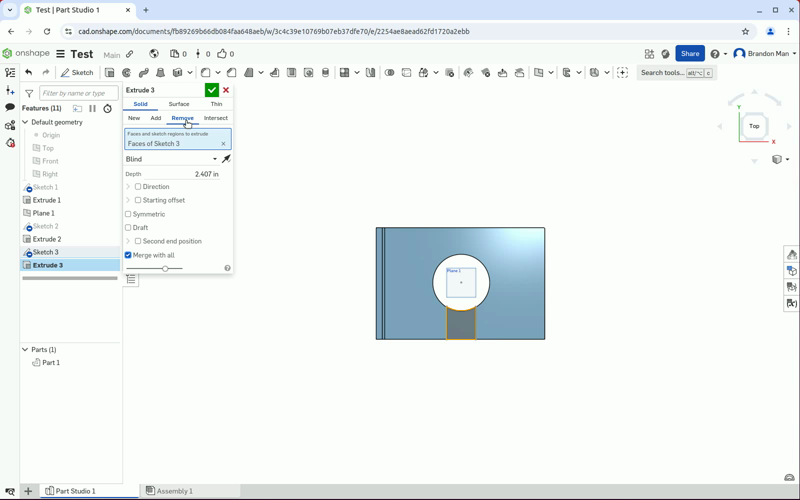
key(enter)
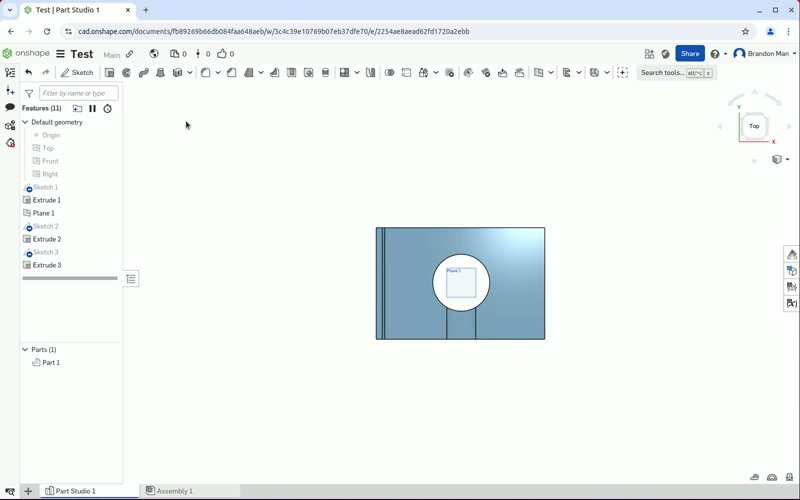
key(shift+h)
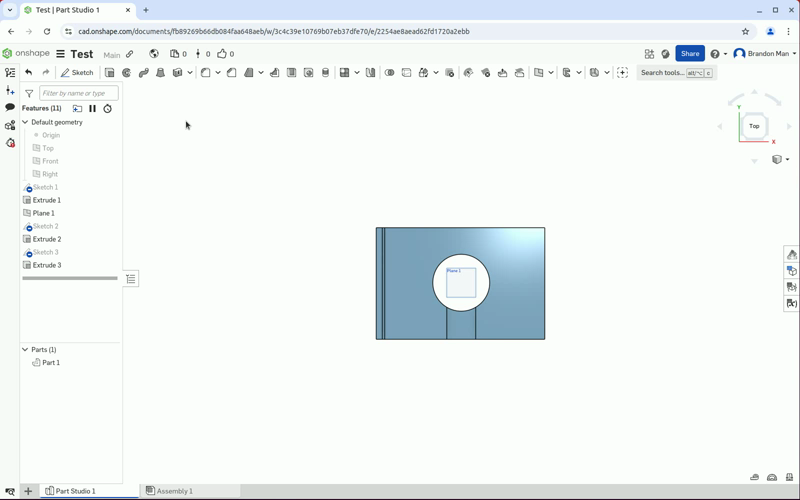
key(shift+h)
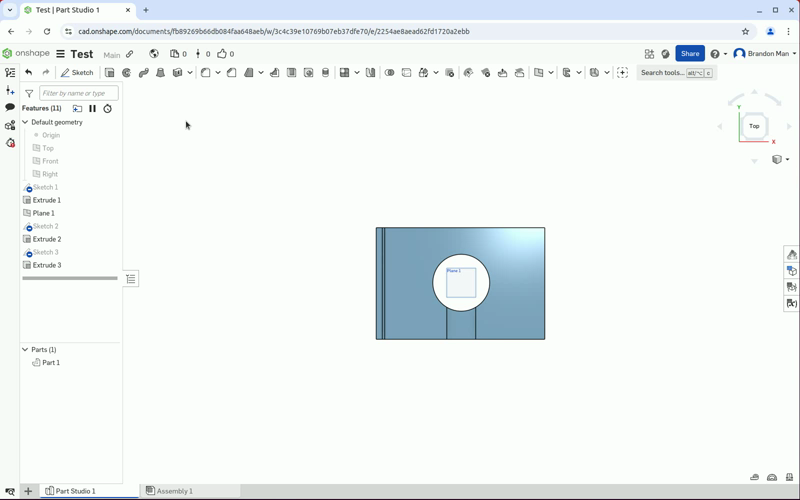
mouse_move(73, 189)
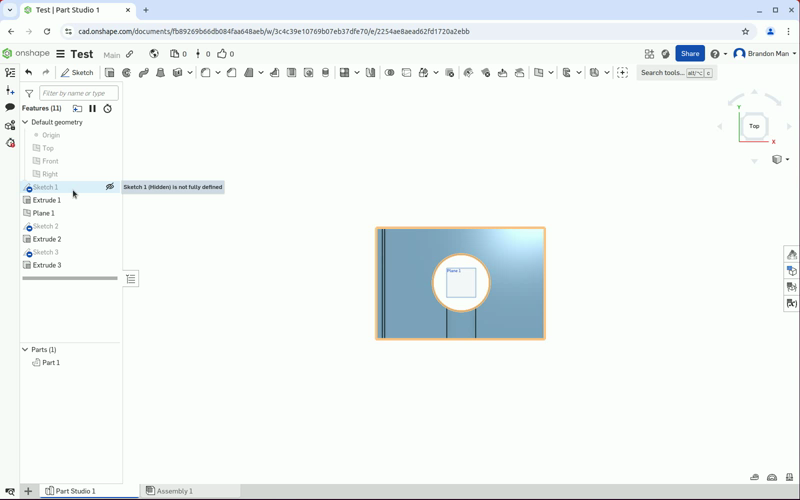
click(73, 189)
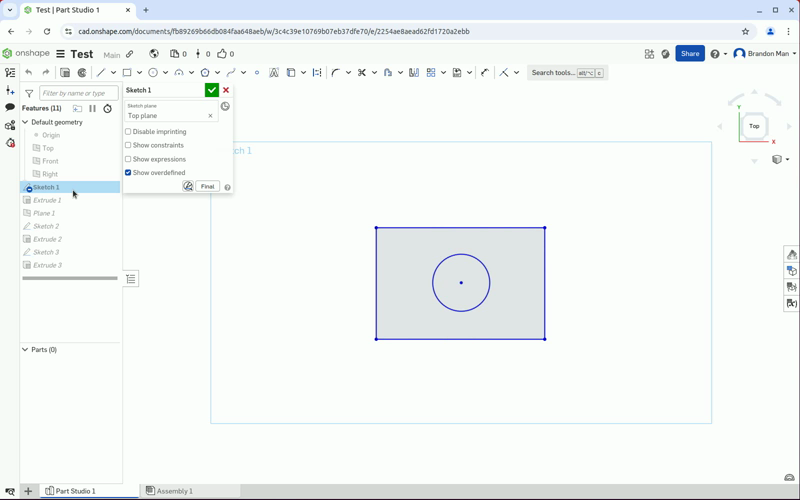
mouse_move(229, 92)
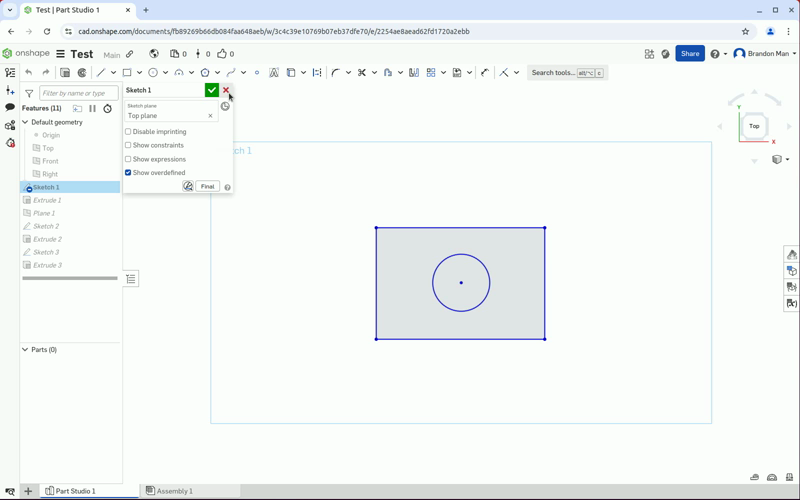
click(229, 92)
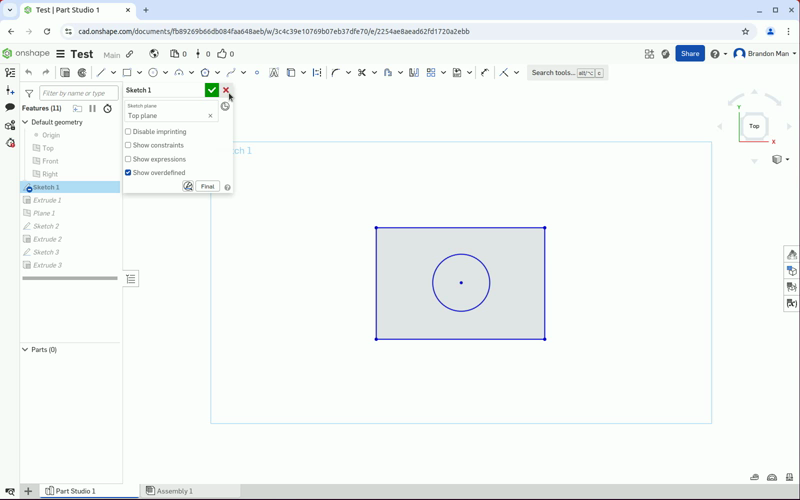
key(shift+s)
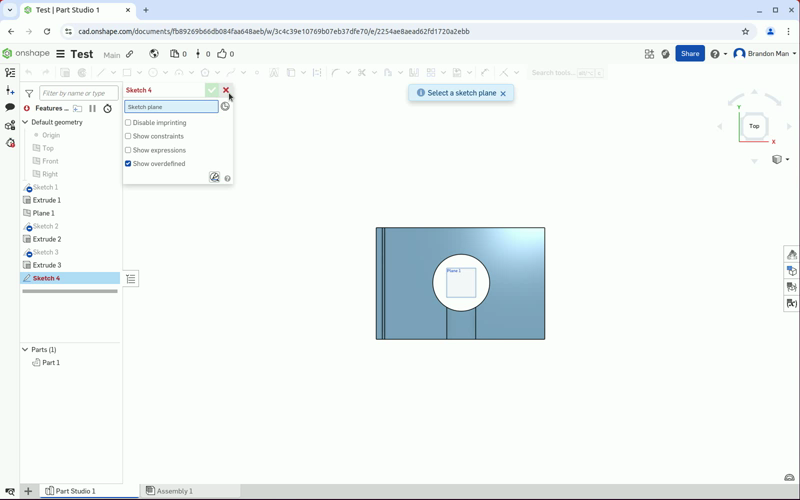
mouse_move(73, 215)
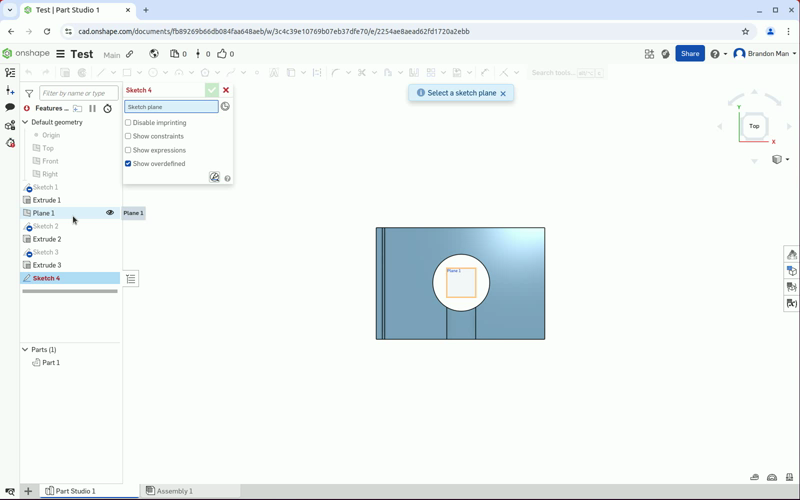
click(73, 215)
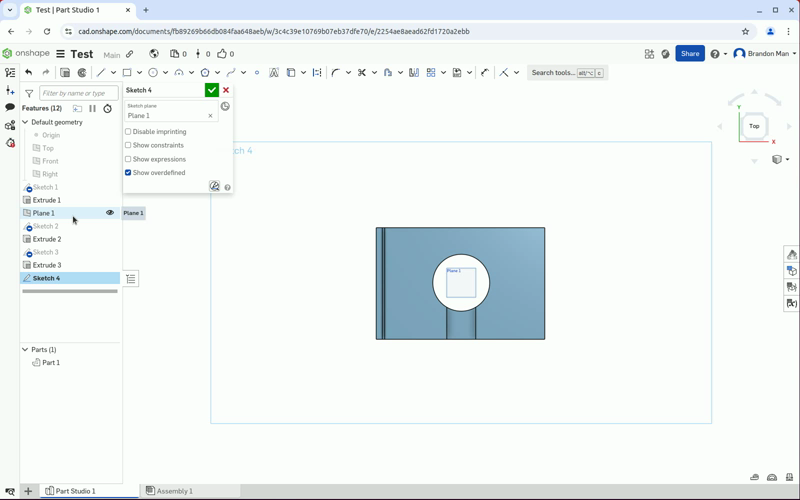
mouse_move(73, 352)
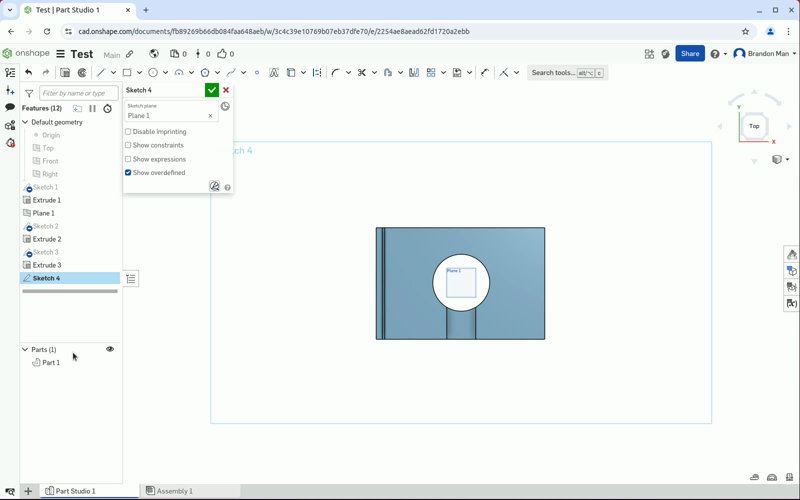
key(y)
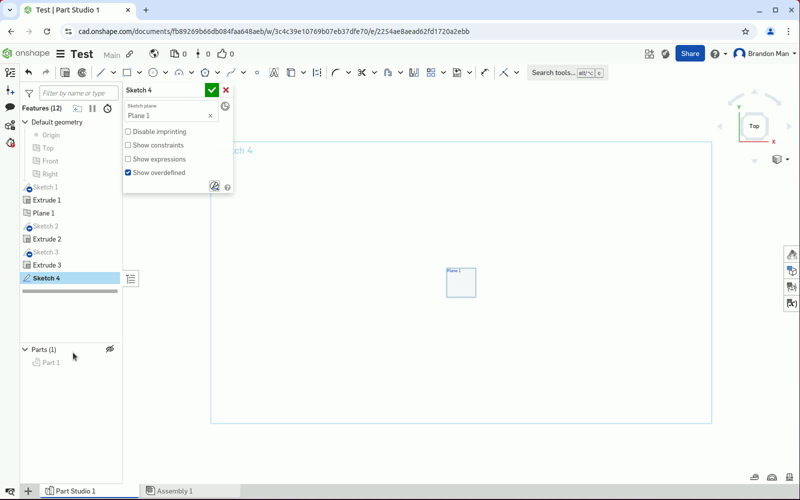
key(a)
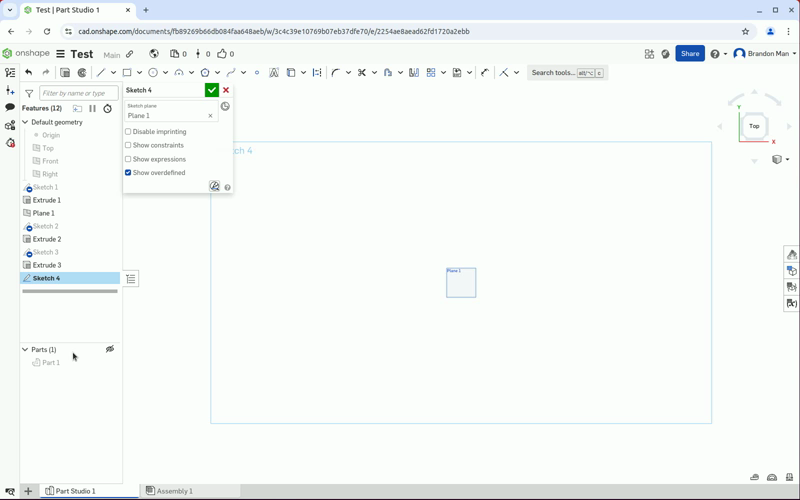
key_down(shift)
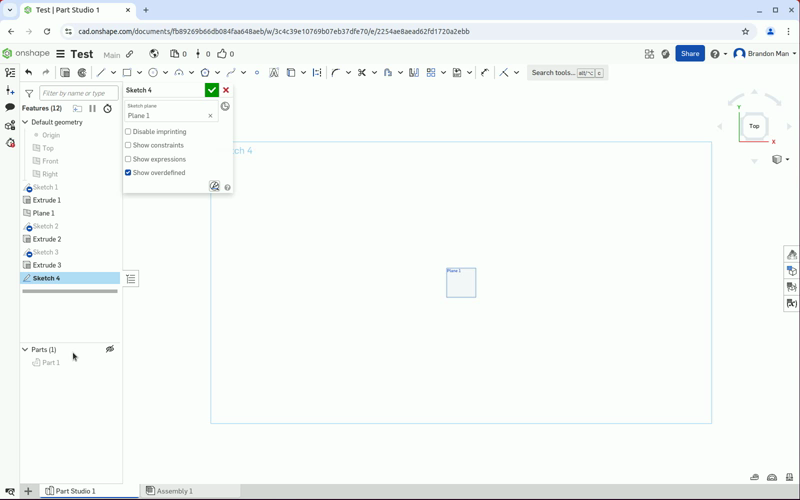
mouse_move(446, 258)
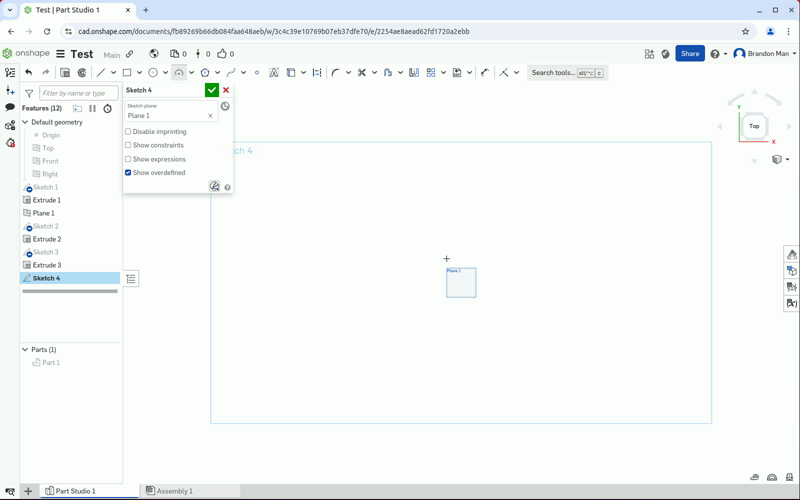
click(446, 258)
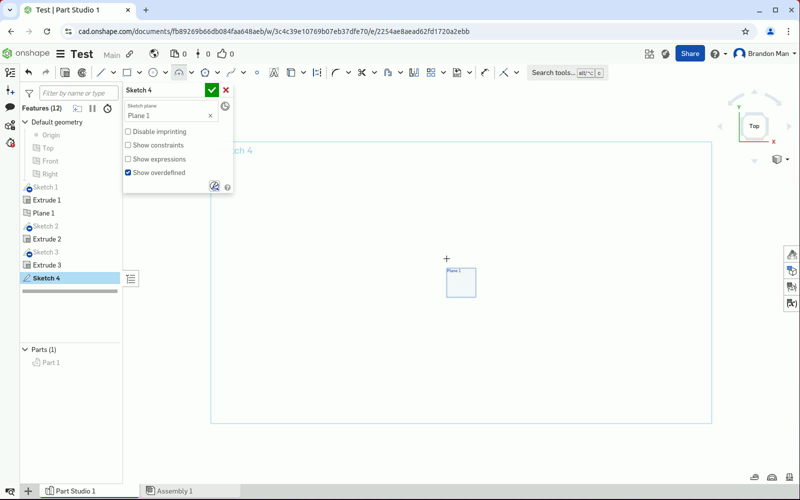
key_up(shift)
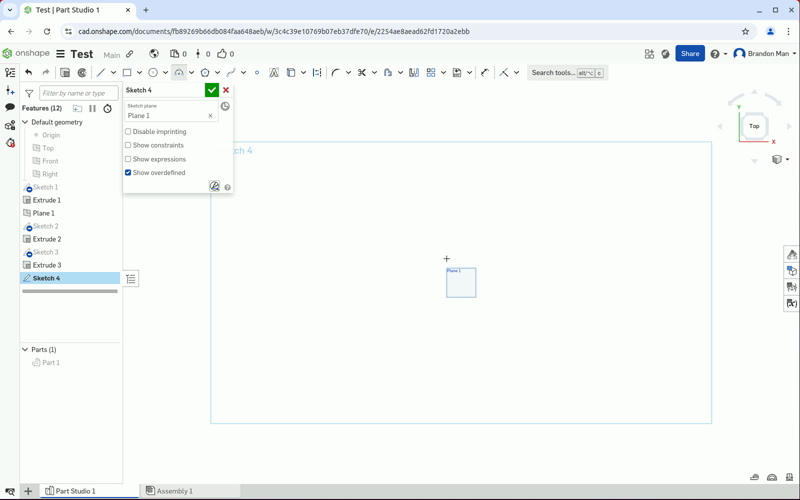
key_down(shift)
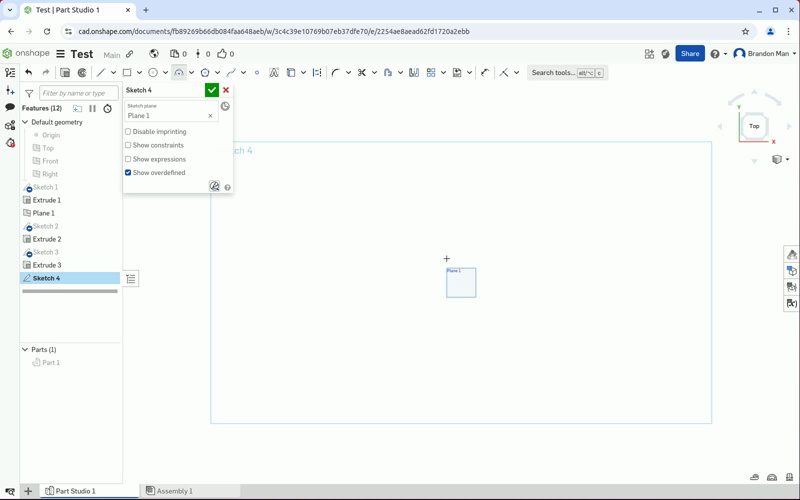
mouse_move(475, 258)
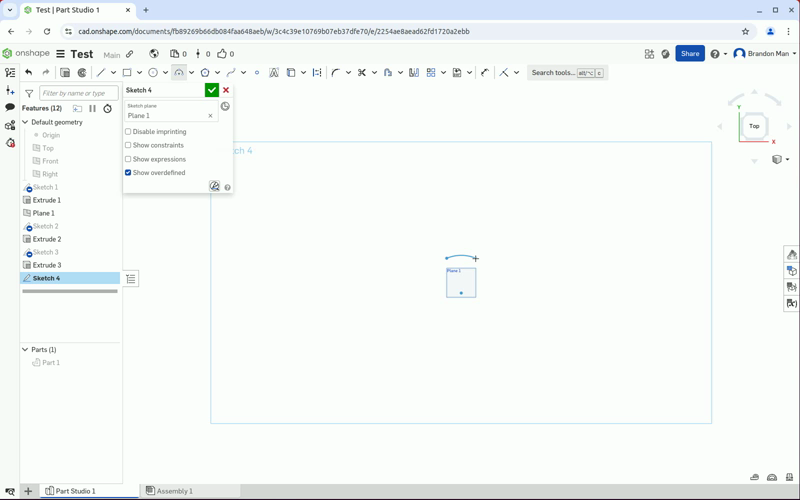
click(475, 258)
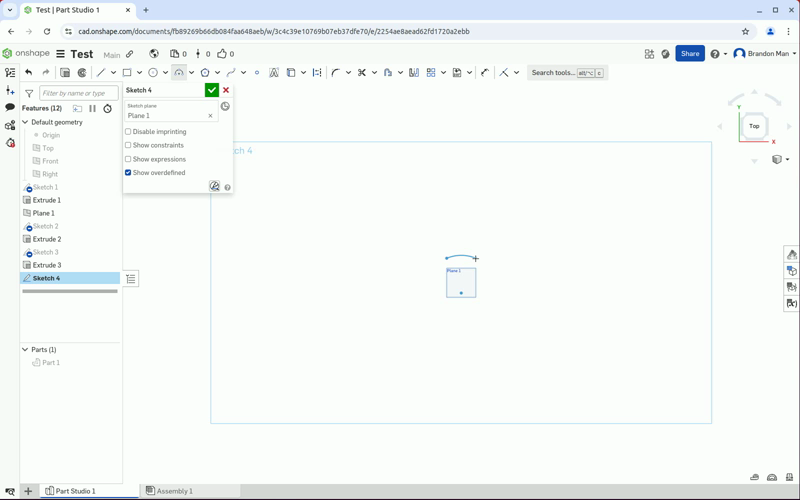
mouse_move(461, 254)
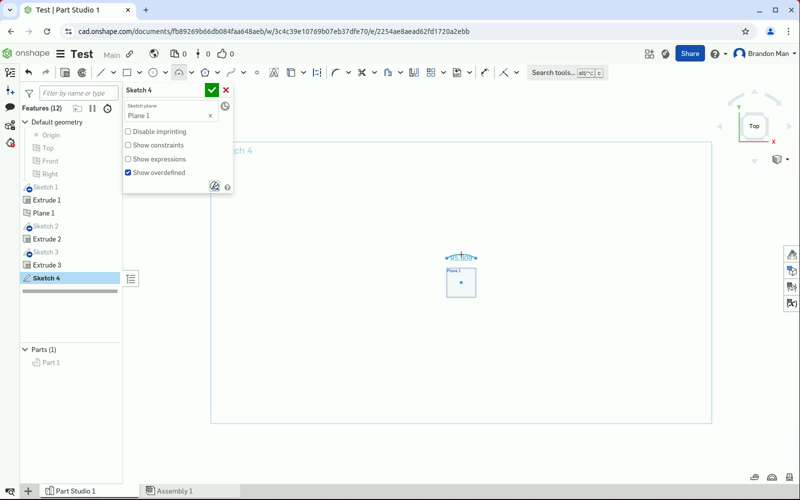
click(461, 254)
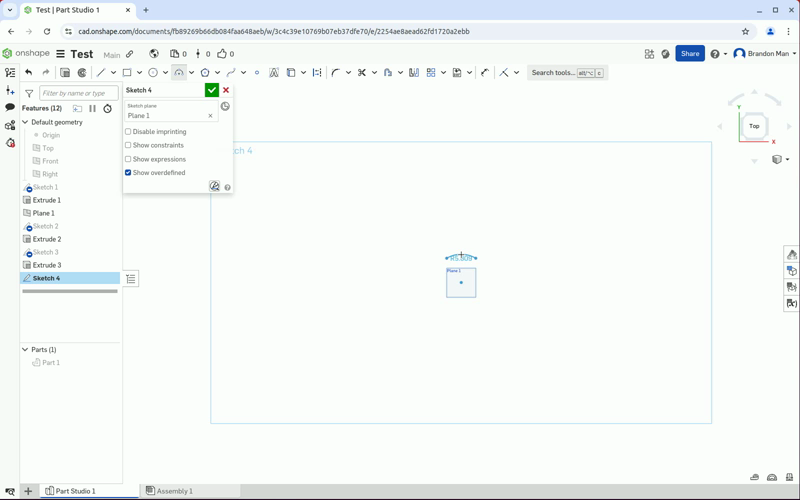
key_up(shift)
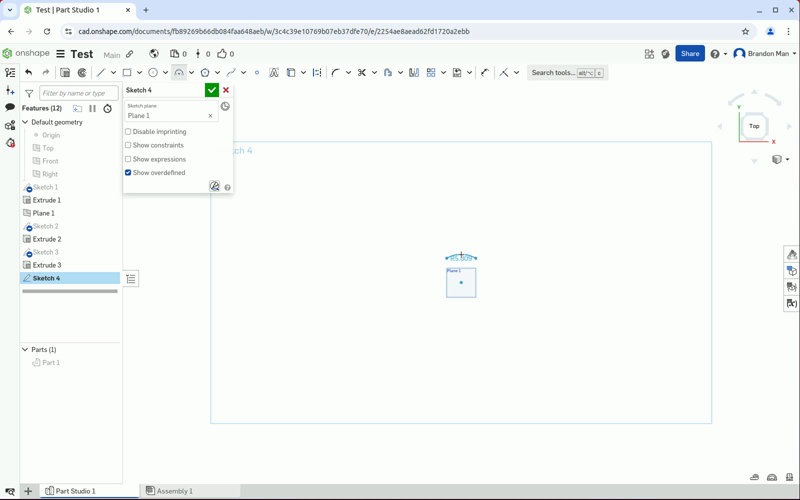
key(esc)
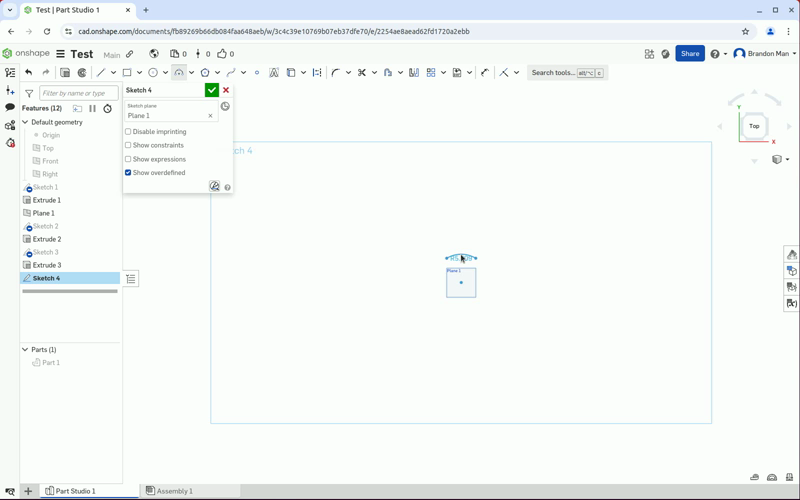
key(l)
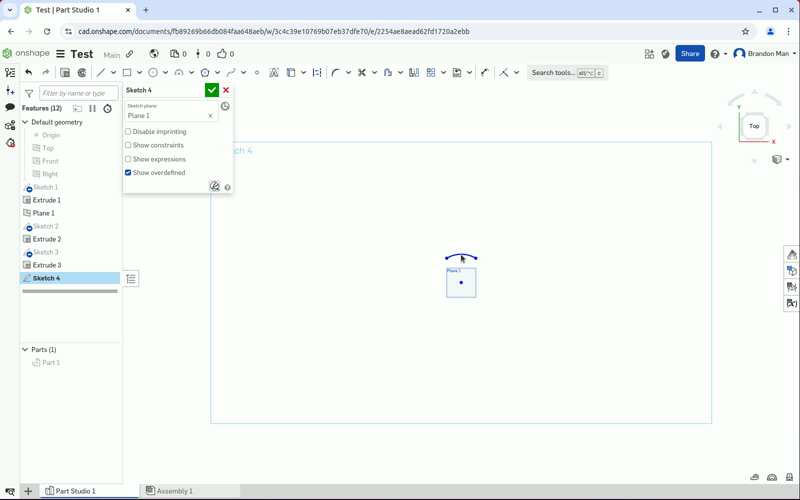
mouse_move(475, 258)
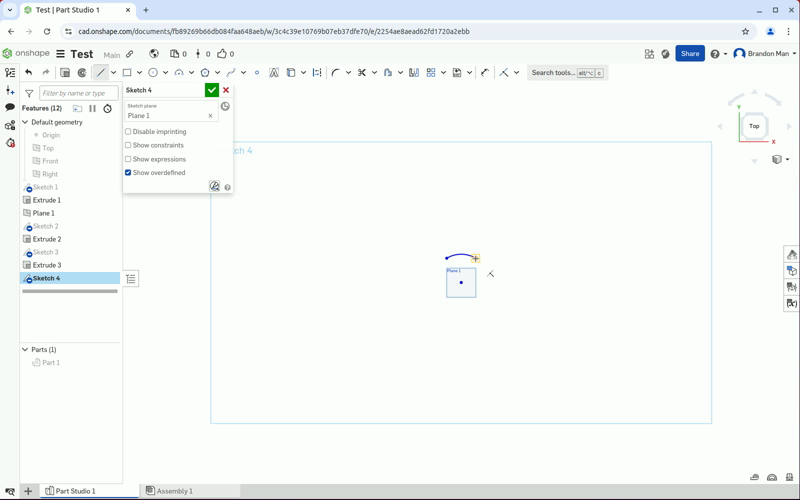
click(475, 258)
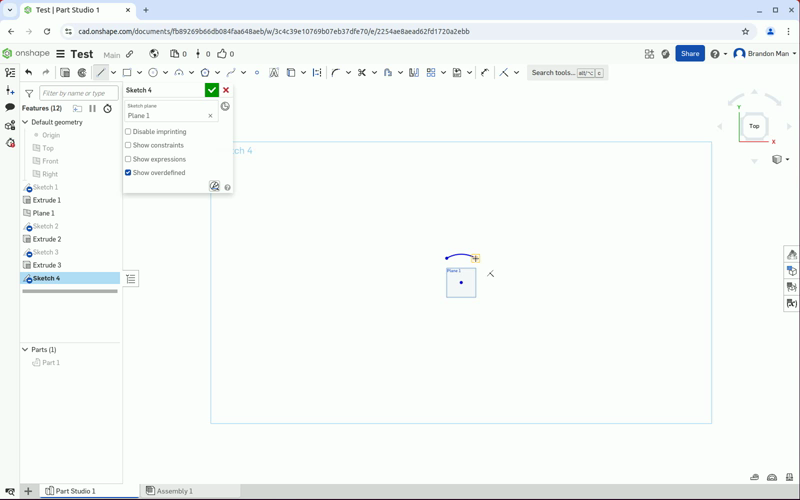
key_down(shift)
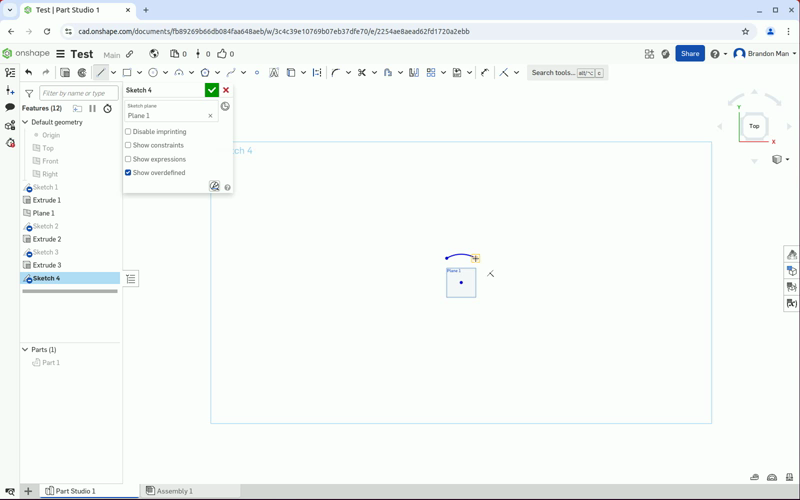
mouse_move(505, 258)
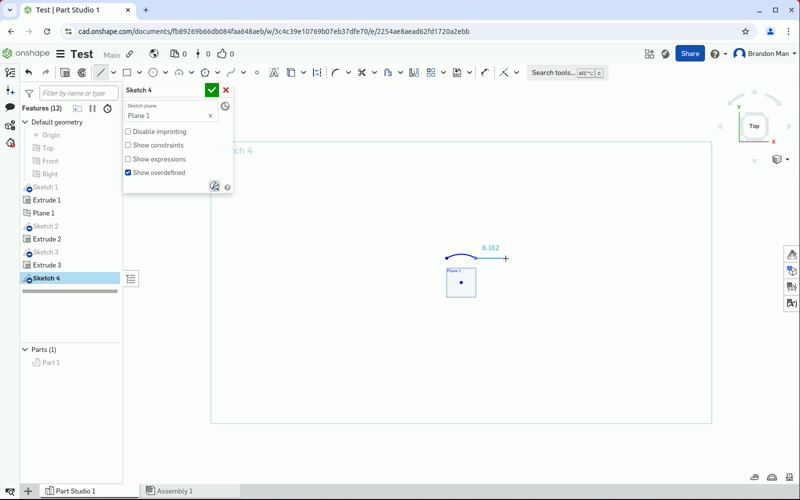
mouse_move(475, 225)
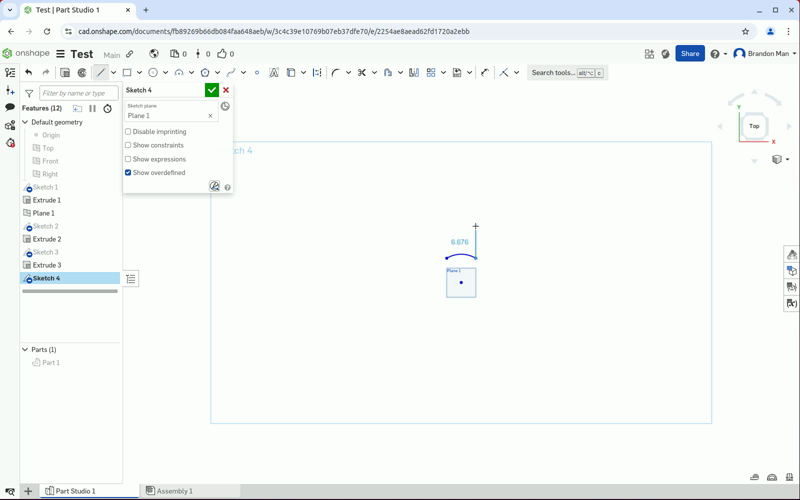
click(475, 225)
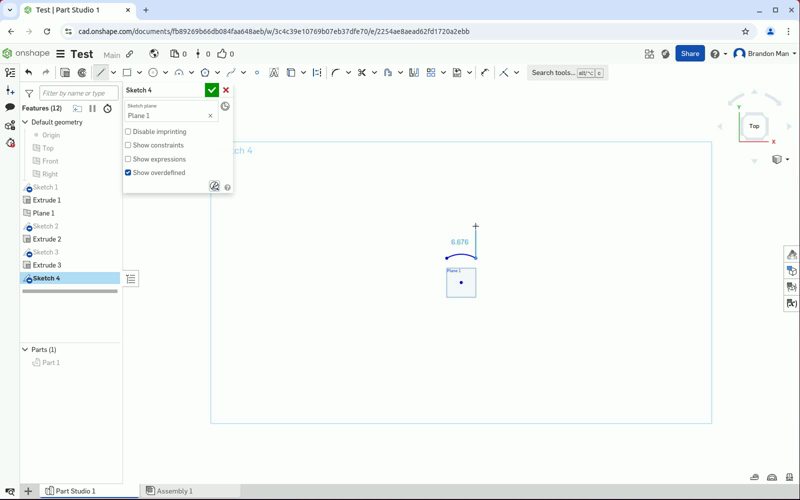
key_up(shift)
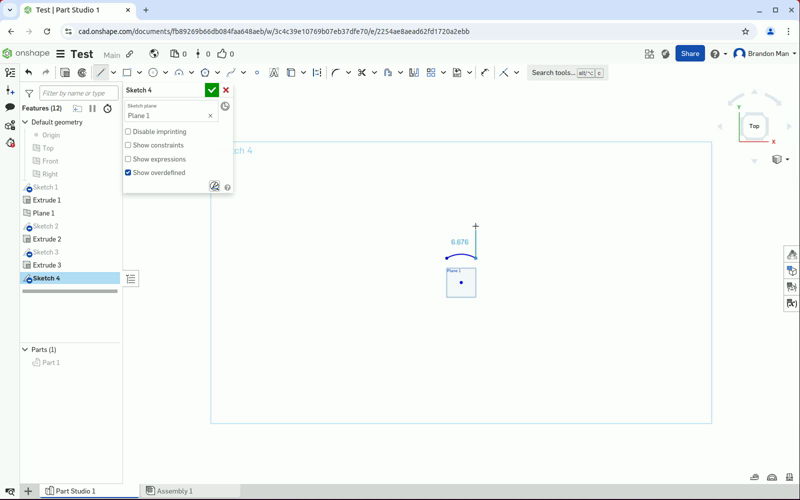
key_down(shift)
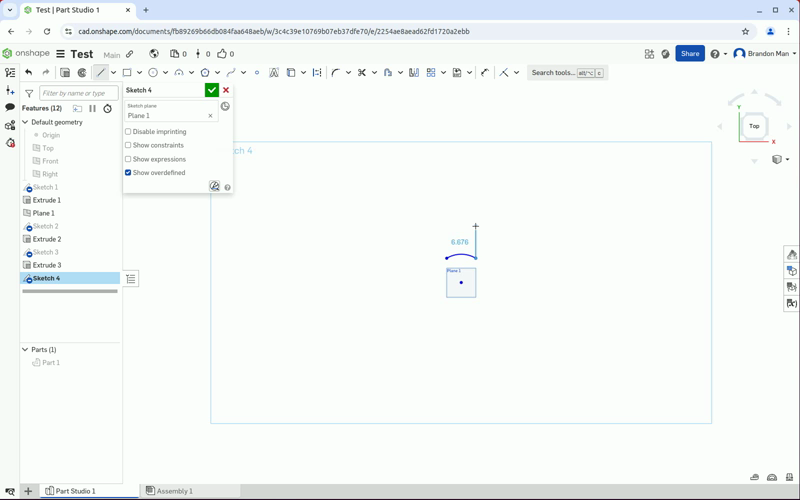
mouse_move(505, 225)
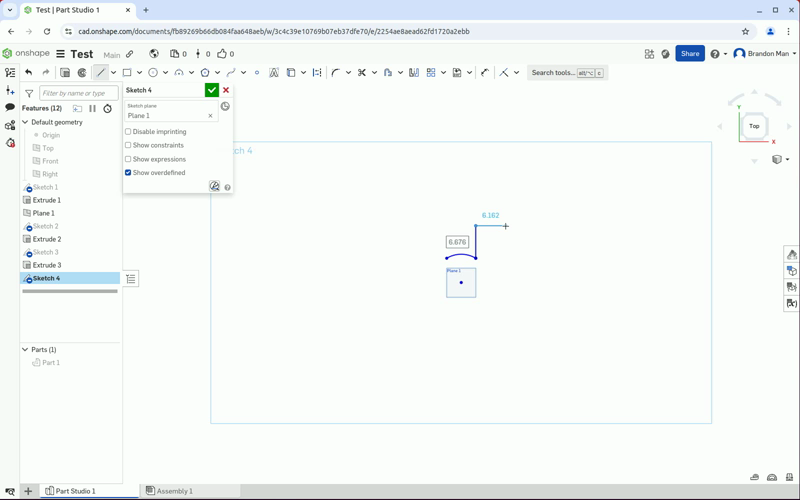
mouse_move(446, 225)
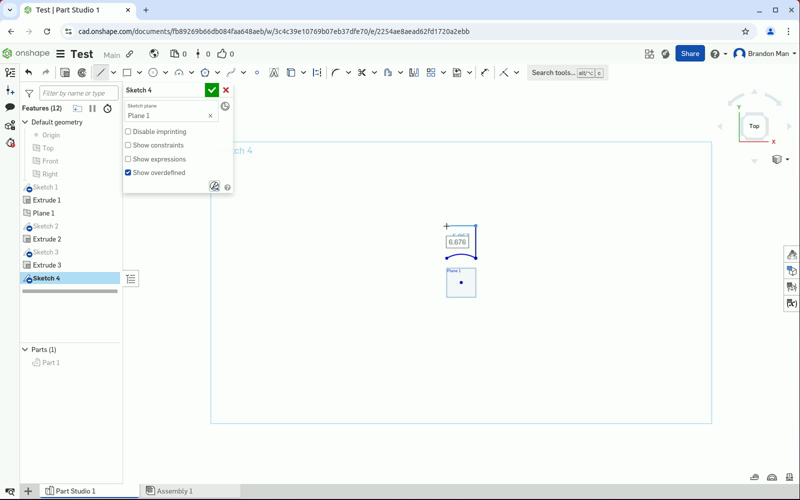
click(446, 225)
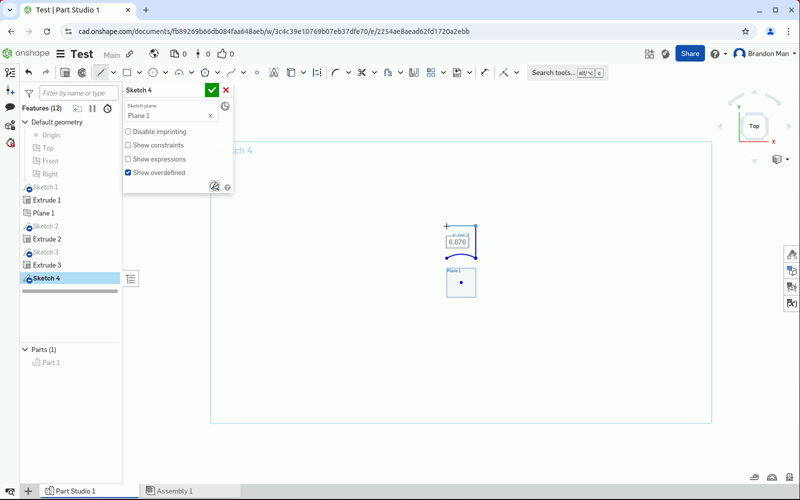
key_up(shift)
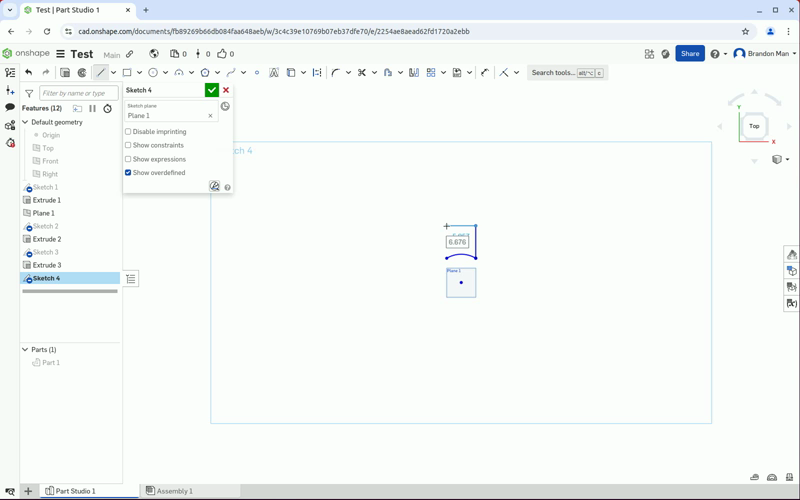
mouse_move(476, 225)
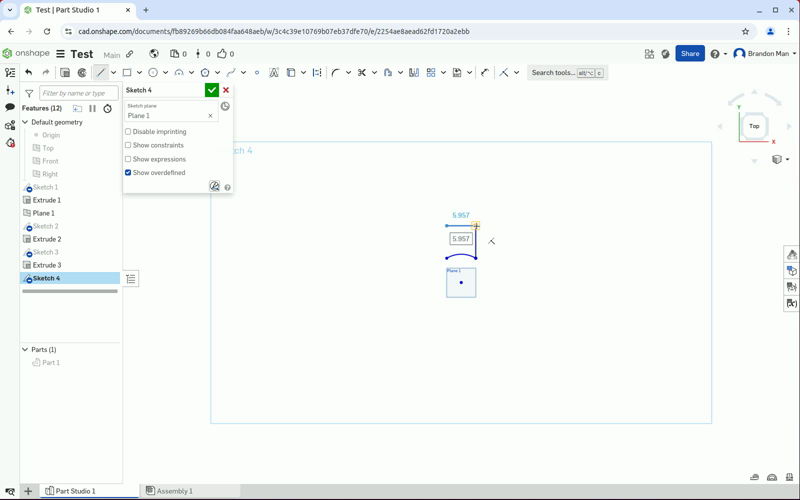
key_down(shift)
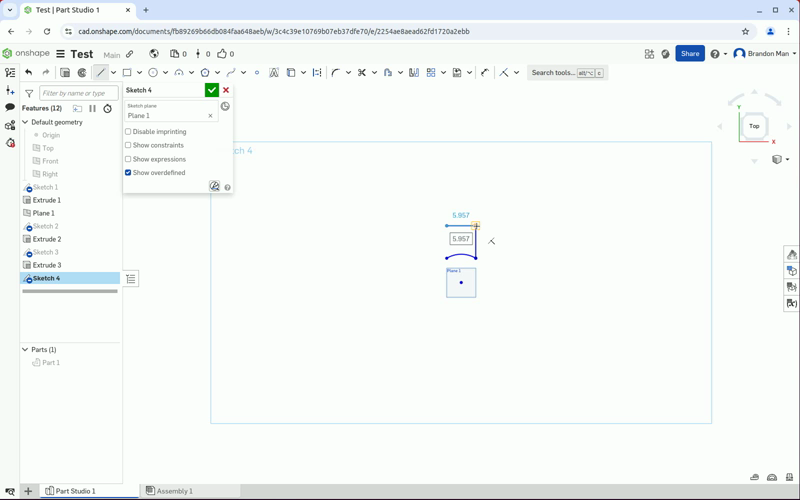
mouse_move(446, 258)
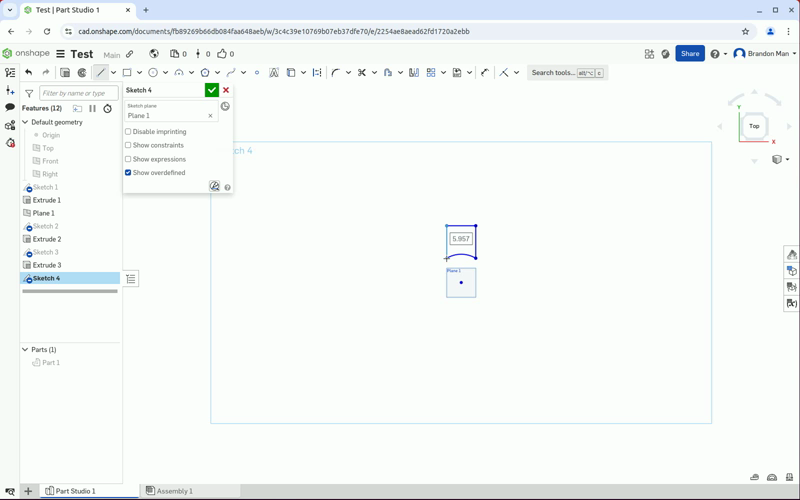
key_up(shift)
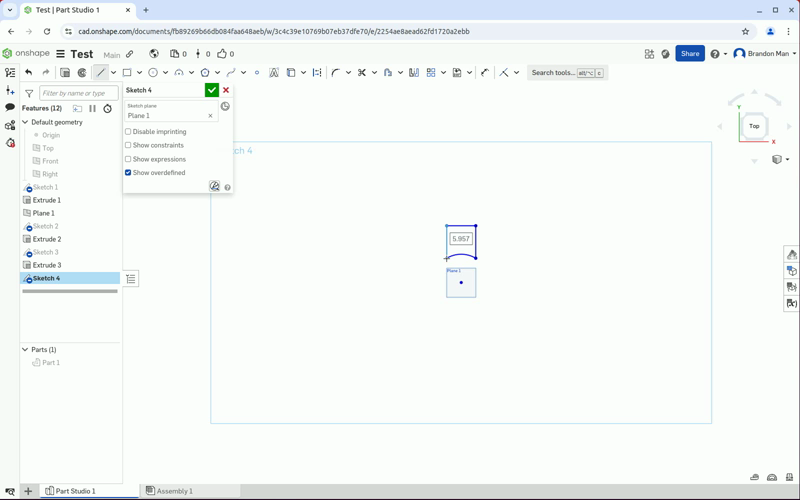
click(446, 258)
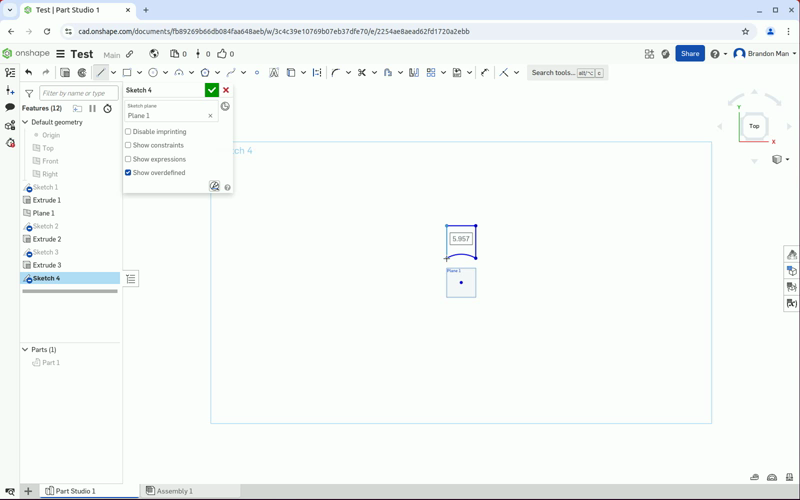
key(esc)
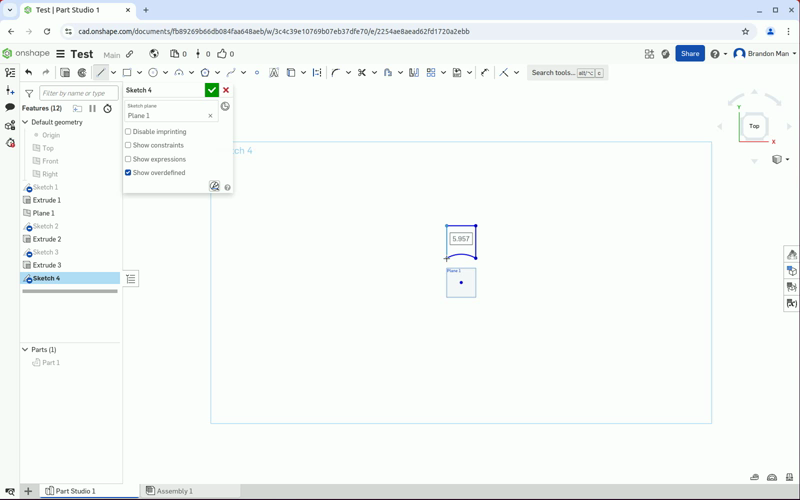
mouse_move(469, 227)
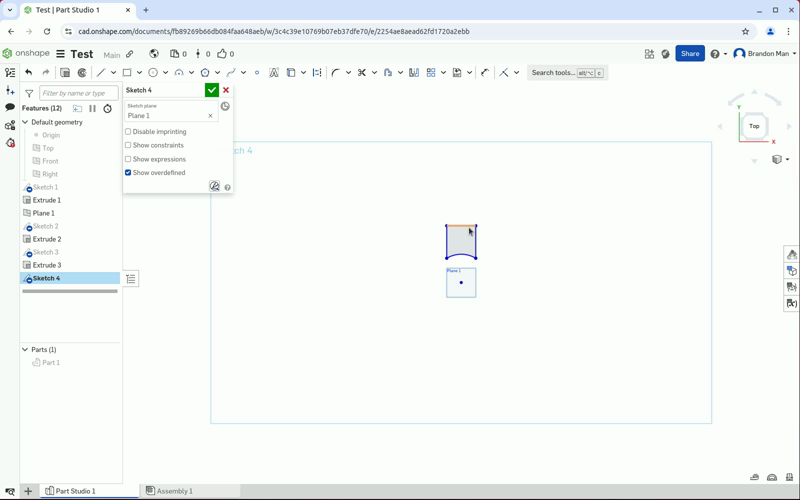
scroll(6)
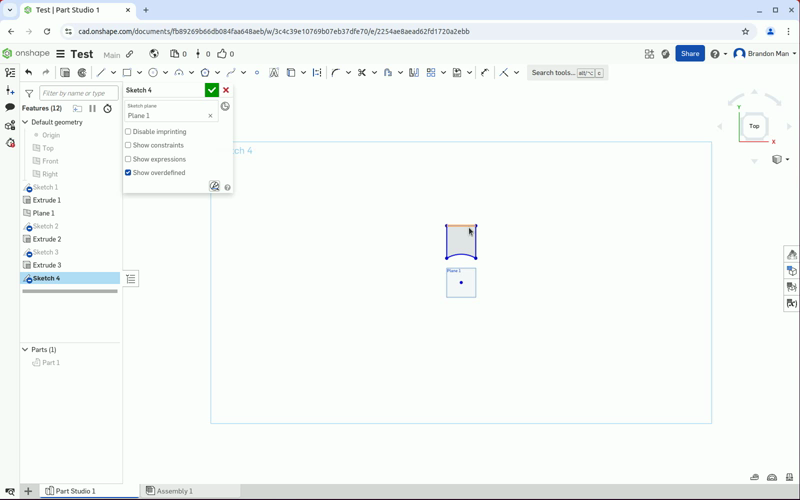
scroll(6)
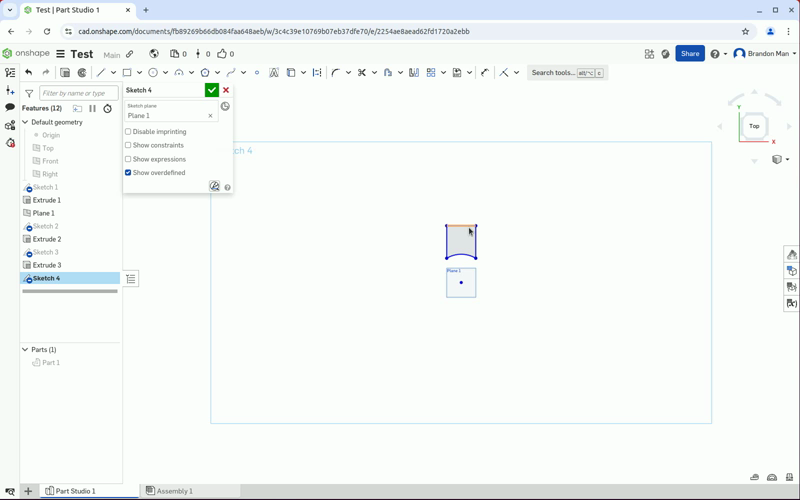
scroll(6)
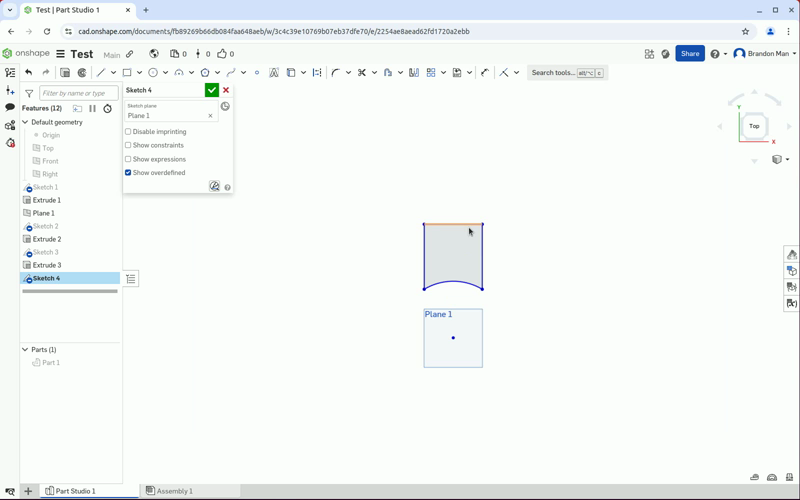
scroll(6)
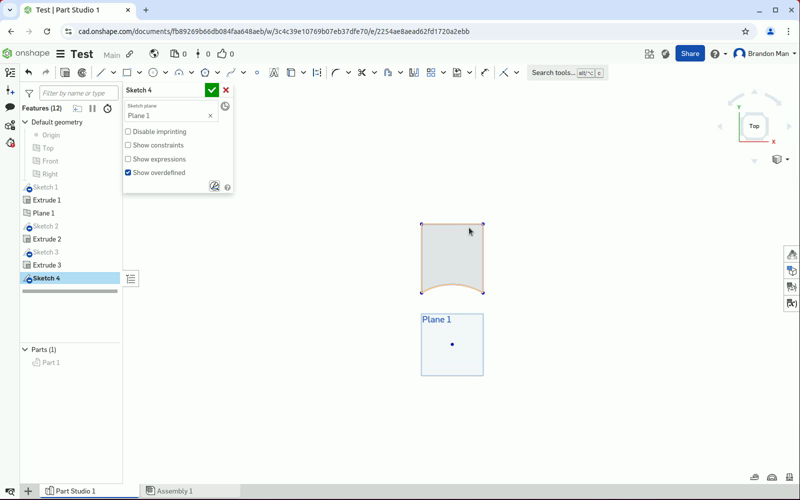
scroll(6)
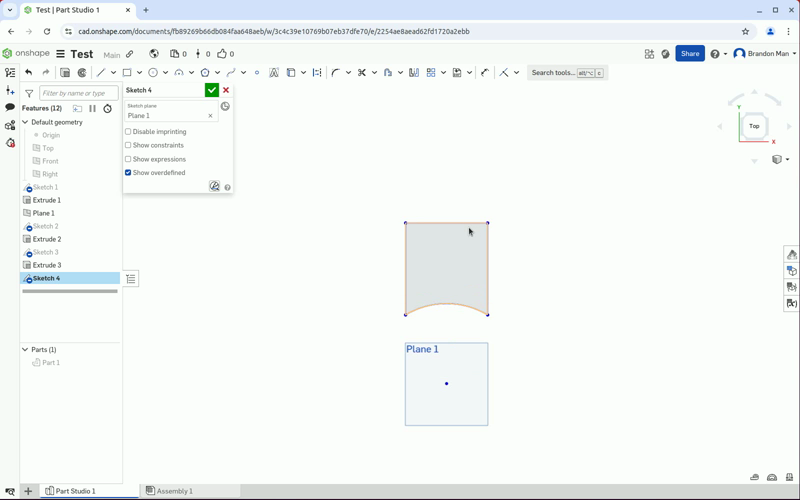
scroll(6)
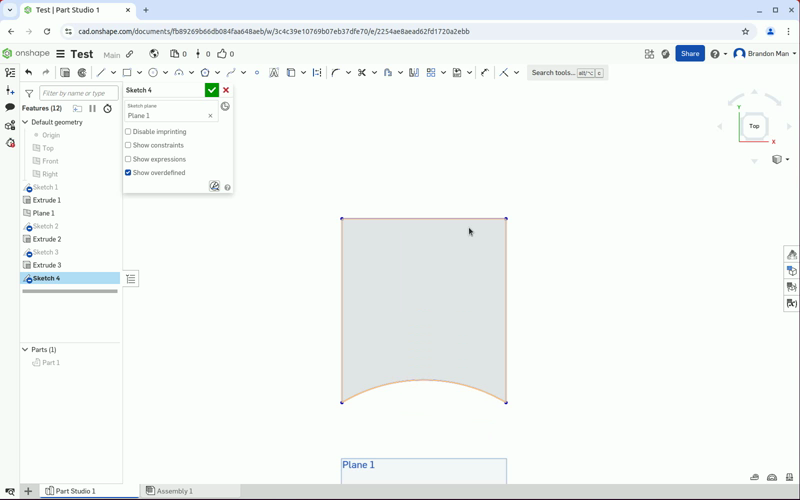
scroll(6)
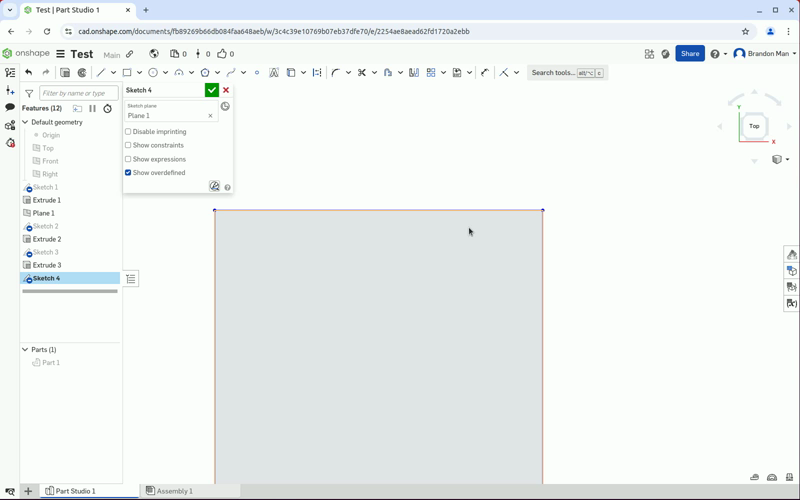
click(469, 227)
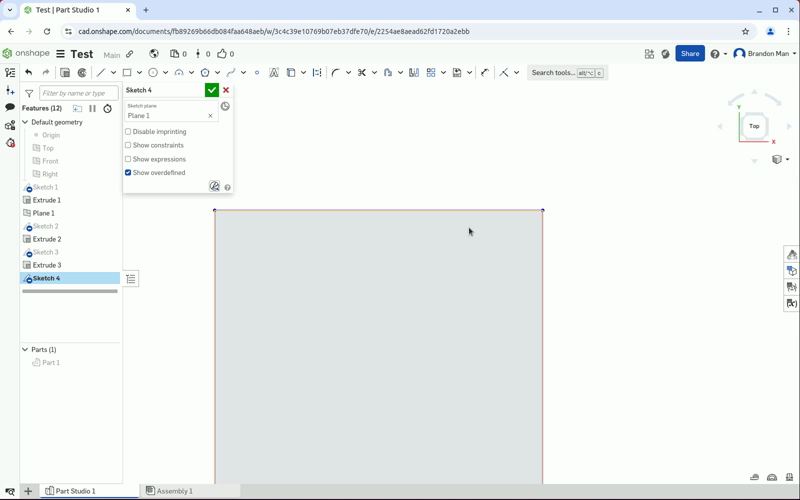
scroll(-6)
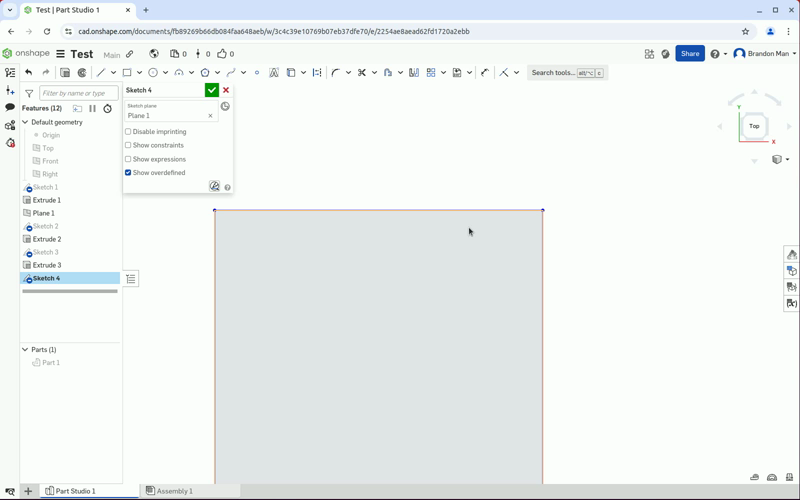
scroll(-6)
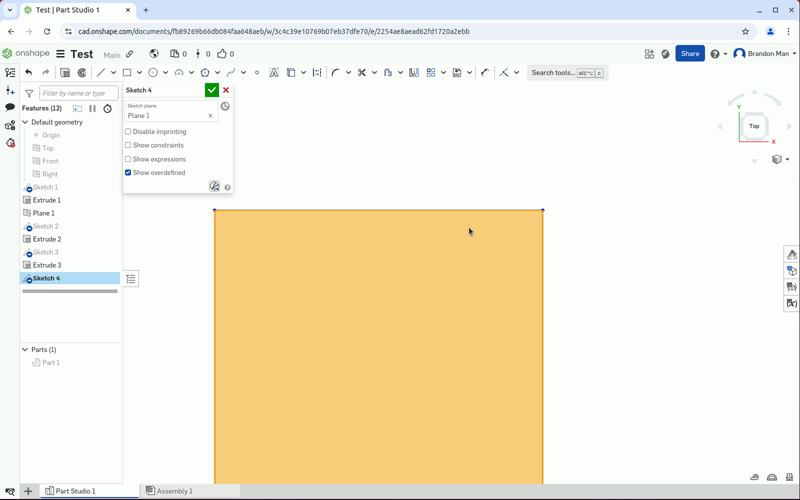
scroll(-6)
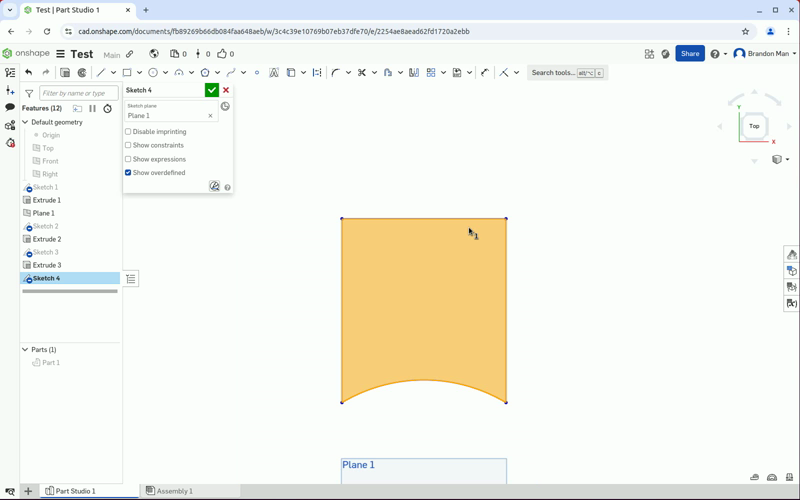
scroll(-6)
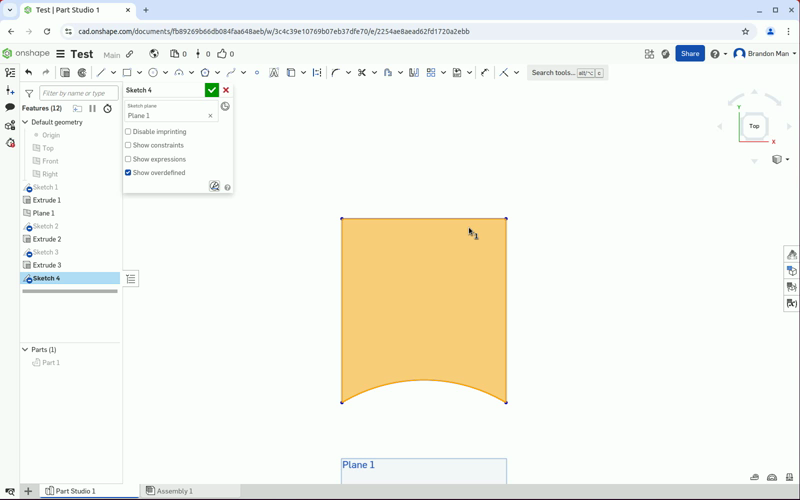
scroll(-6)
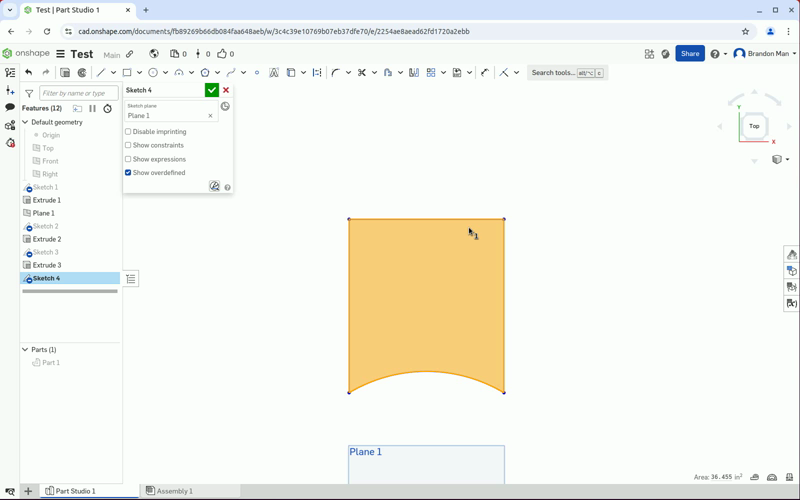
scroll(-6)
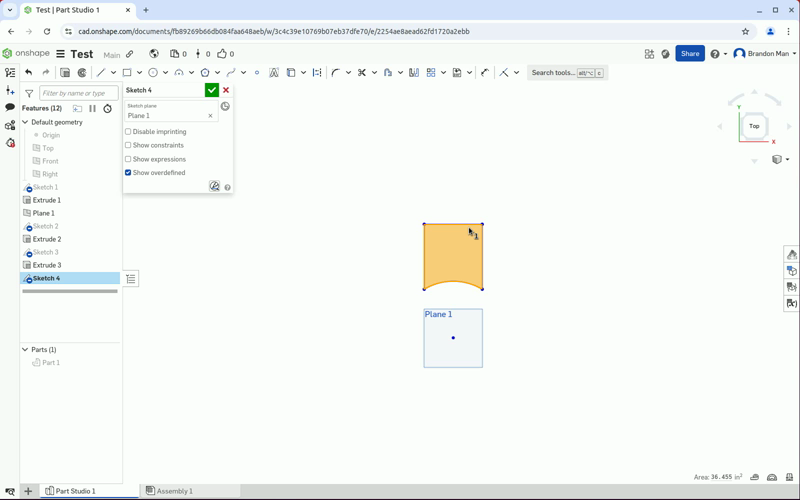
scroll(-6)
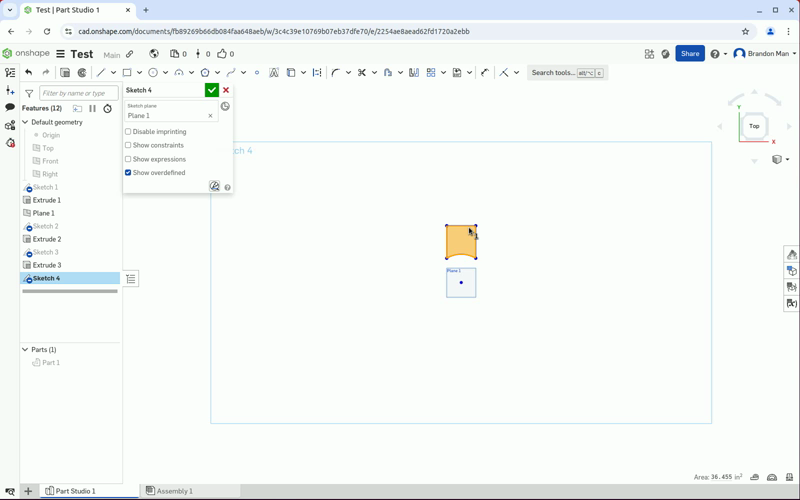
mouse_move(73, 352)
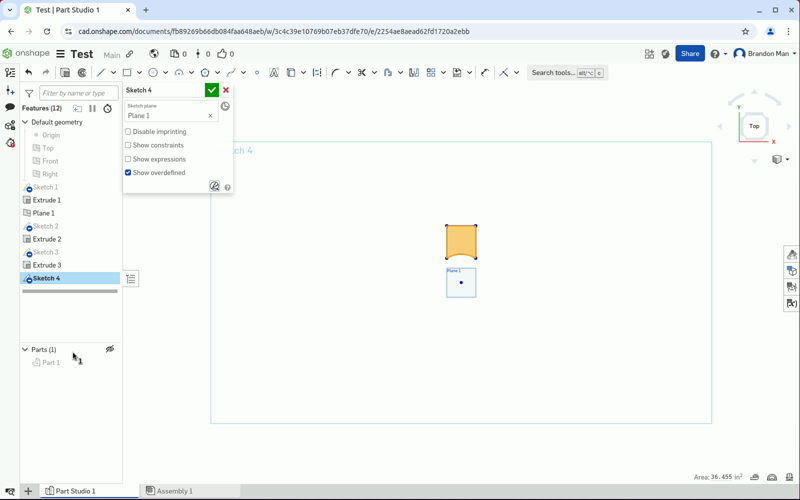
key(shift+y)
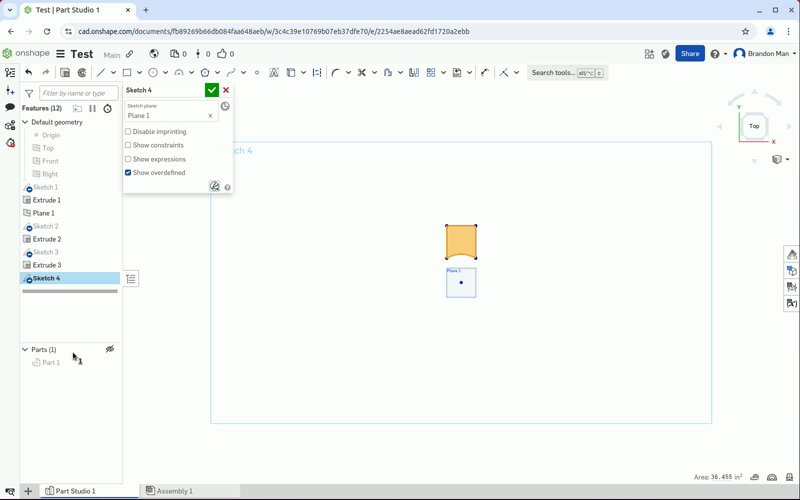
key(shift+e)
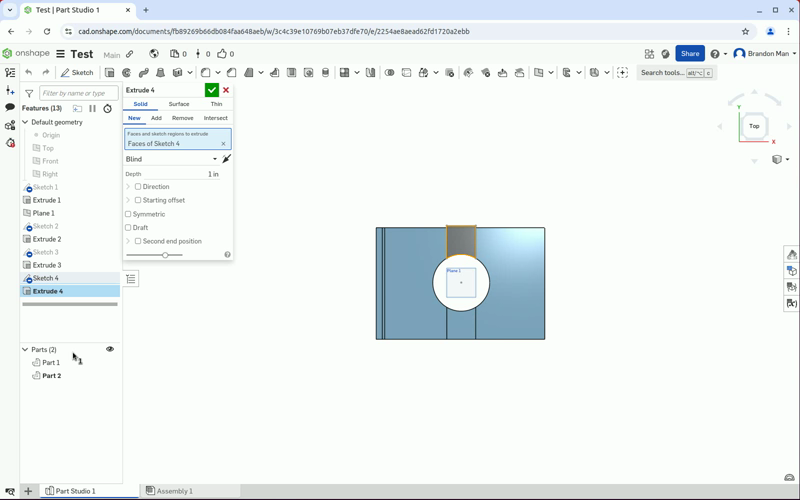
mouse_move(143, 106)
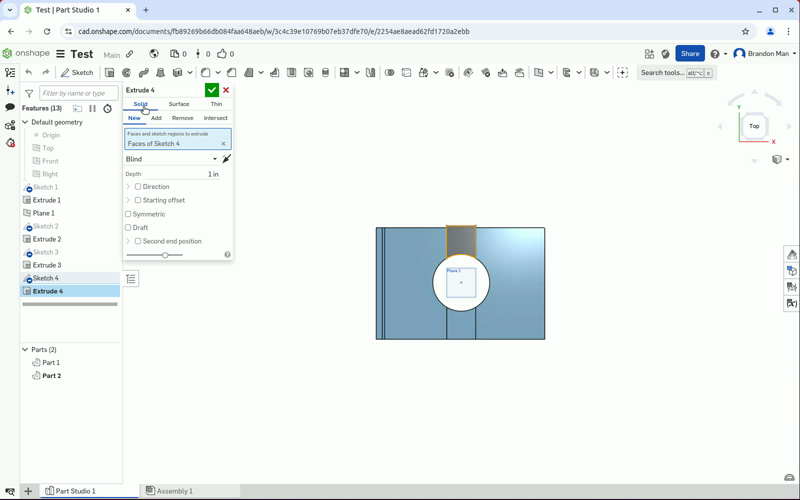
click(143, 106)
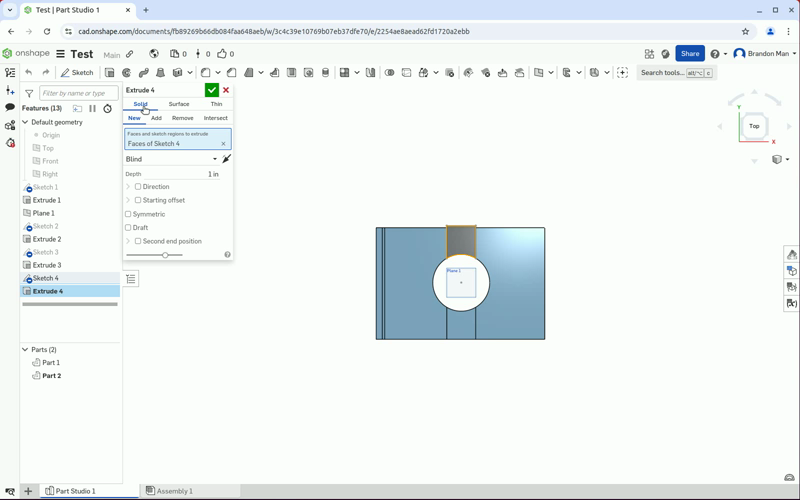
mouse_move(186, 120)
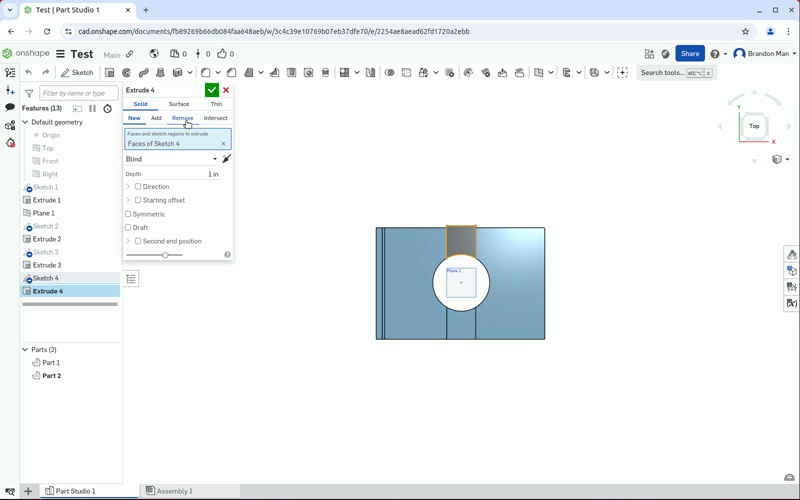
click(186, 120)
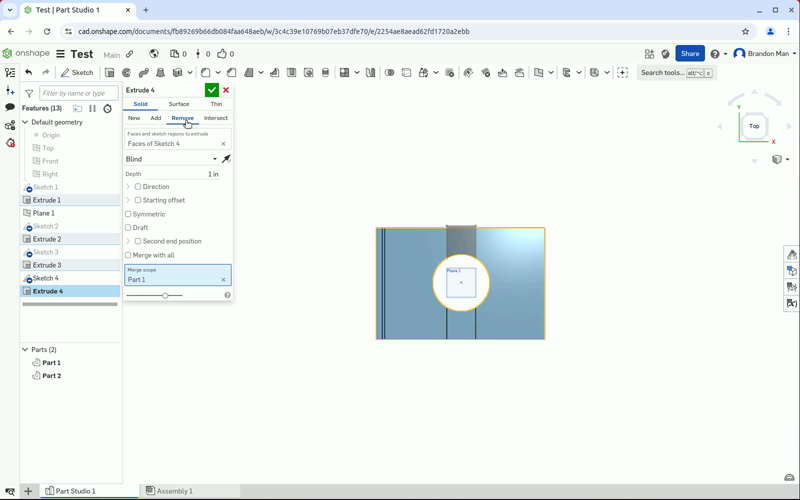
key(tab, 4)
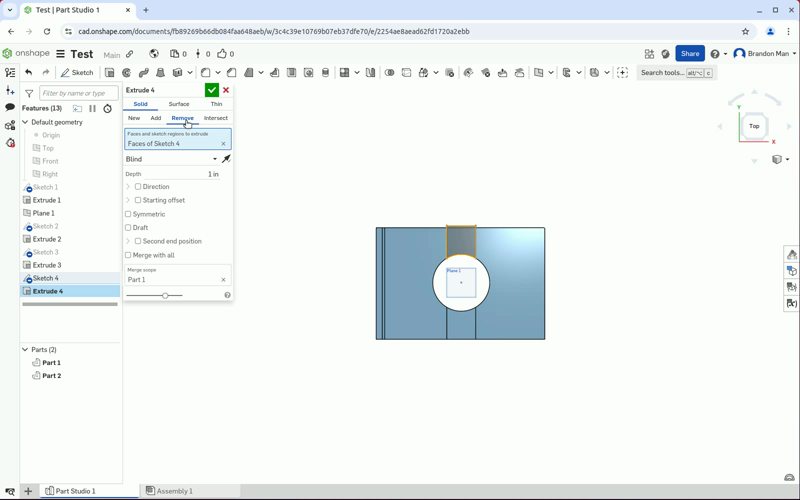
text(2.407)
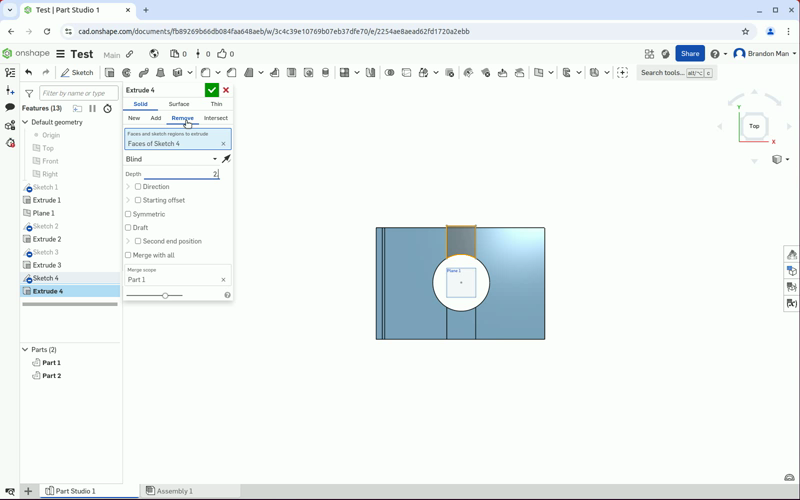
key(tab, 6)
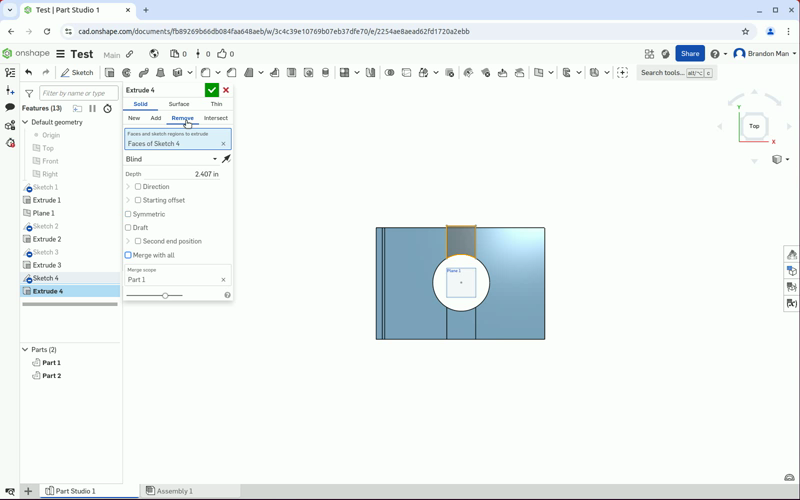
key(space)
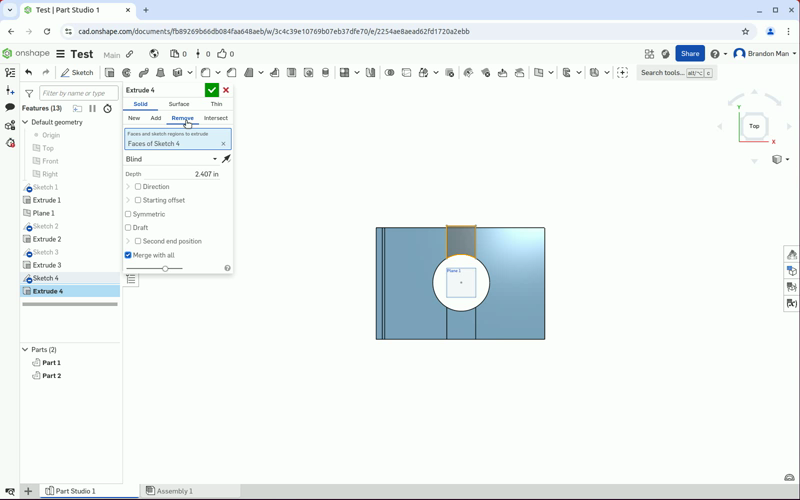
key(enter)
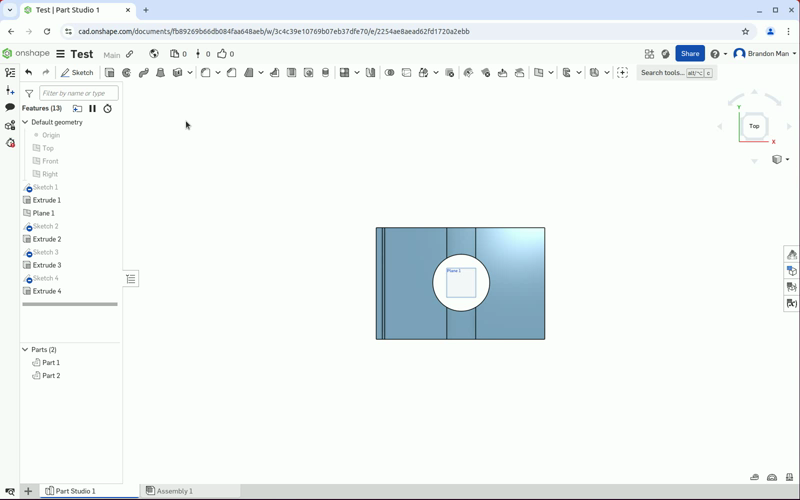
key(shift+h)
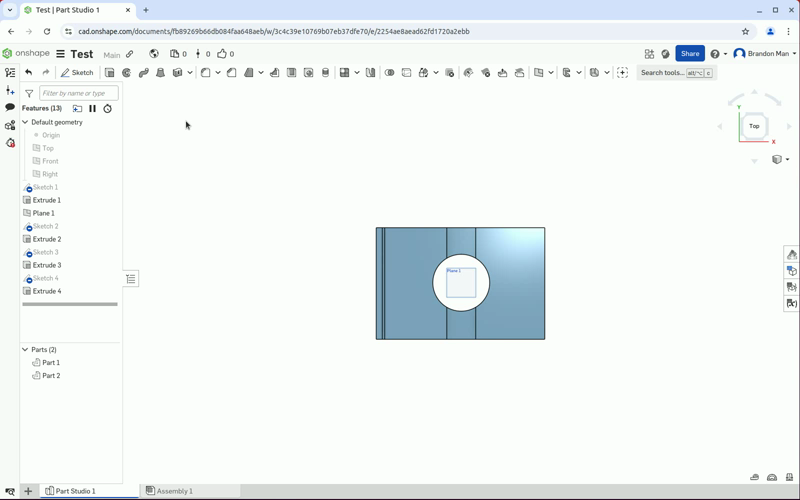
key(shift+h)
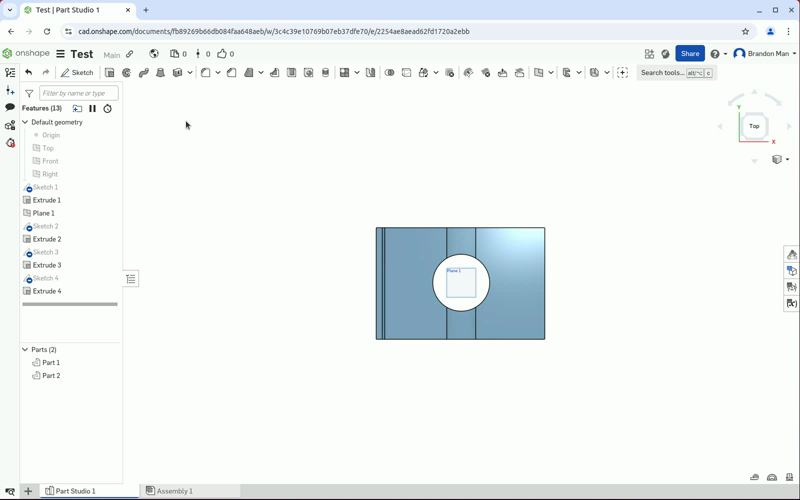
key(shift+7)
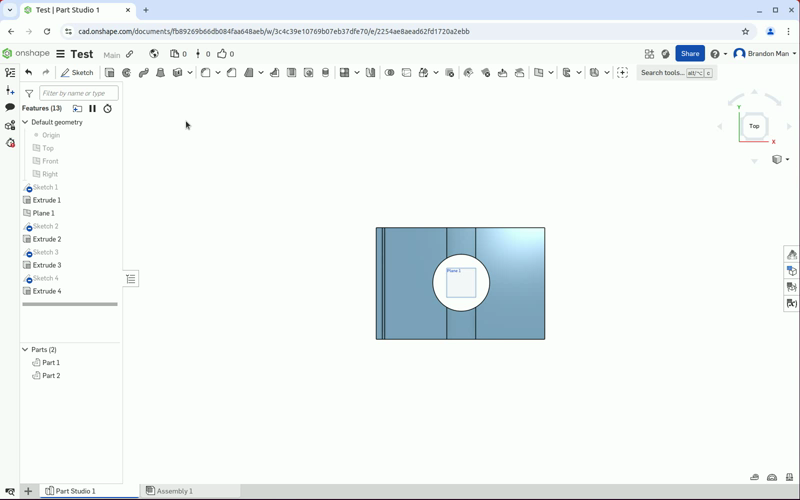
key(up, 3)
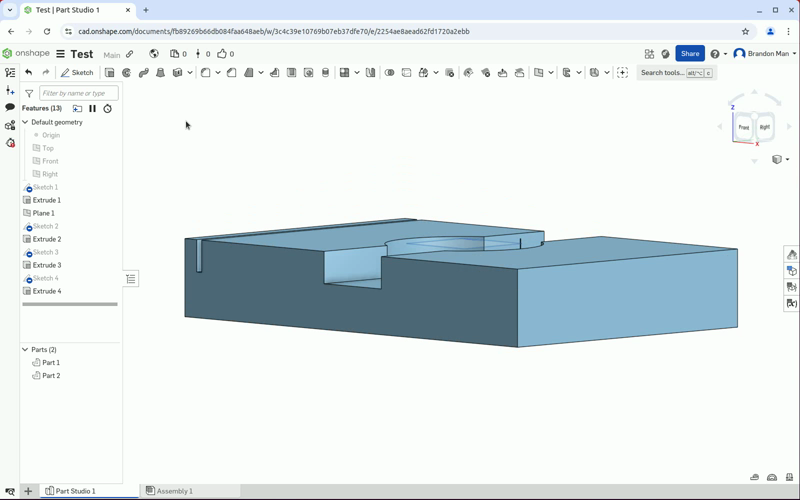
key(left, 3)
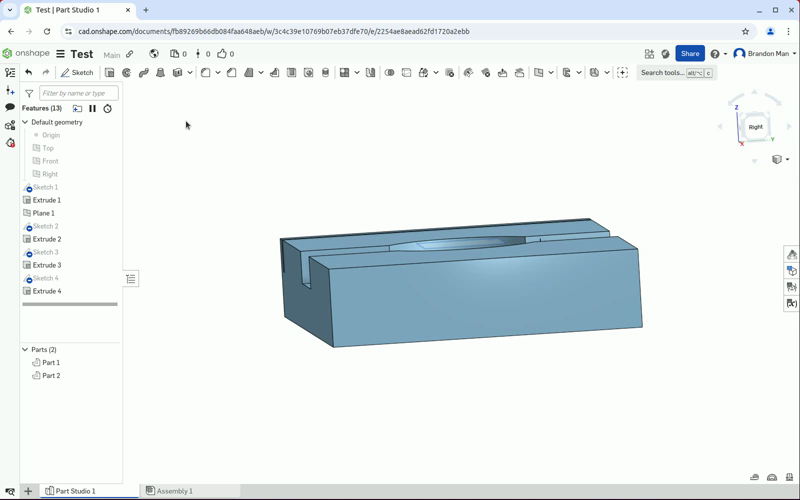
key(right, 3)
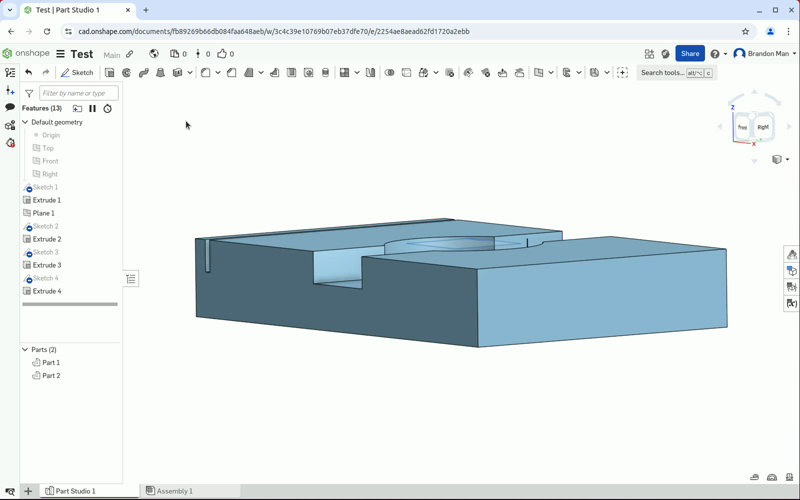
key(down, 3)
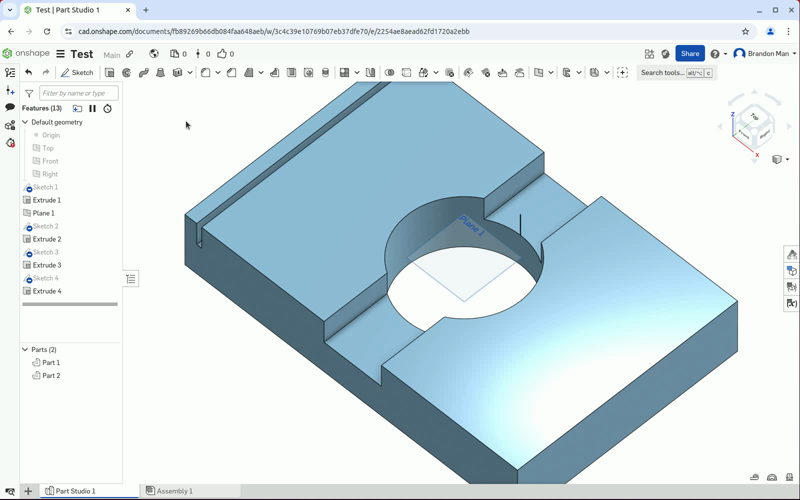
mouse_move(73, 189)
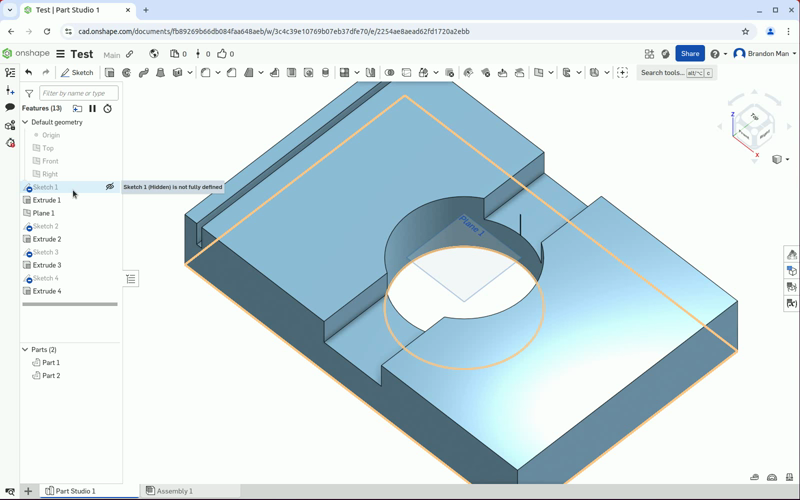
click(73, 189)